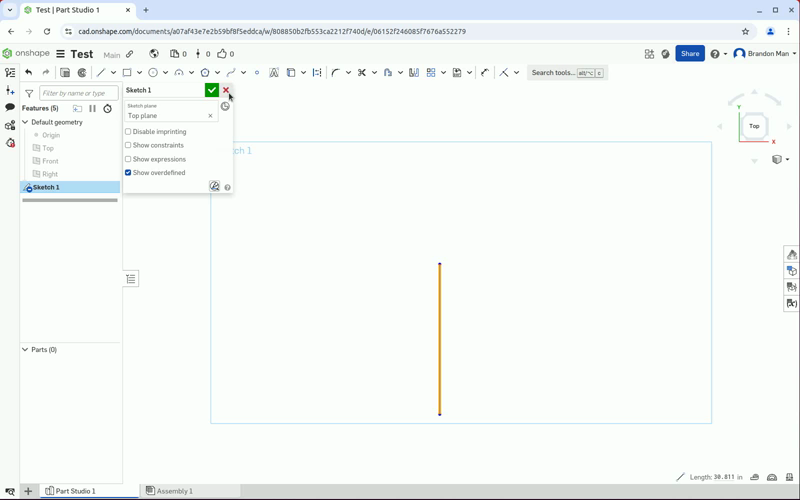
key(shift+h)
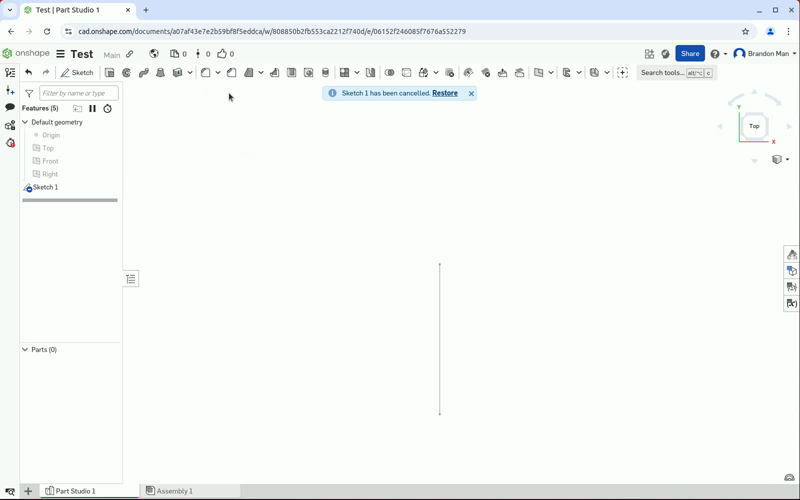
key(shift+s)
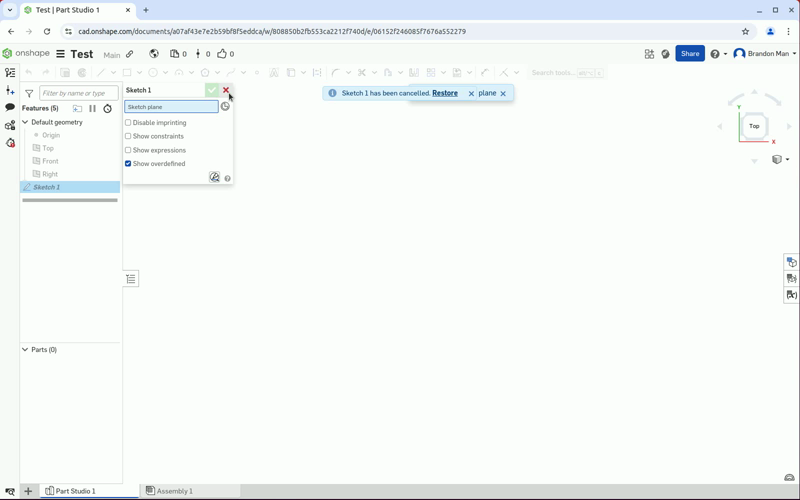
mouse_move(73, 150)
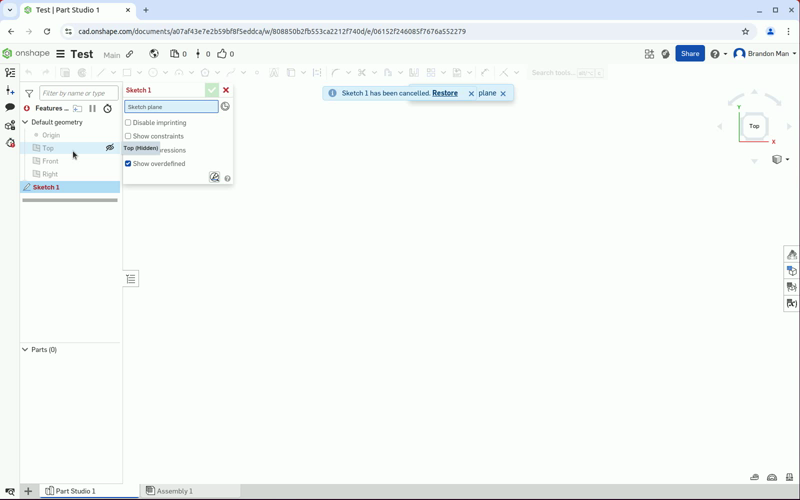
click(73, 150)
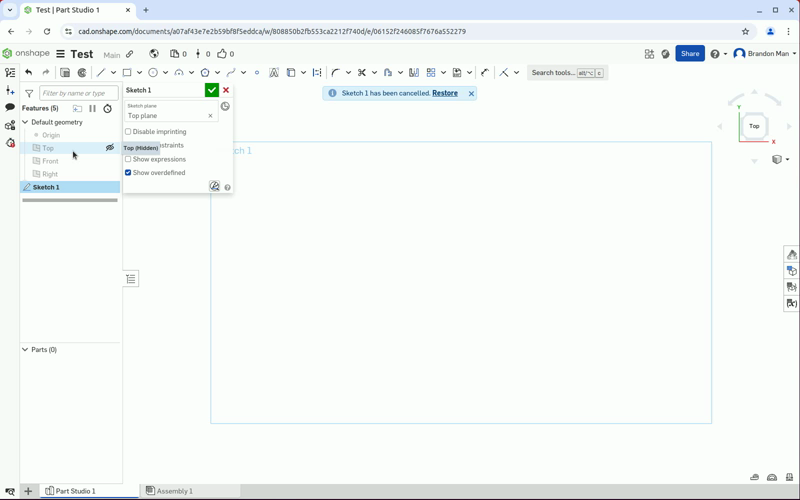
mouse_move(73, 352)
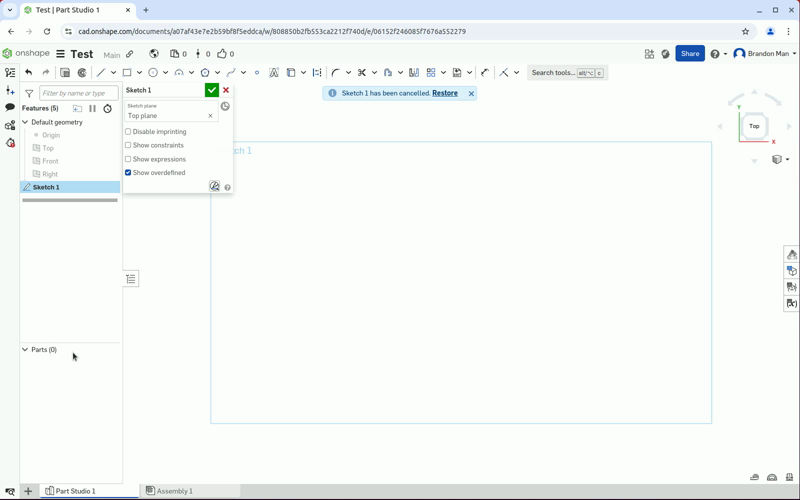
key(y)
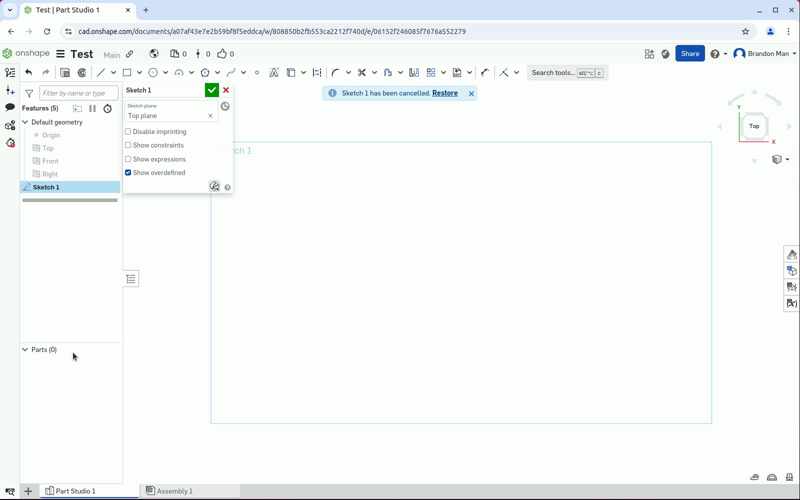
key(l)
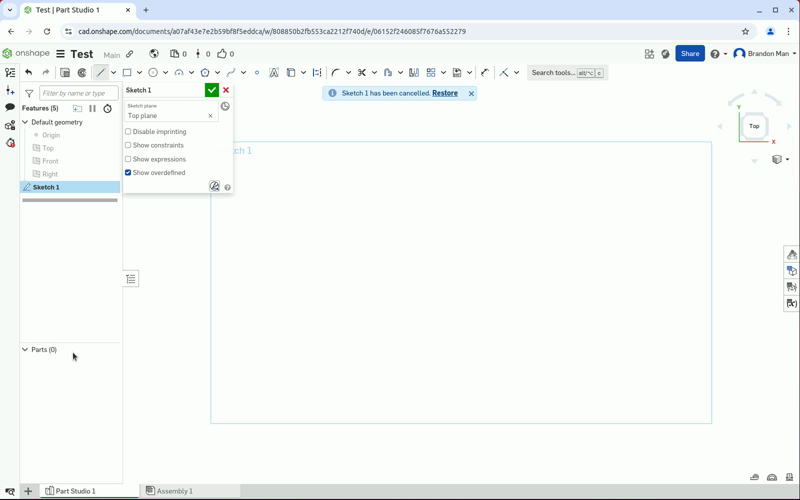
key_down(shift)
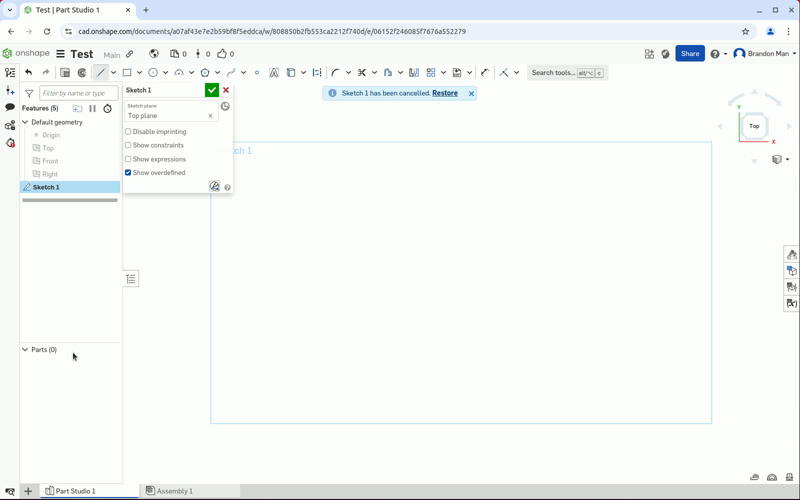
mouse_move(399, 395)
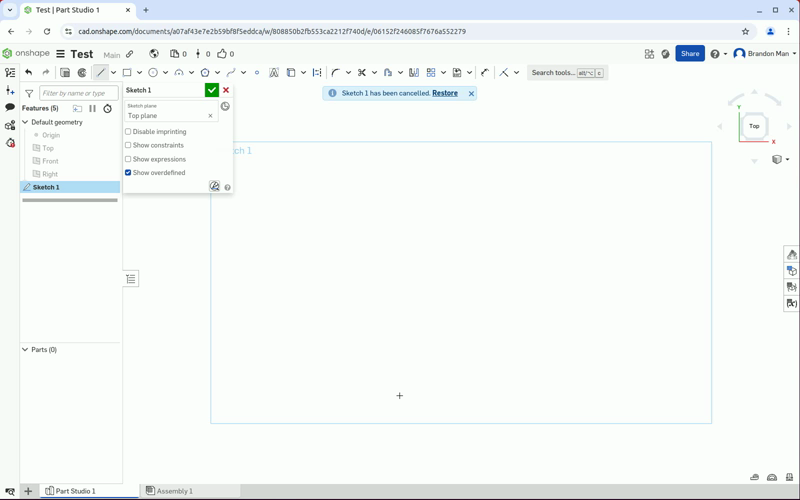
click(399, 395)
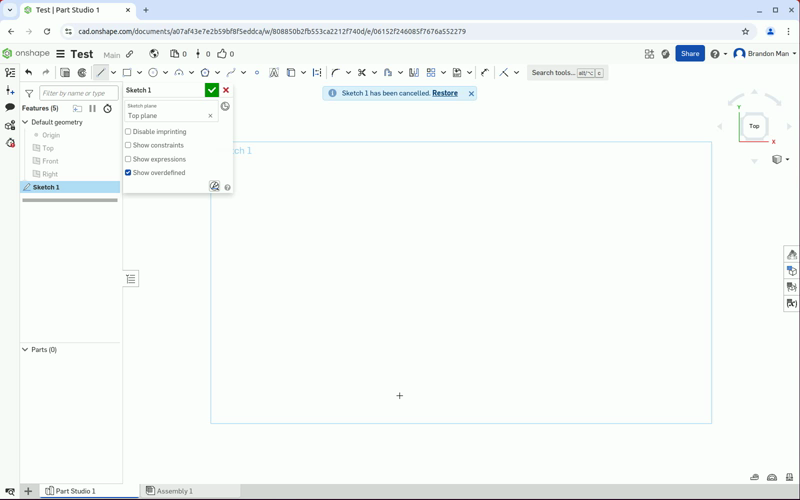
key_up(shift)
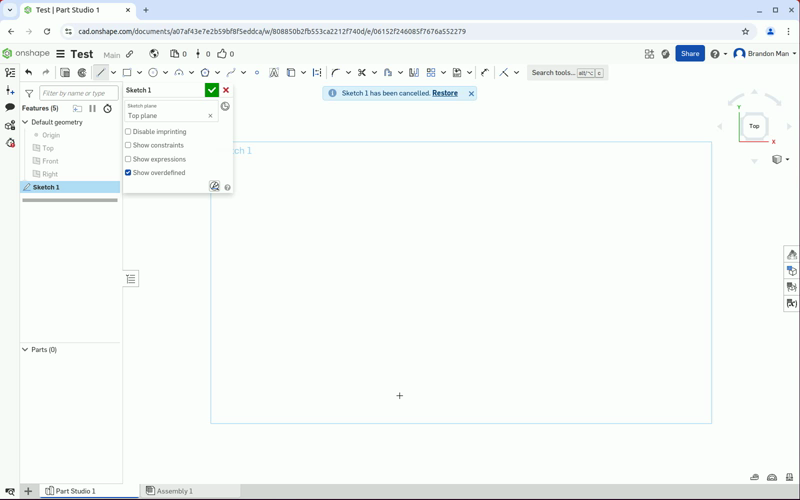
key_down(shift)
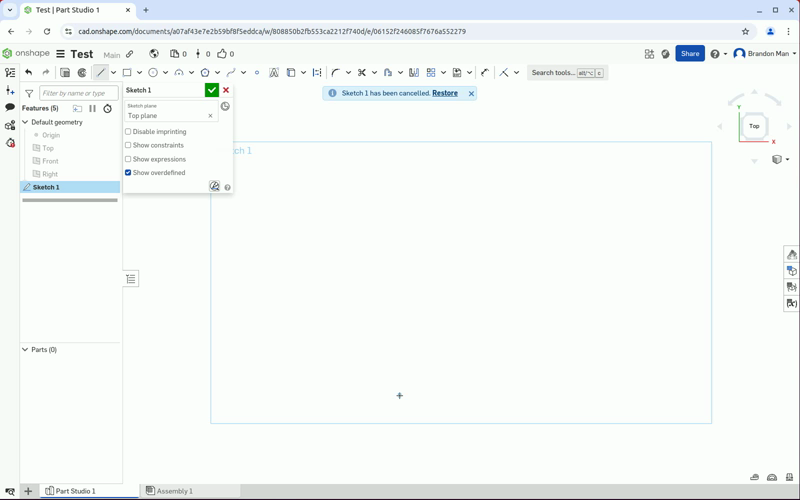
mouse_move(531, 395)
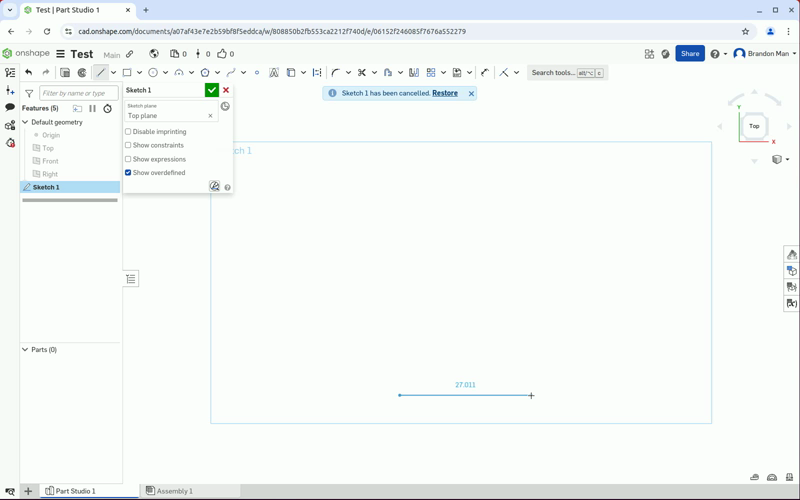
click(531, 395)
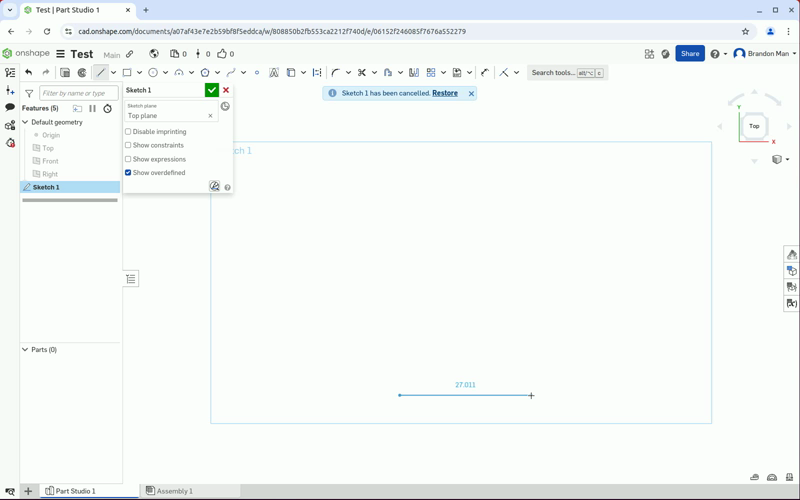
key_up(shift)
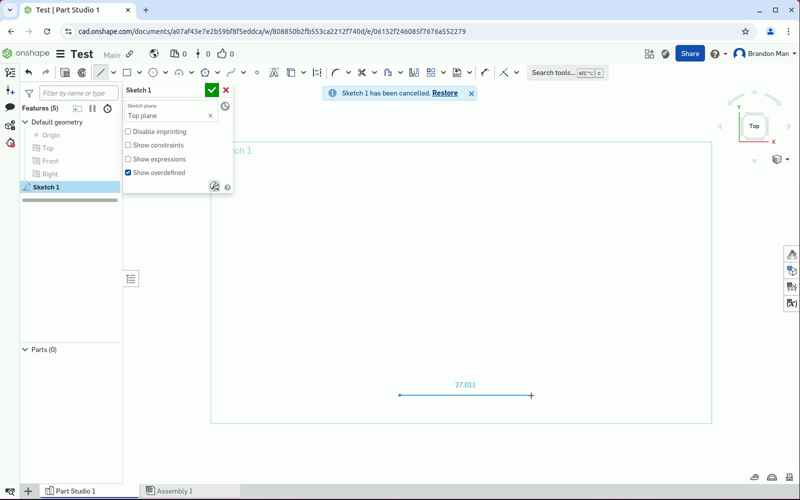
key_down(shift)
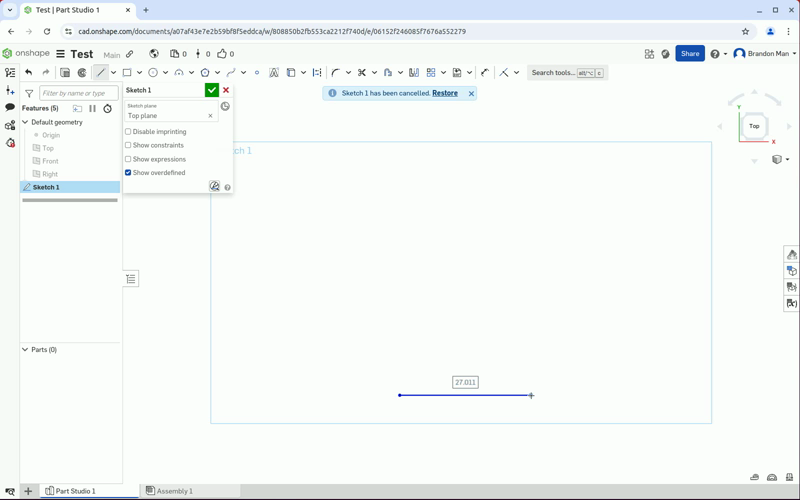
mouse_move(531, 214)
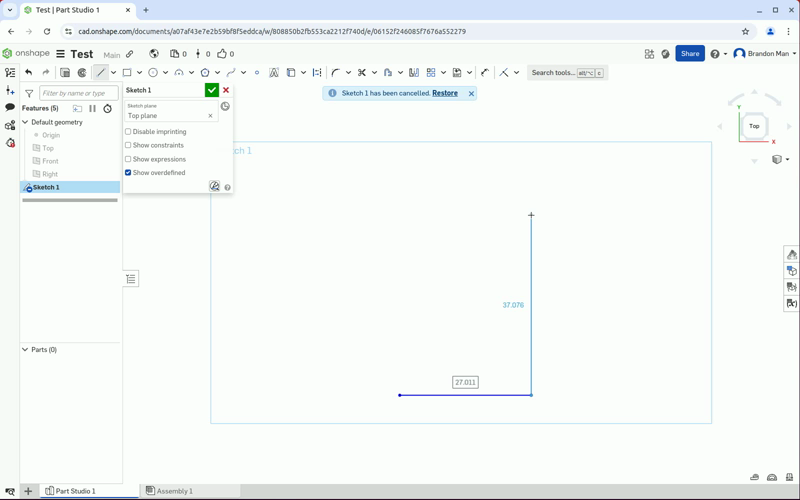
click(531, 214)
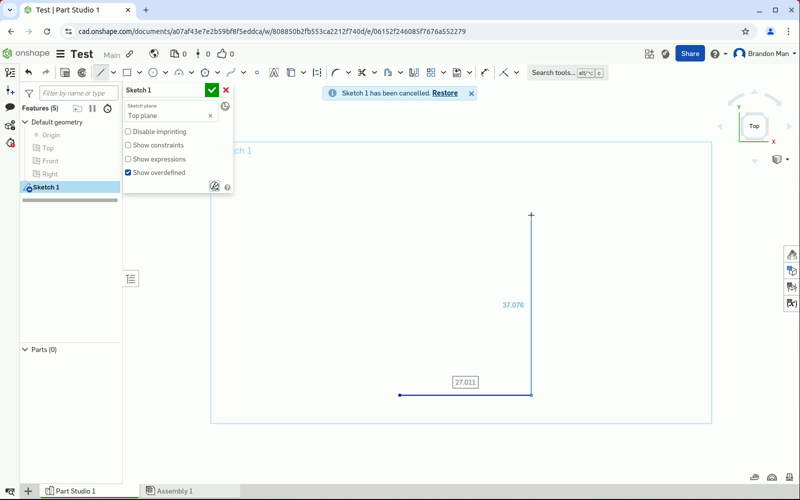
key_up(shift)
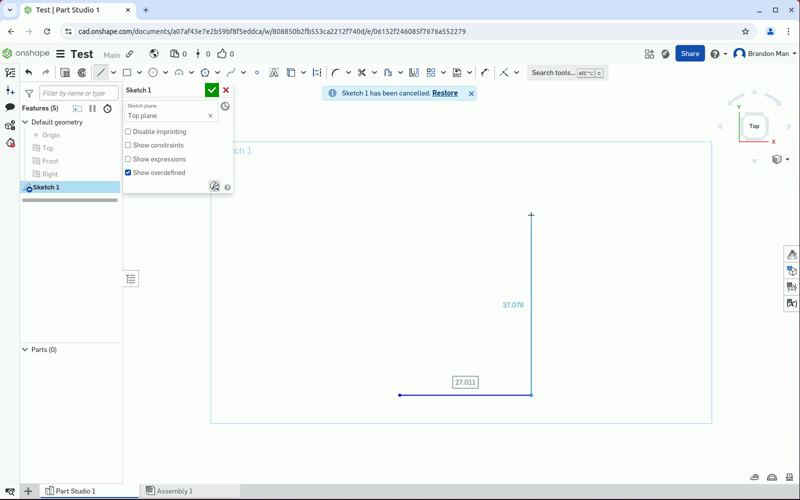
key_down(shift)
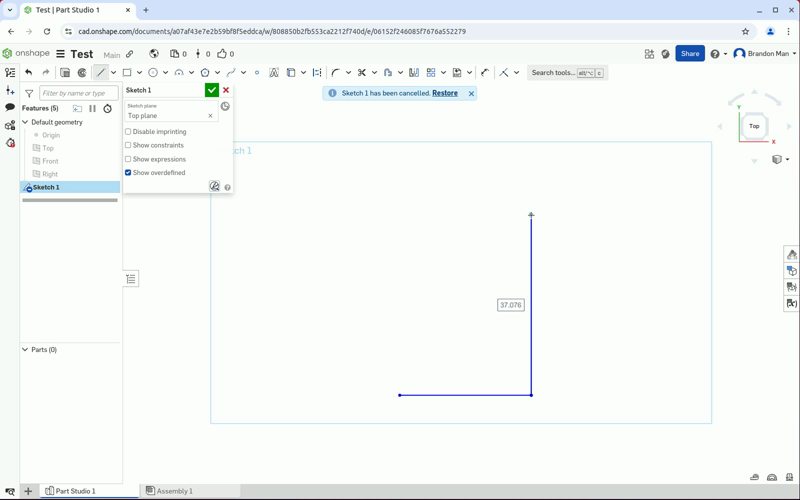
mouse_move(399, 214)
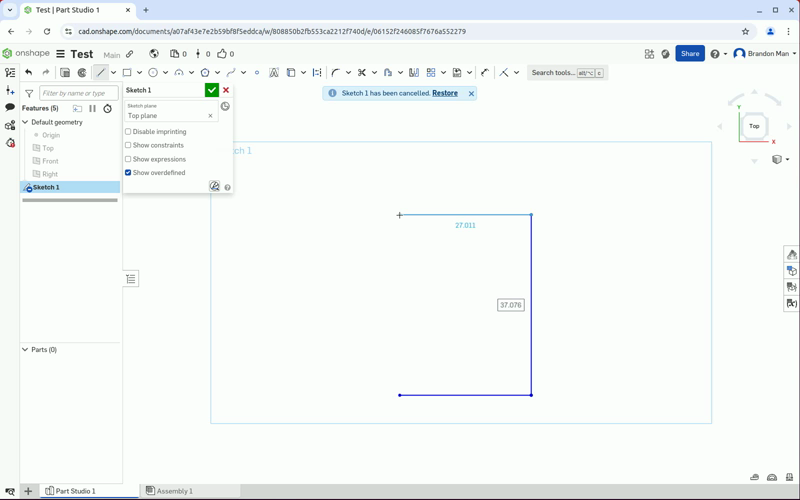
click(399, 214)
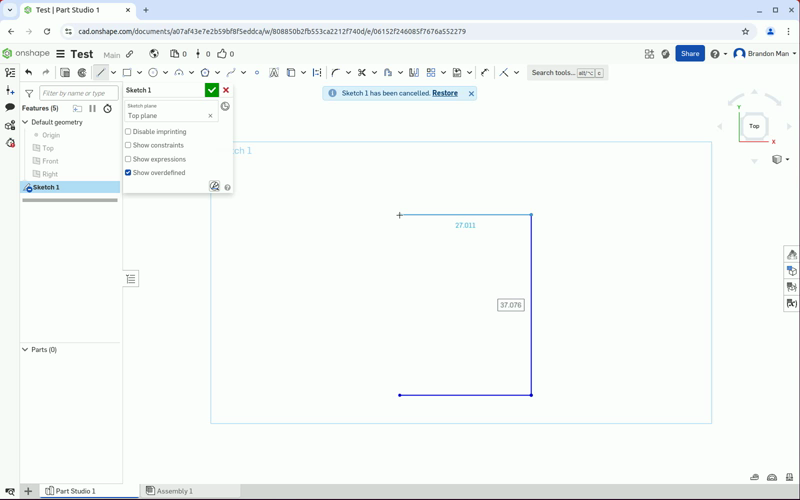
key_up(shift)
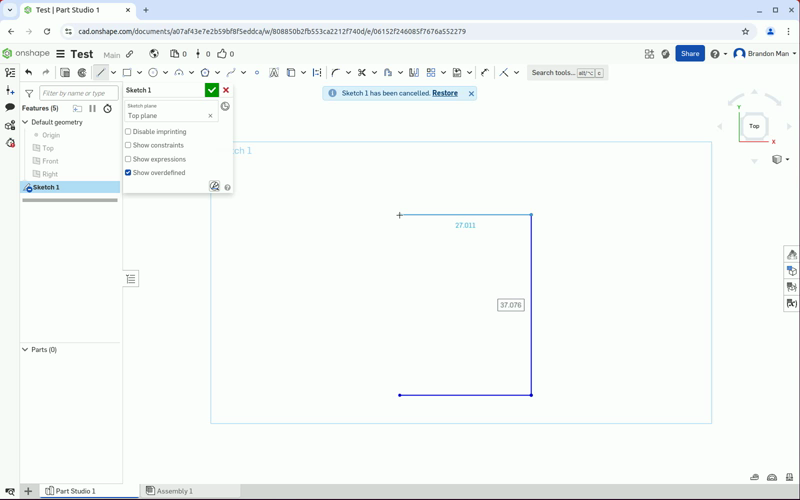
key_down(shift)
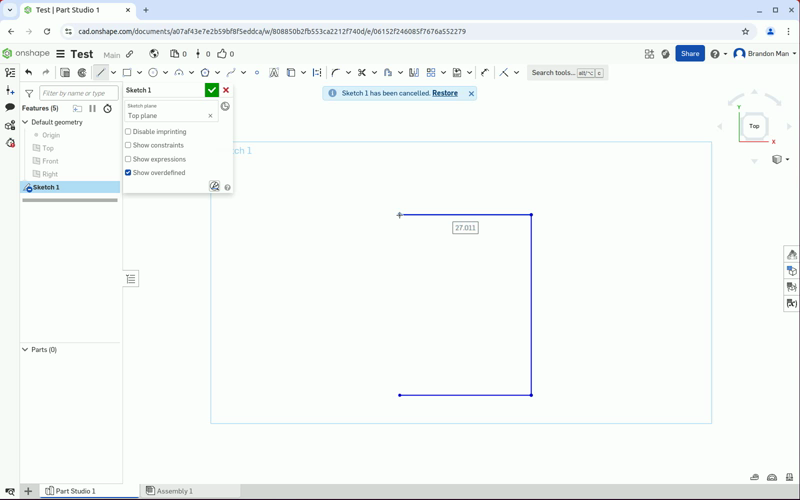
mouse_move(399, 395)
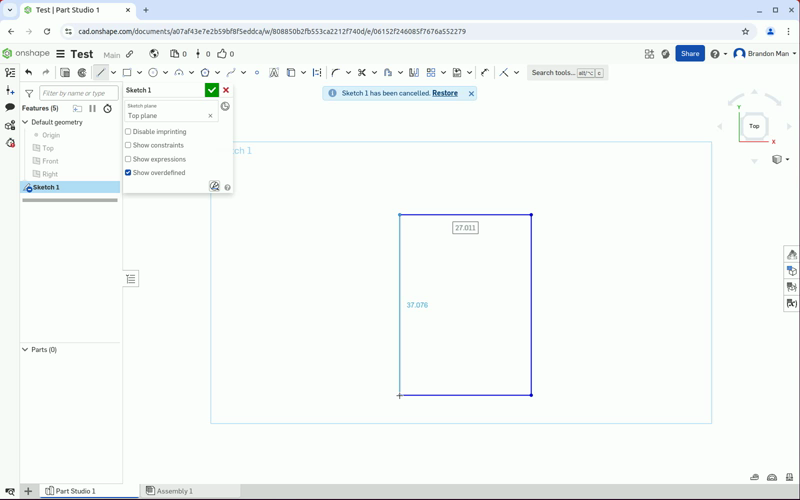
key_up(shift)
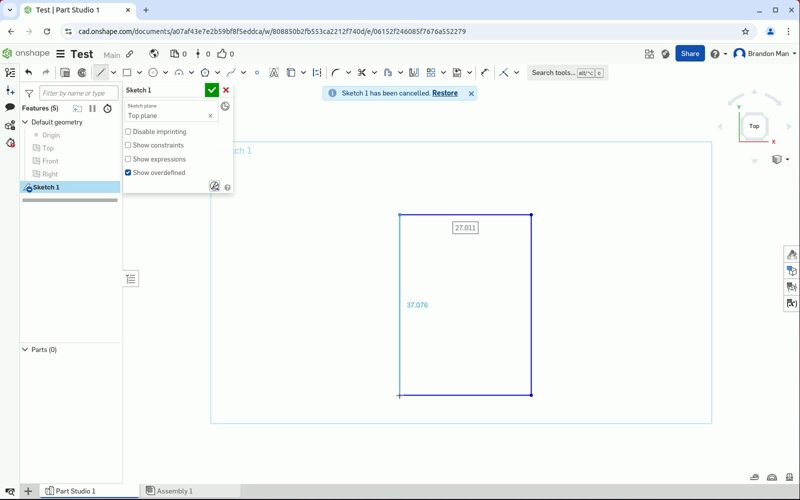
click(399, 395)
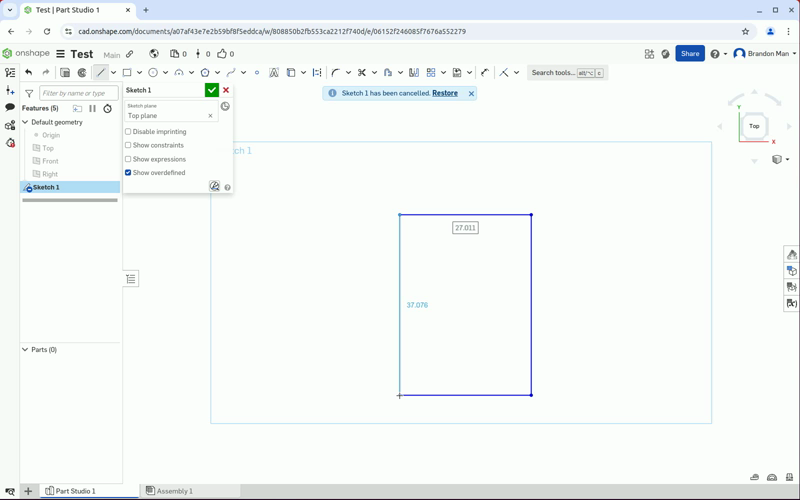
key(esc)
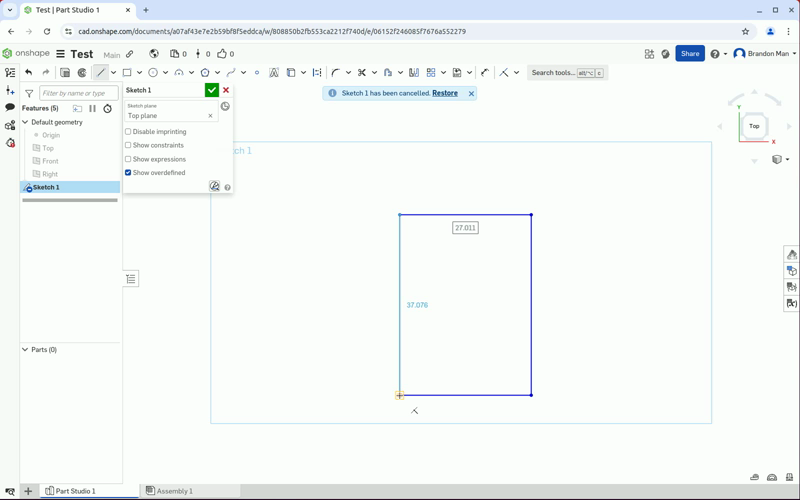
mouse_move(488, 249)
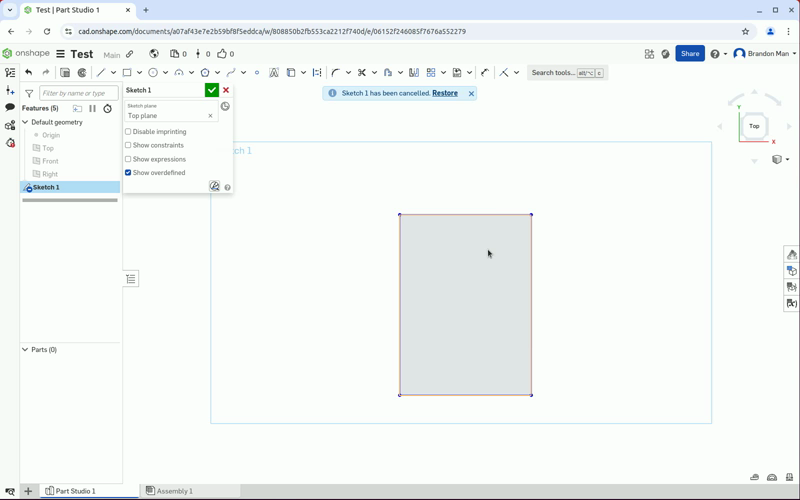
click(488, 249)
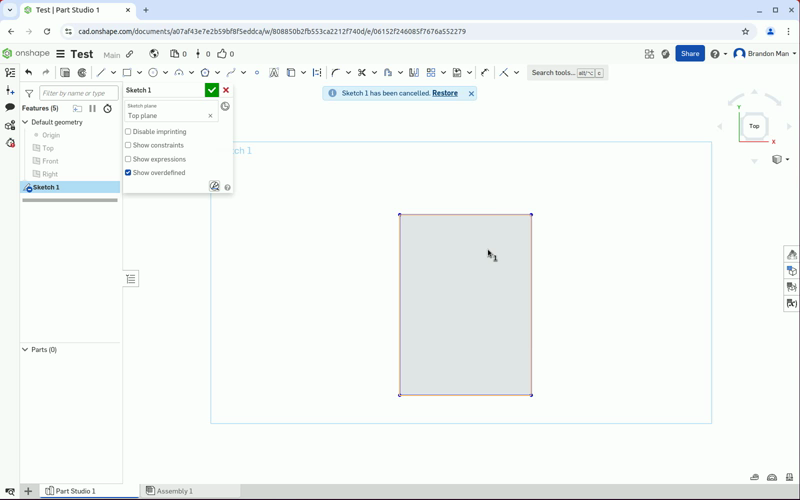
mouse_move(73, 352)
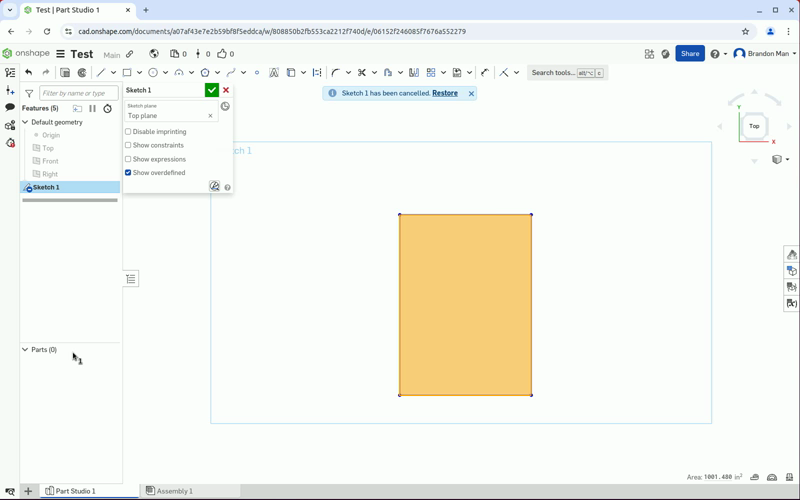
key(shift+y)
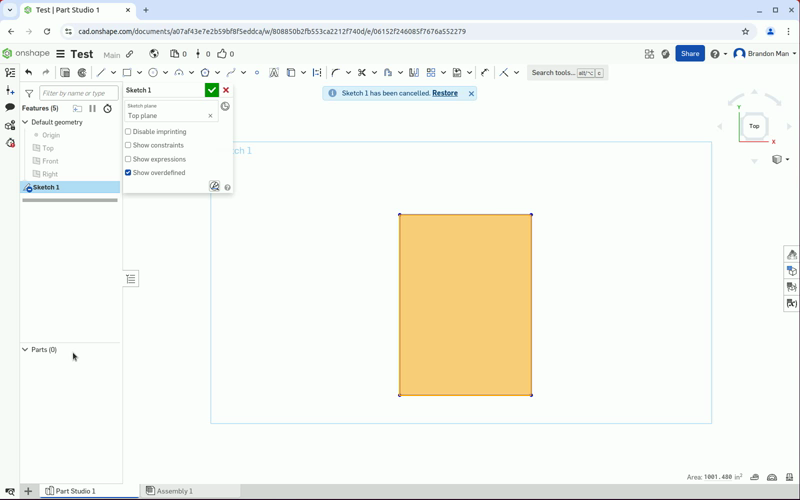
key(shift+e)
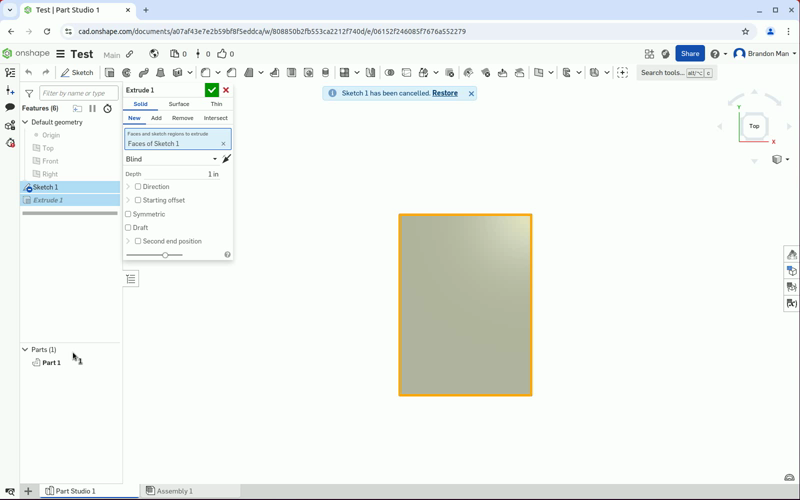
mouse_move(143, 106)
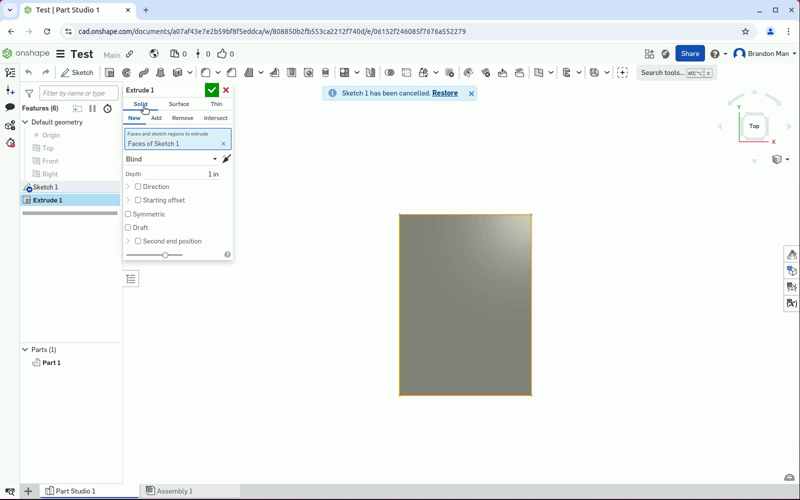
click(143, 106)
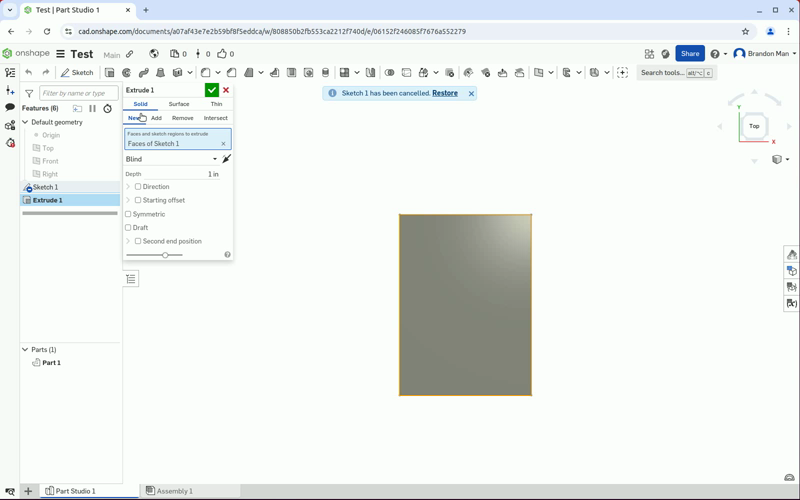
mouse_move(137, 120)
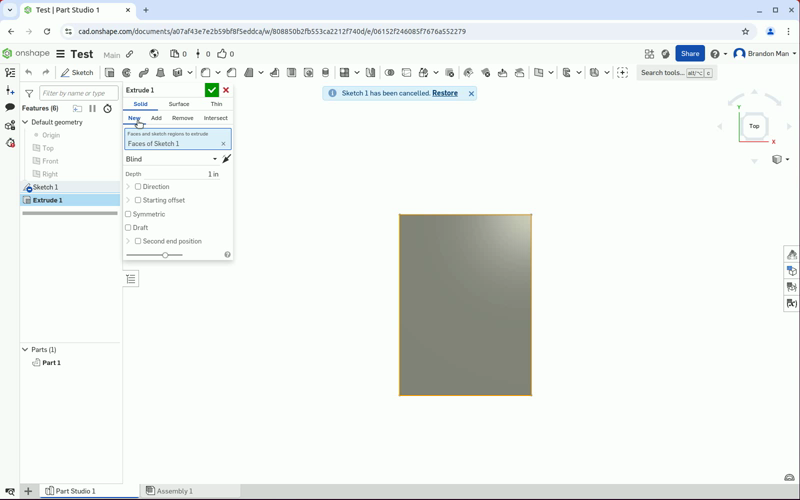
click(137, 120)
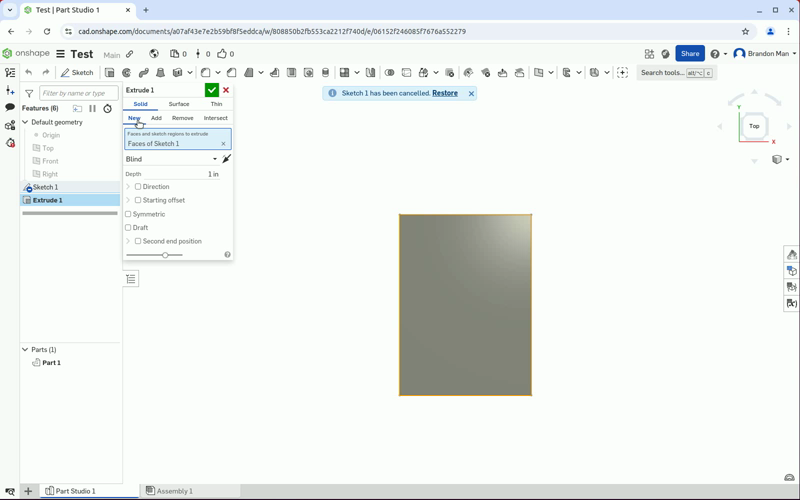
key(tab, 4)
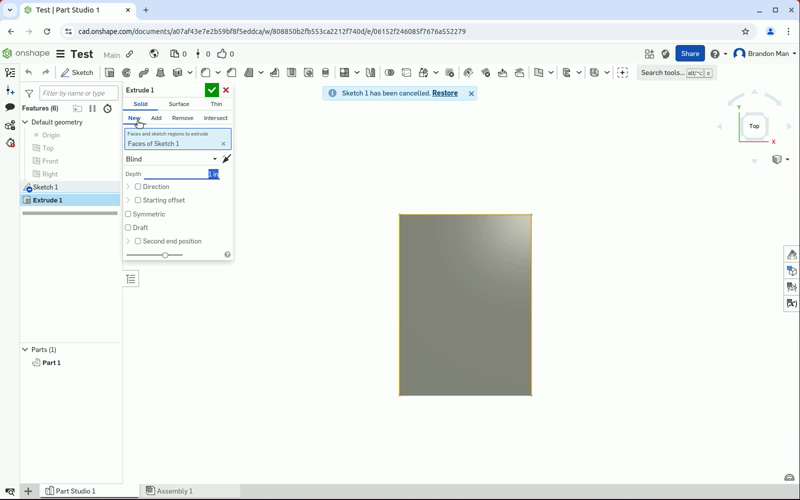
text(8.666)
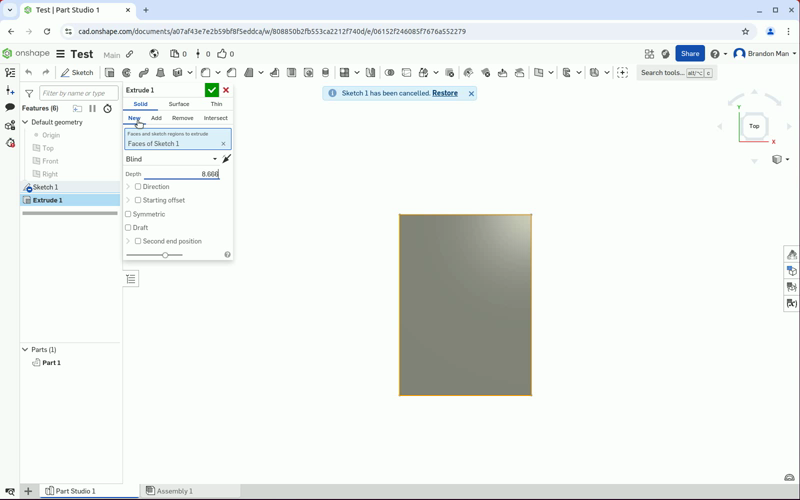
key(enter)
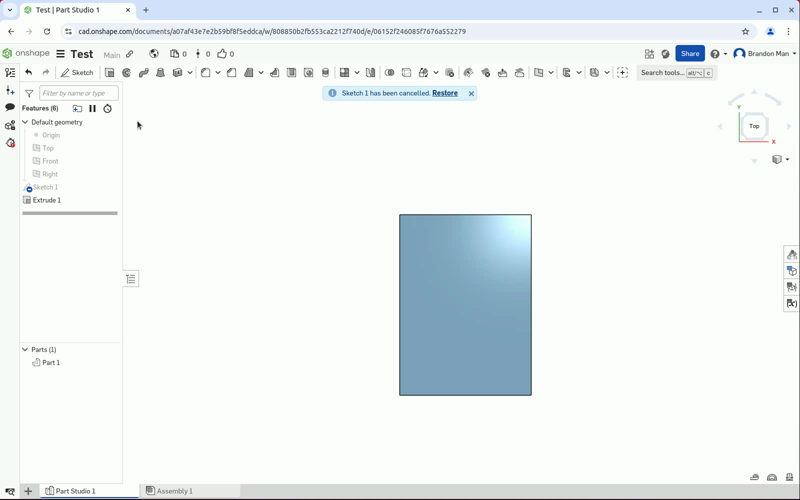
key(shift+h)
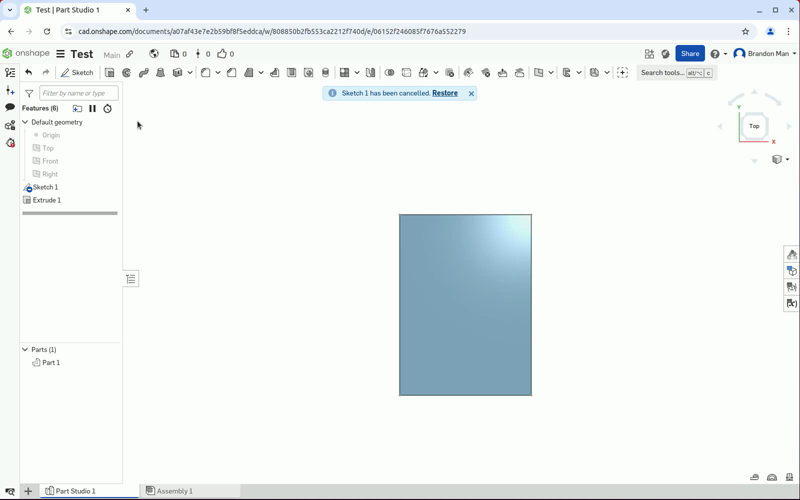
key(shift+h)
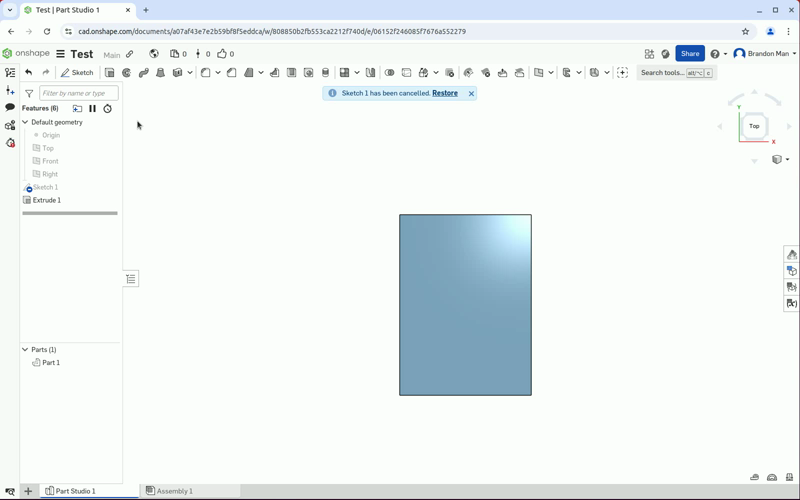
mouse_move(73, 189)
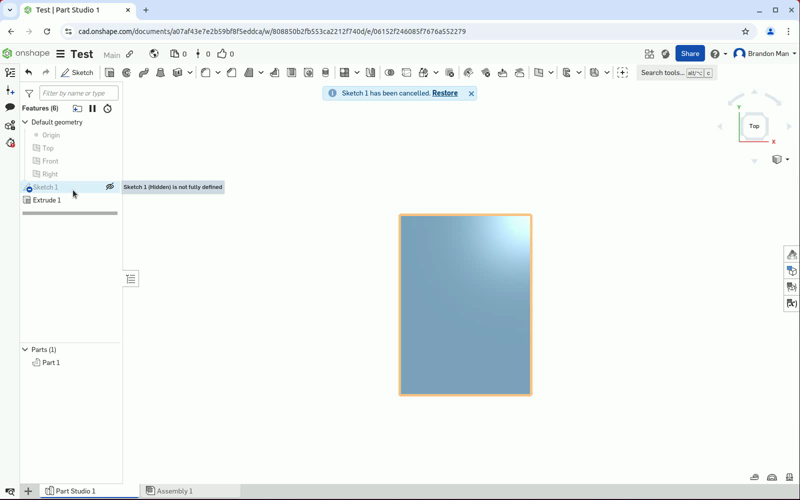
click(73, 189)
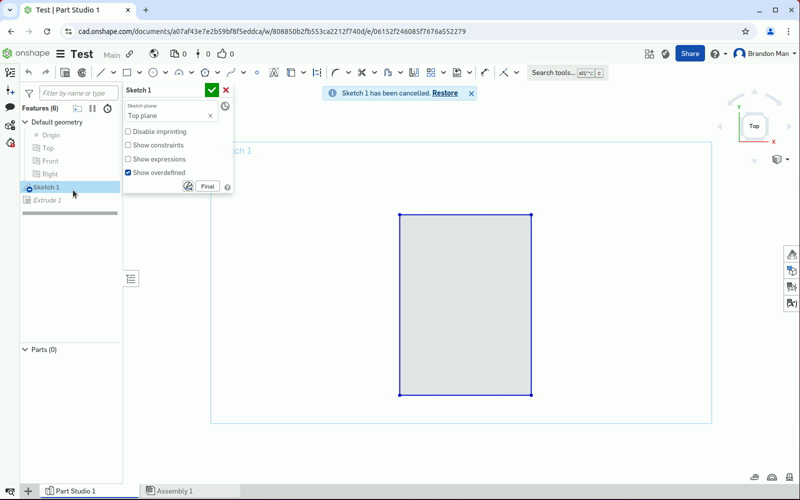
mouse_move(229, 92)
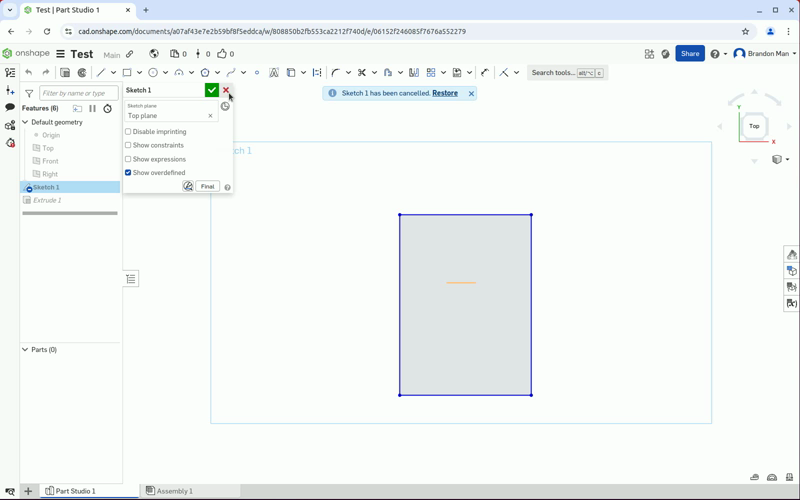
click(229, 92)
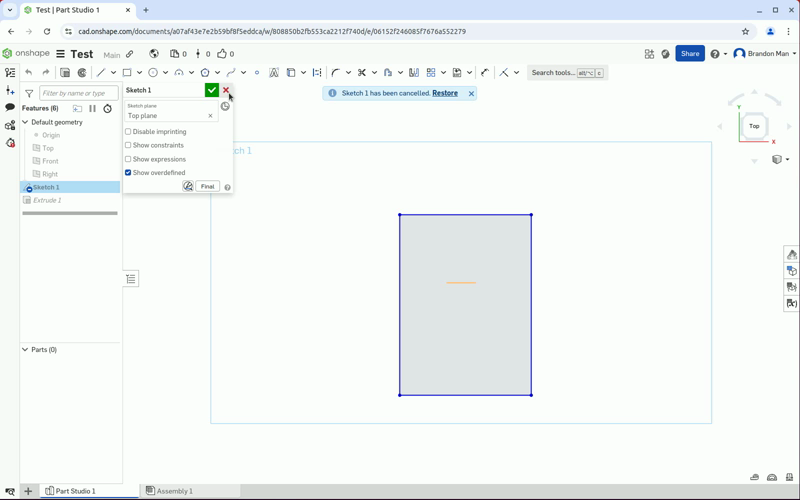
key(shift+s)
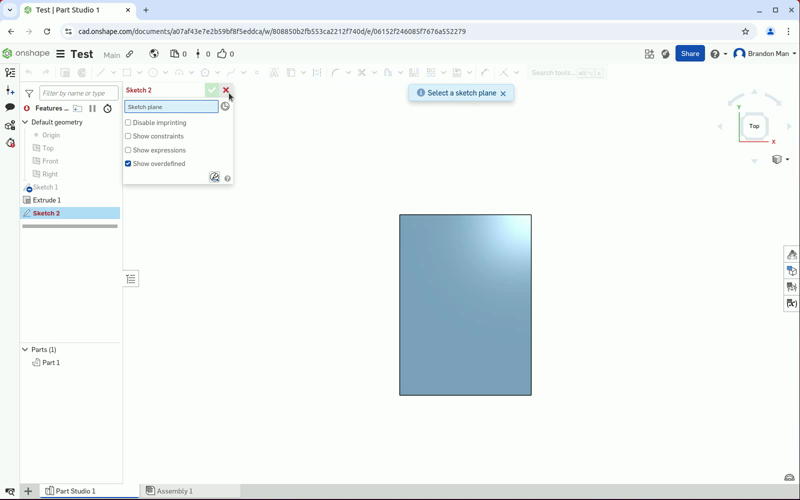
mouse_move(73, 150)
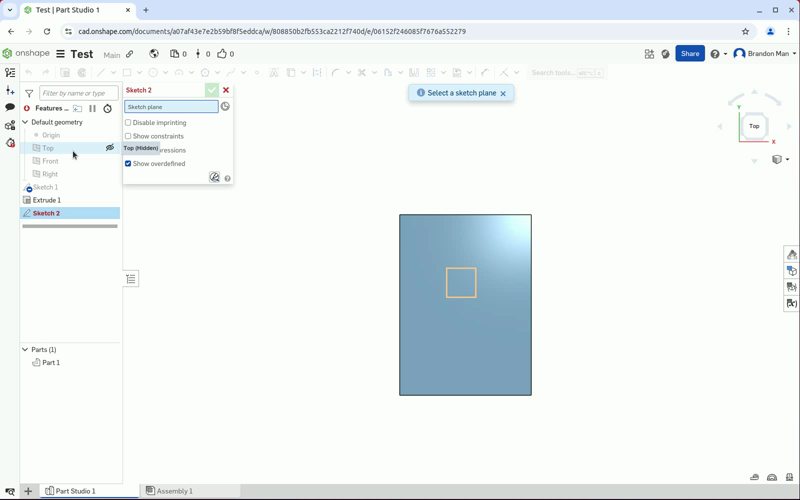
click(73, 150)
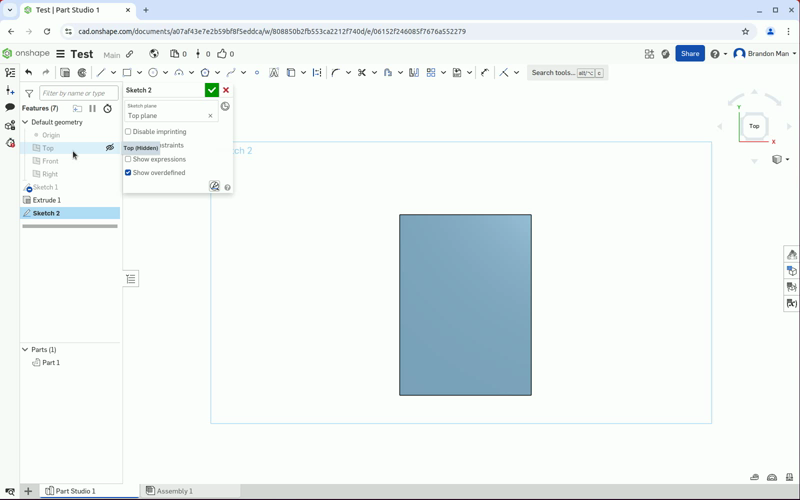
mouse_move(73, 352)
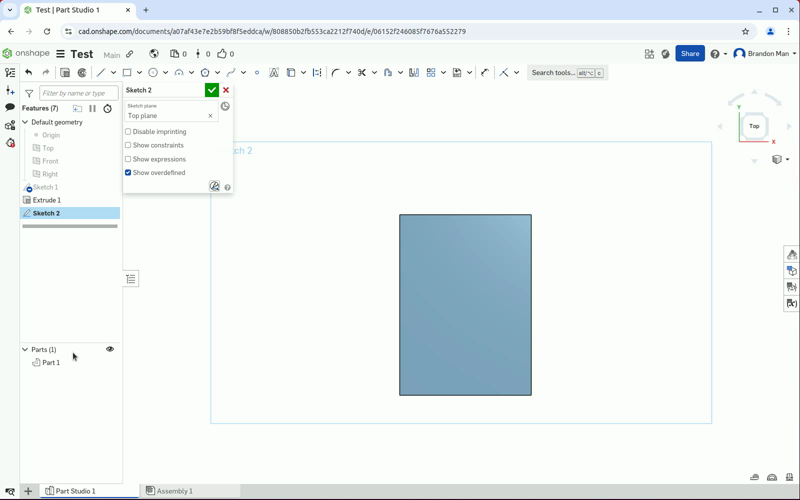
key(y)
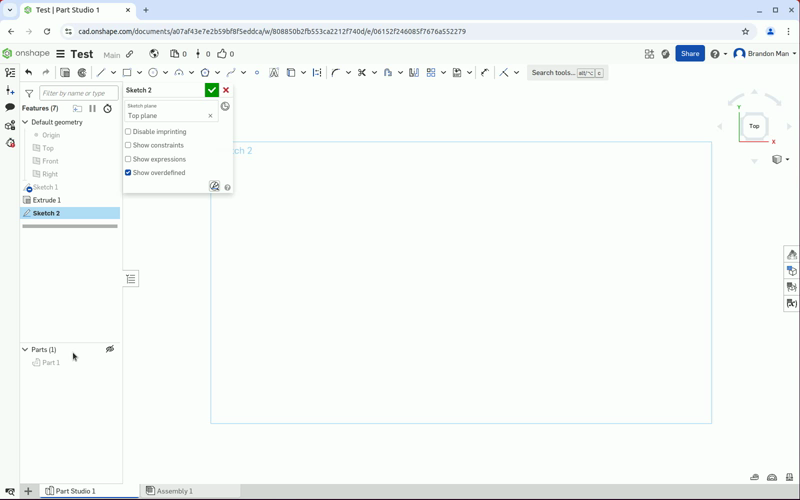
key(l)
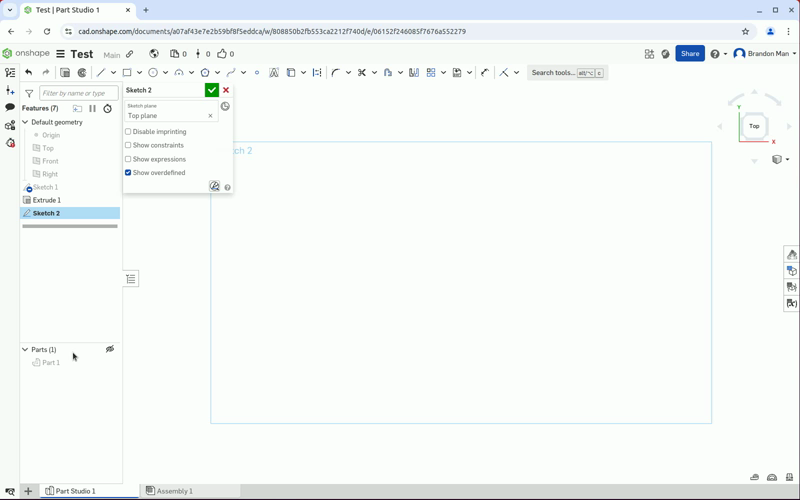
key_down(shift)
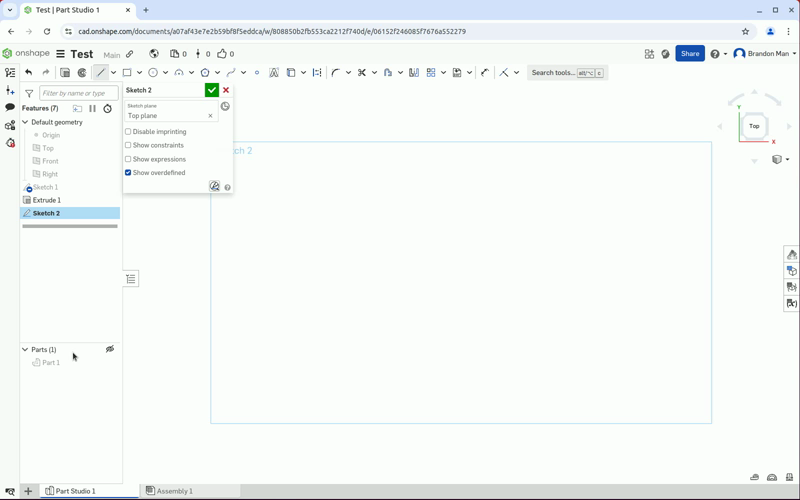
mouse_move(419, 378)
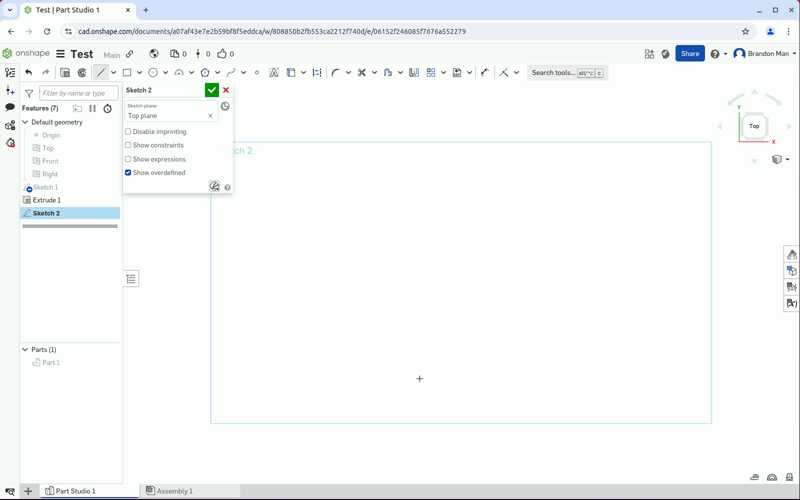
click(419, 378)
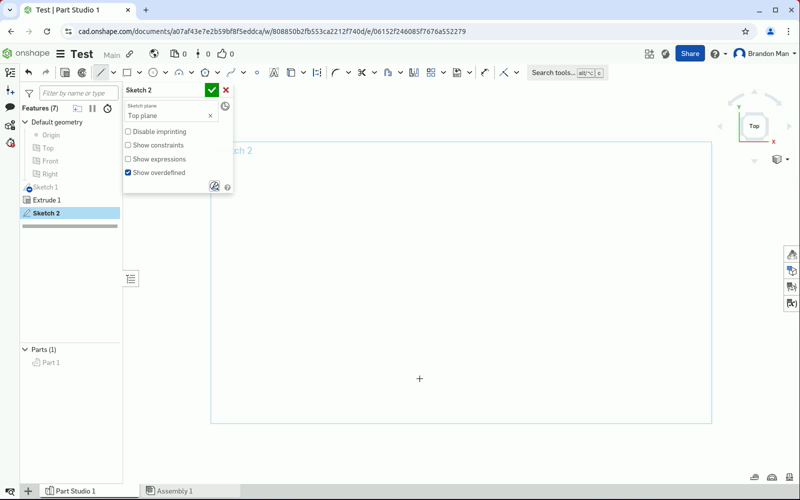
key_up(shift)
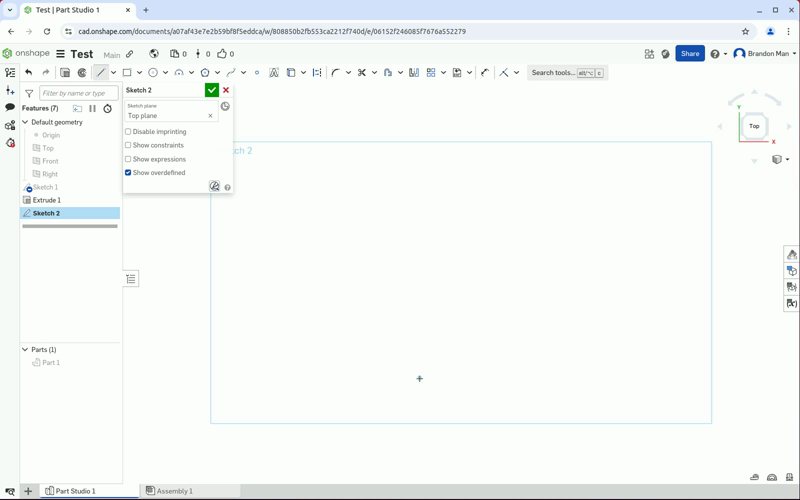
key_down(shift)
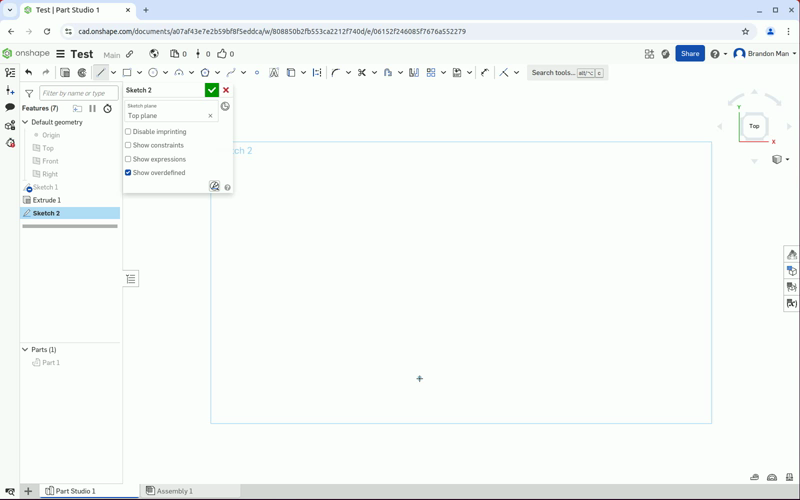
mouse_move(516, 378)
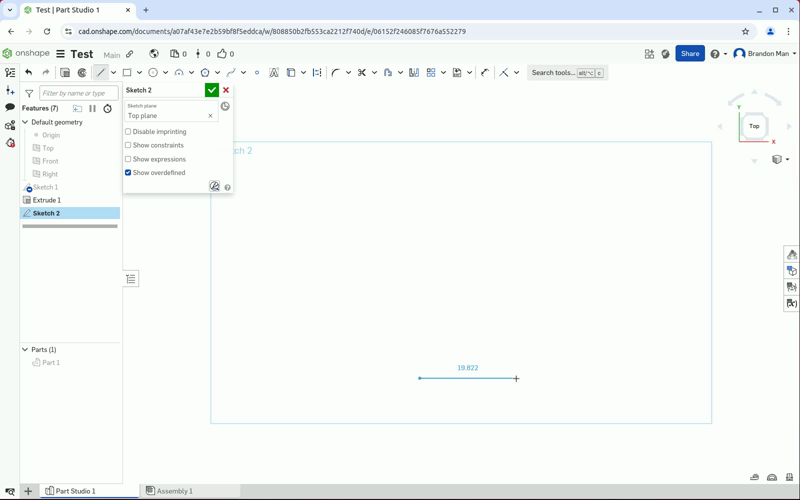
click(516, 378)
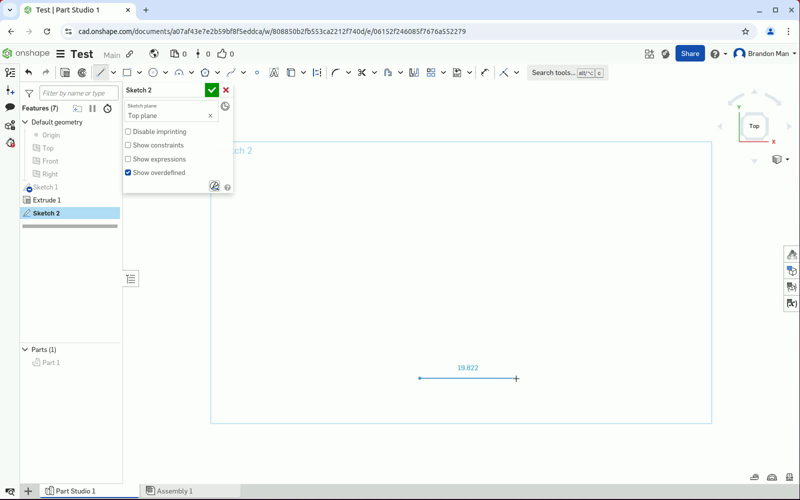
key_up(shift)
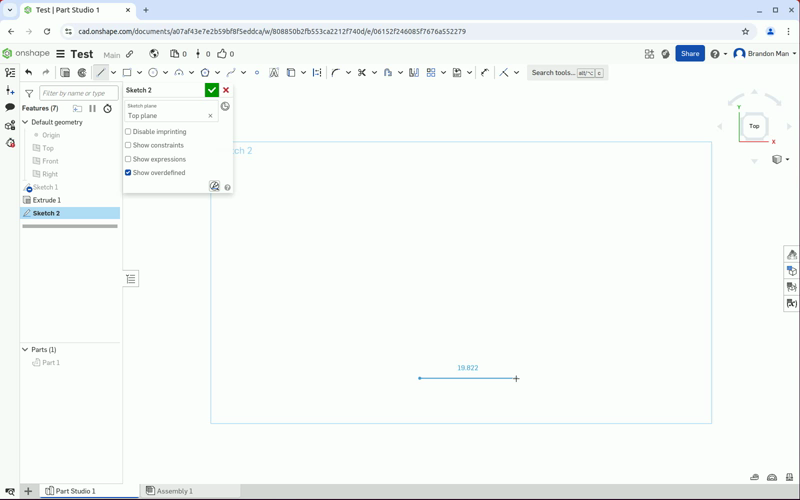
key_down(shift)
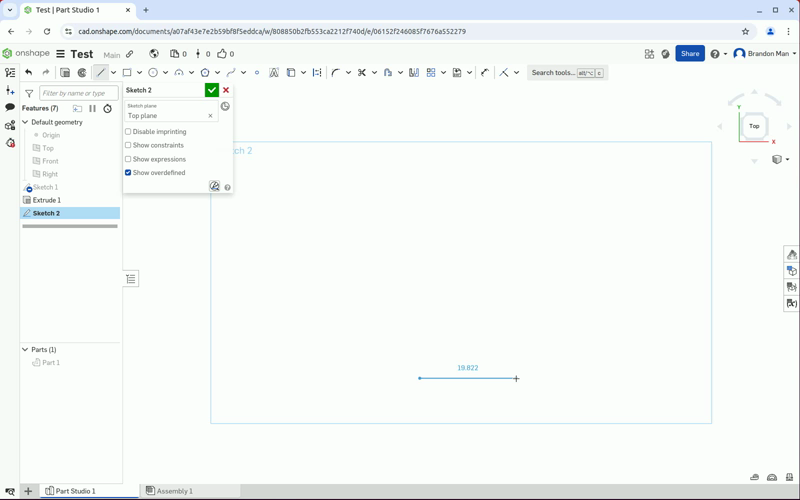
mouse_move(516, 232)
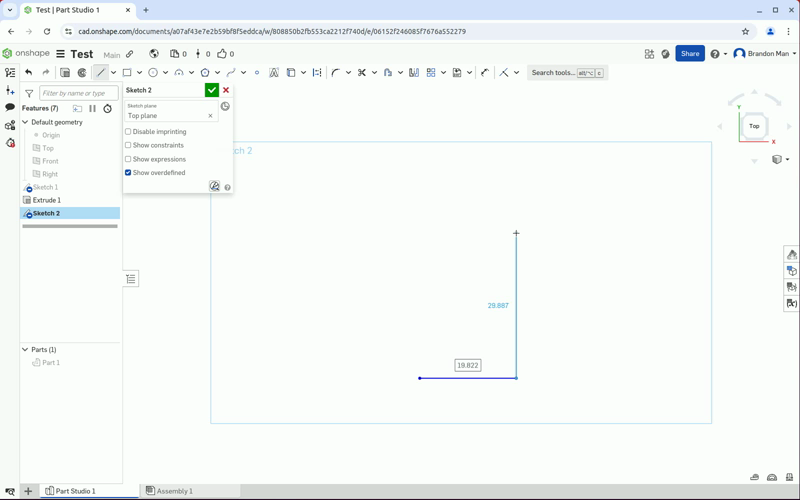
click(516, 232)
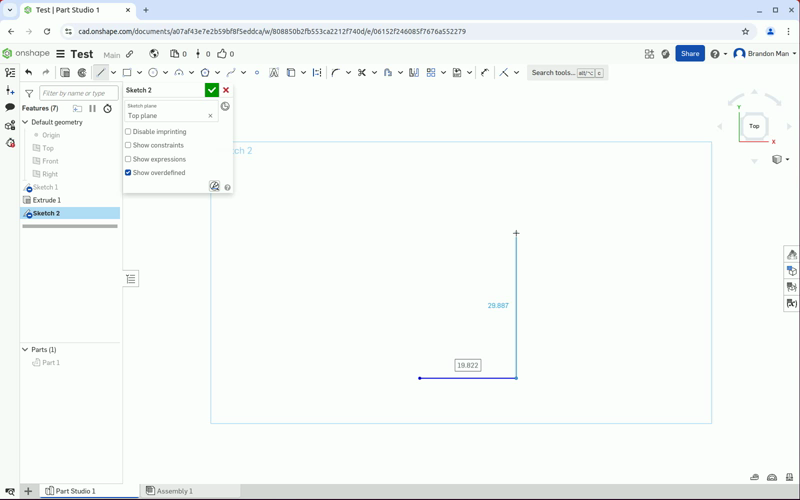
key_up(shift)
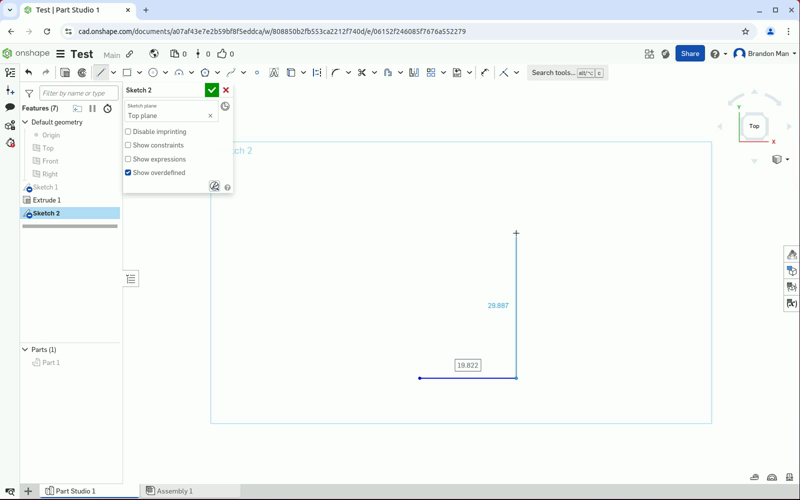
key_down(shift)
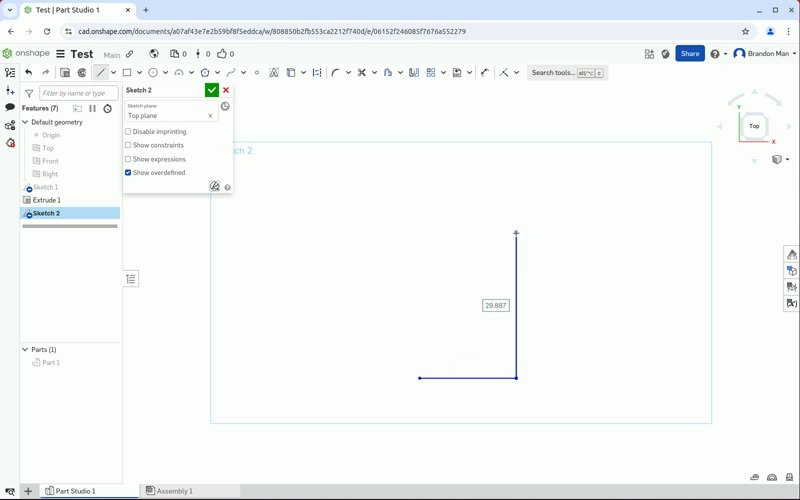
mouse_move(419, 232)
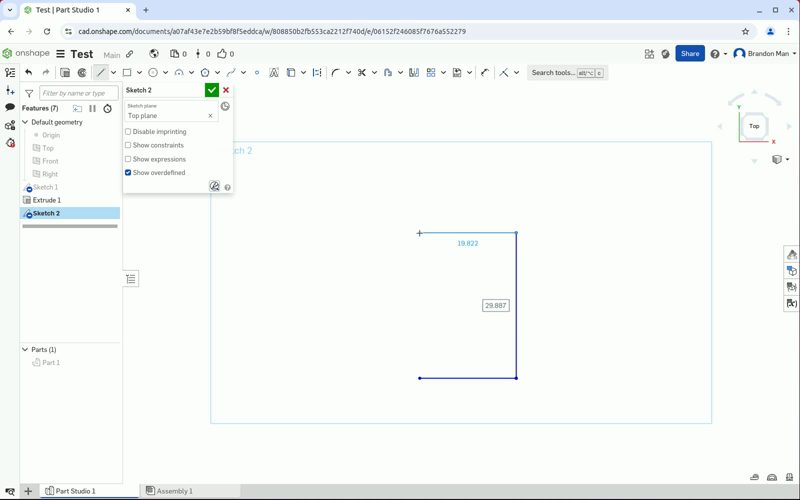
click(419, 232)
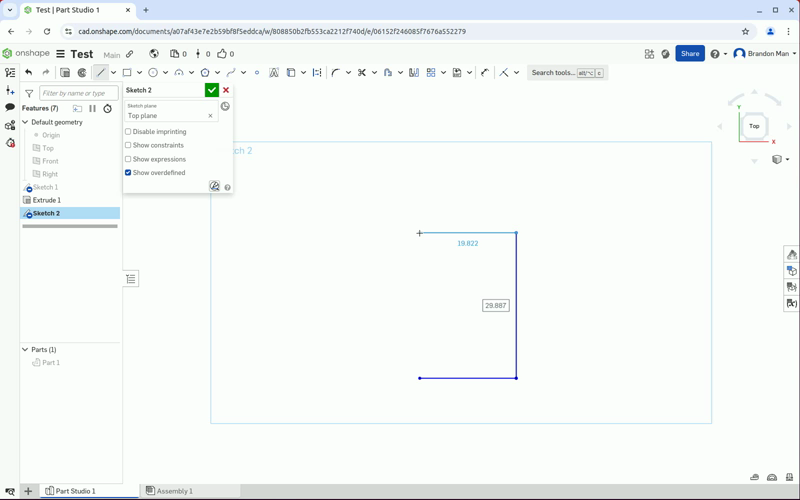
key_up(shift)
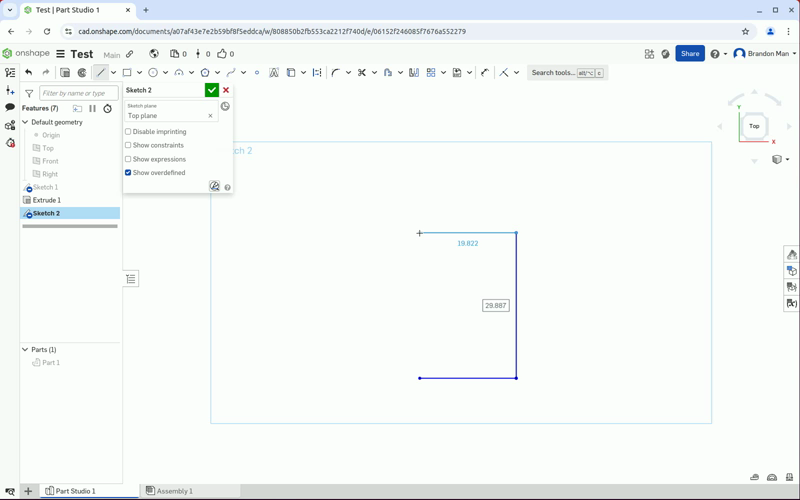
key_down(shift)
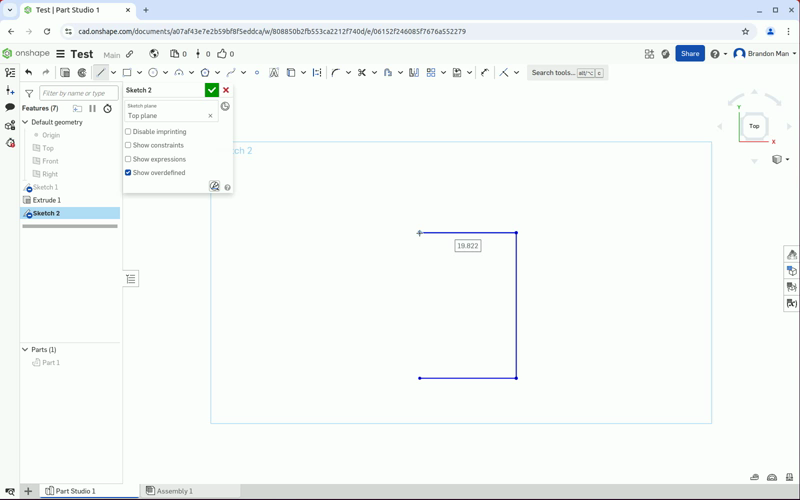
mouse_move(419, 378)
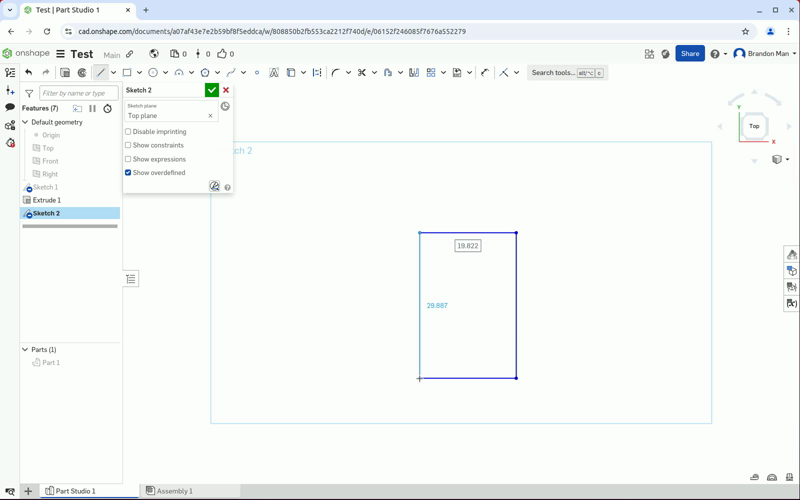
key_up(shift)
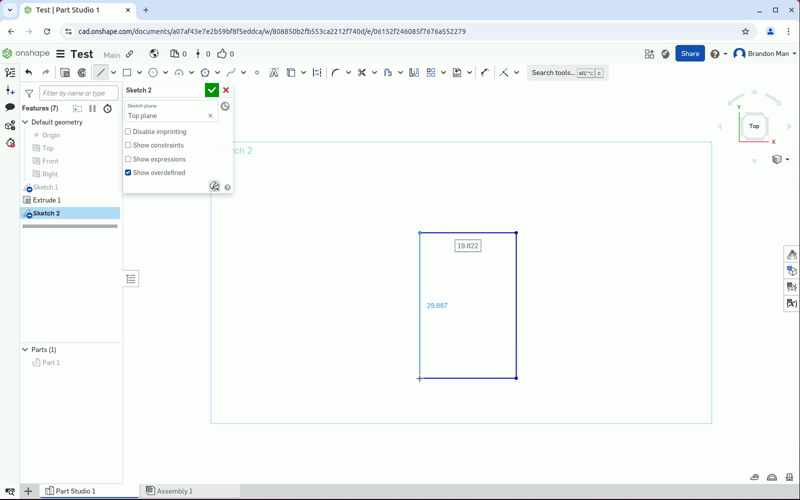
click(419, 378)
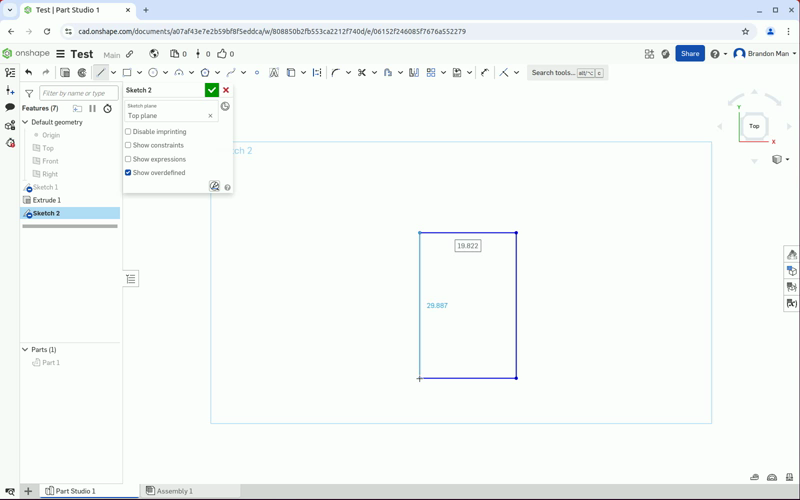
key(esc)
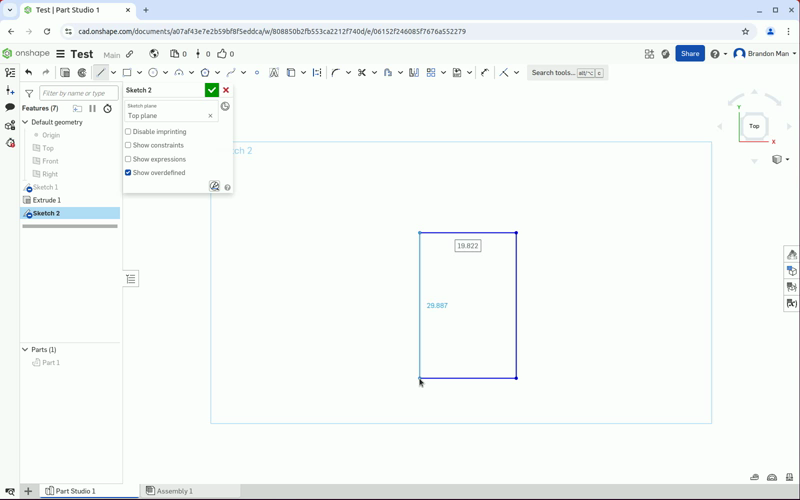
mouse_move(490, 319)
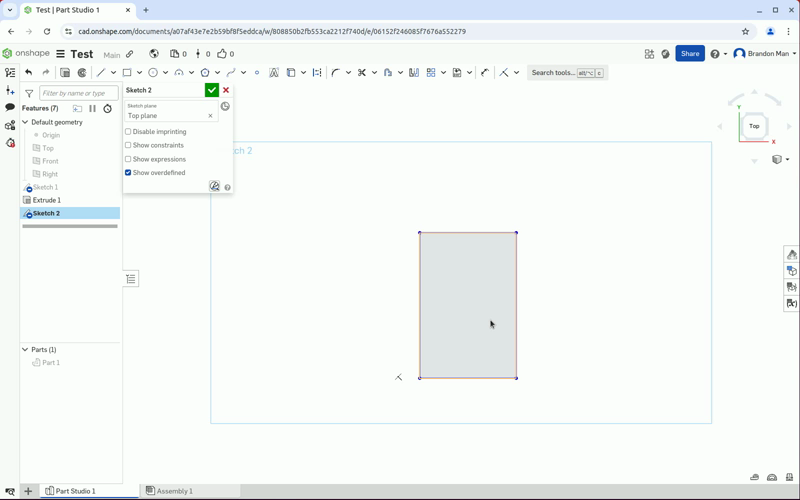
click(490, 319)
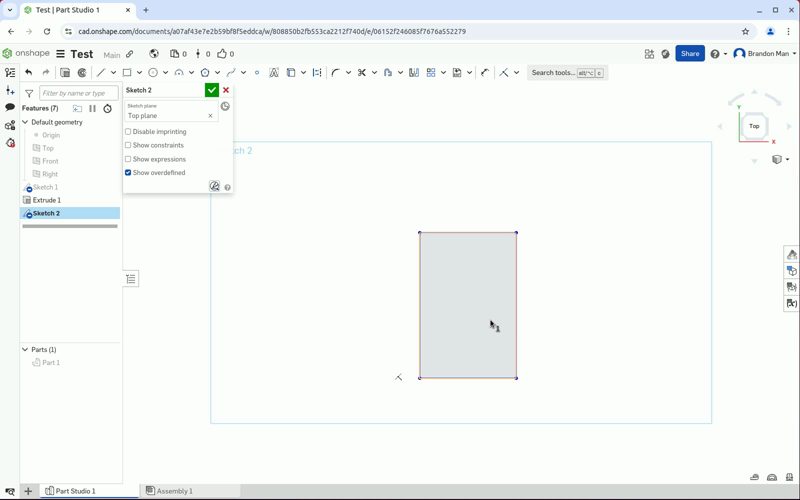
mouse_move(73, 352)
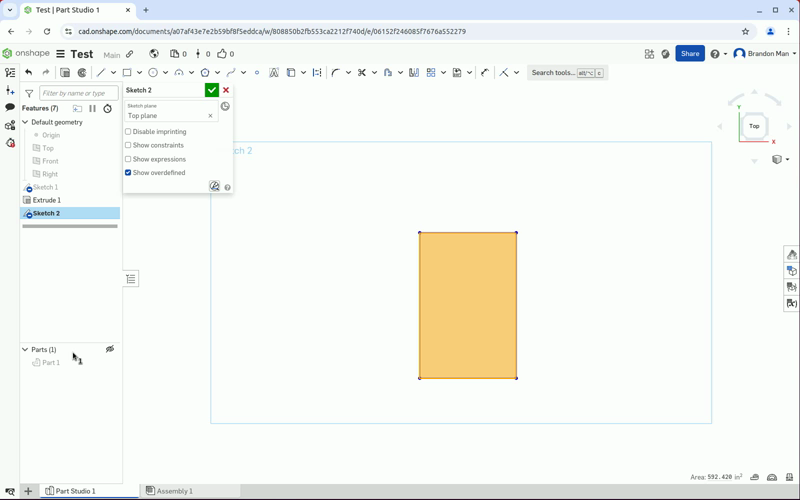
key(shift+y)
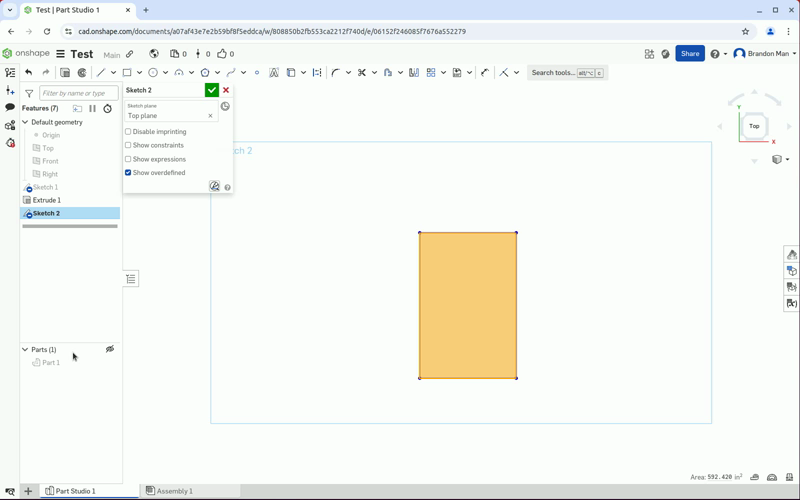
key(shift+e)
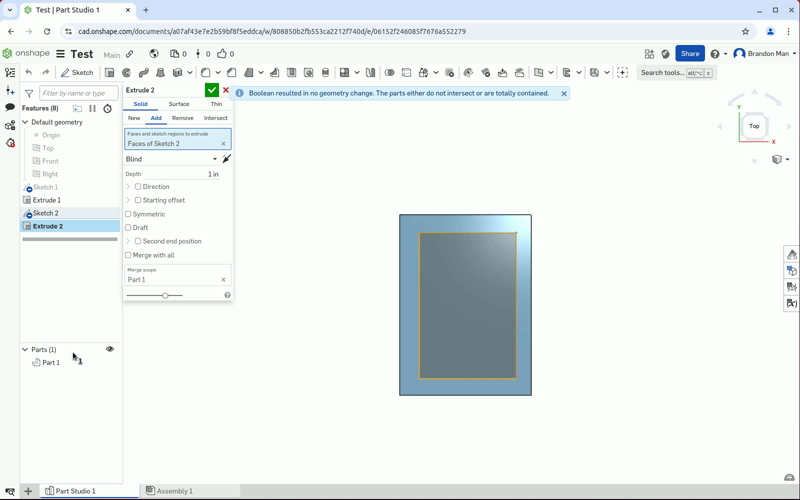
mouse_move(143, 106)
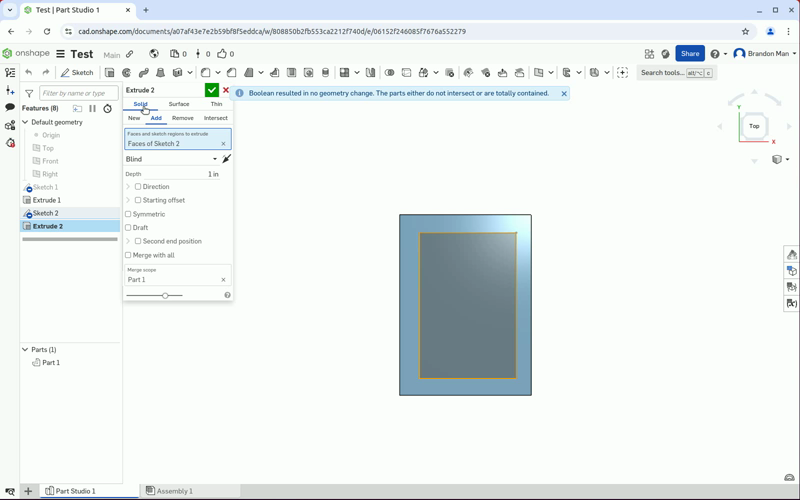
click(143, 106)
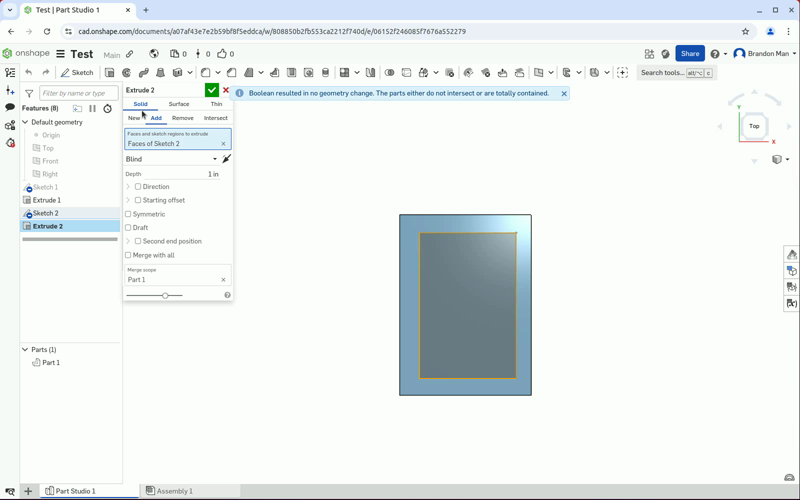
mouse_move(137, 120)
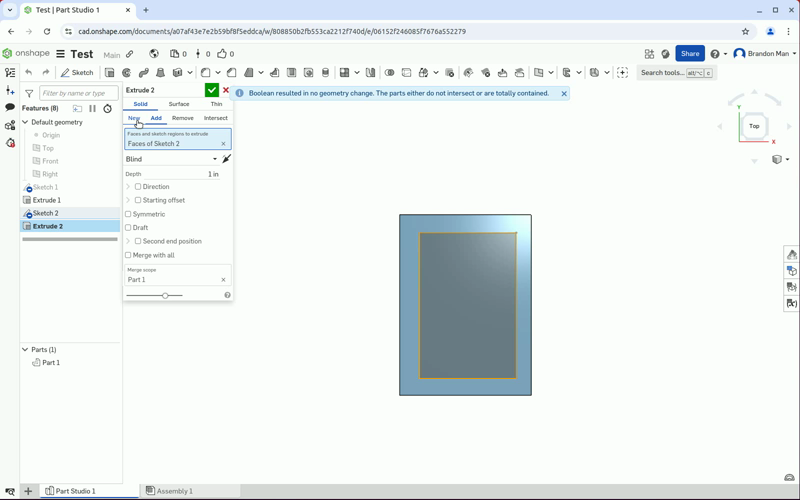
click(137, 120)
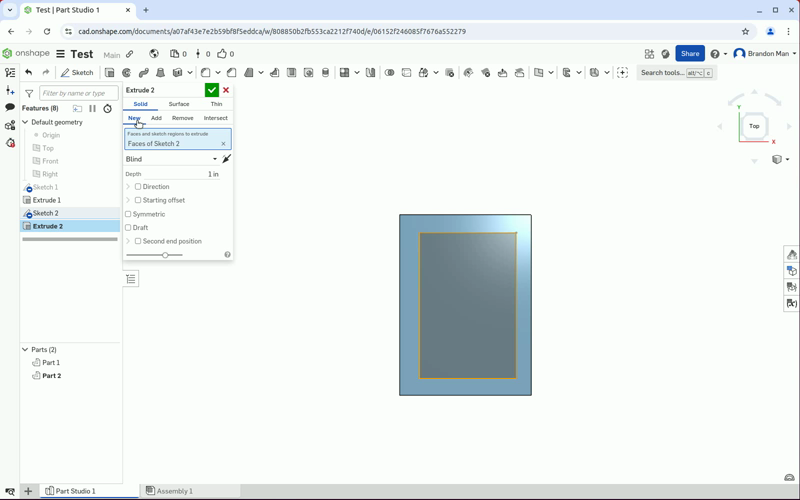
key(tab, 4)
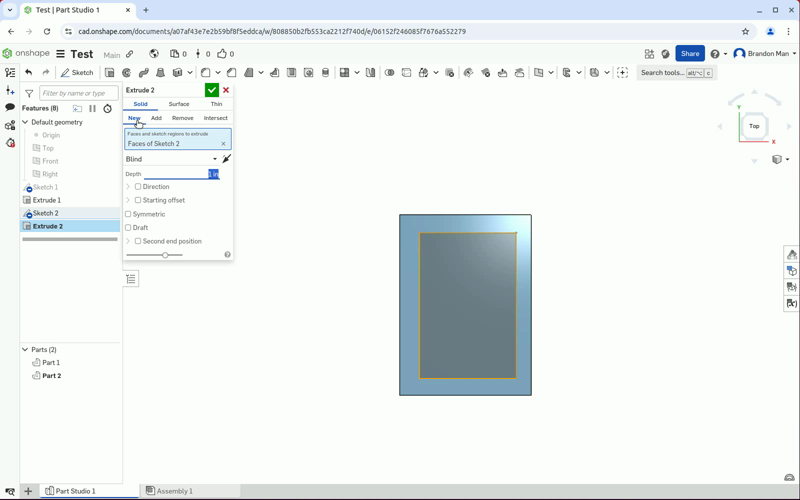
text(12.758)
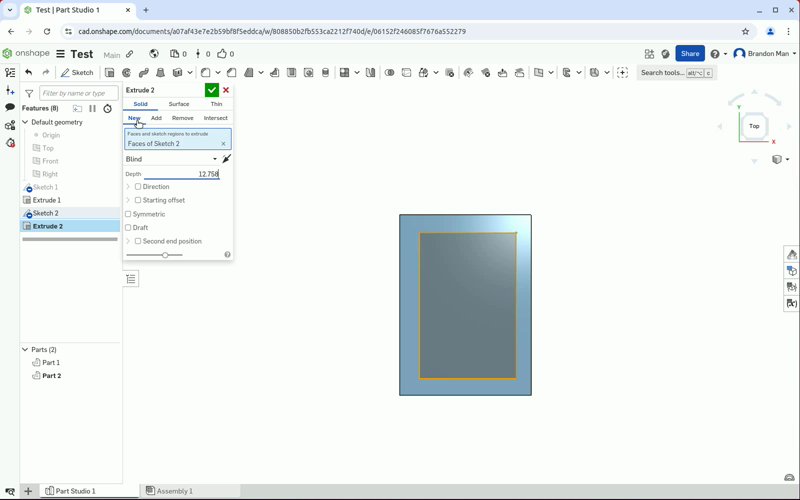
key(enter)
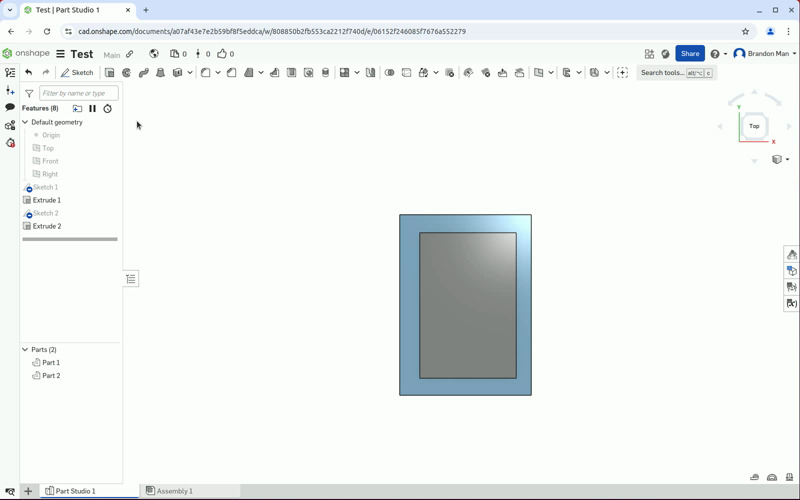
key(shift+h)
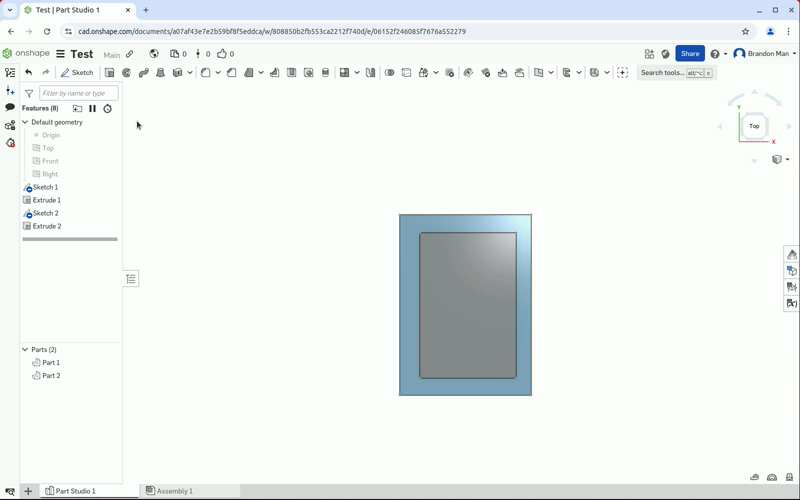
key(shift+h)
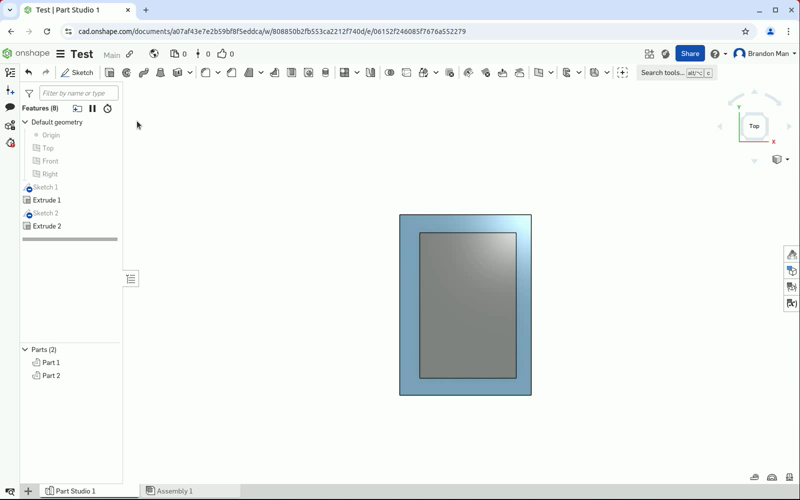
mouse_move(73, 189)
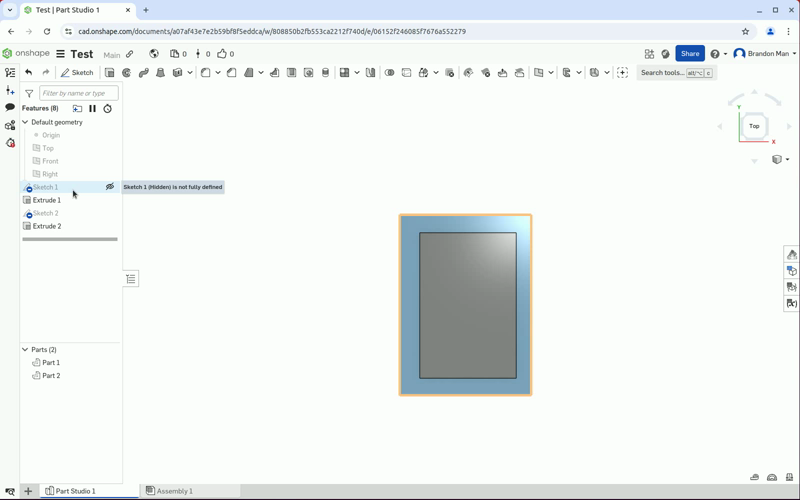
click(73, 189)
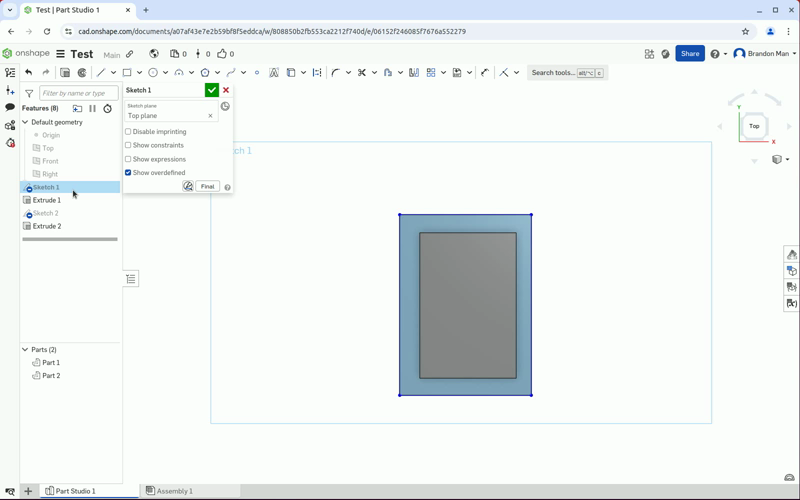
mouse_move(229, 92)
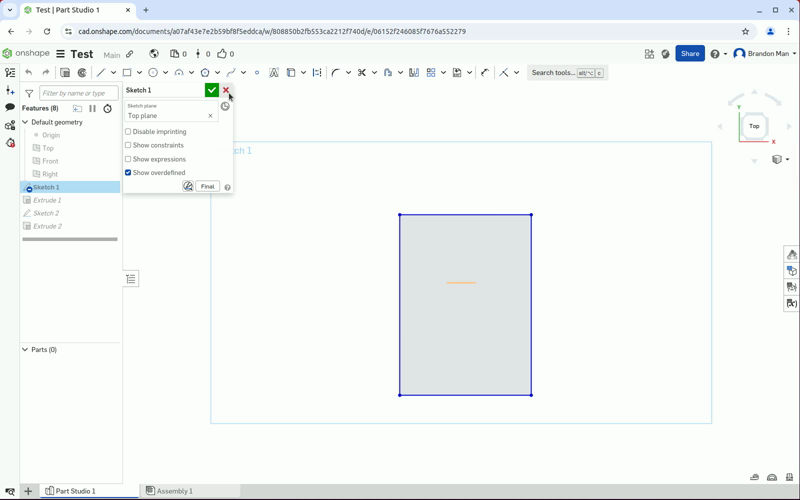
click(229, 92)
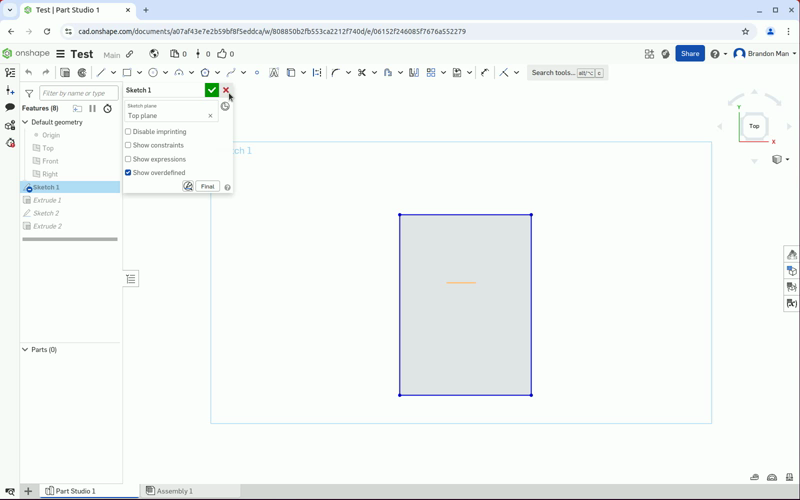
key(shift+s)
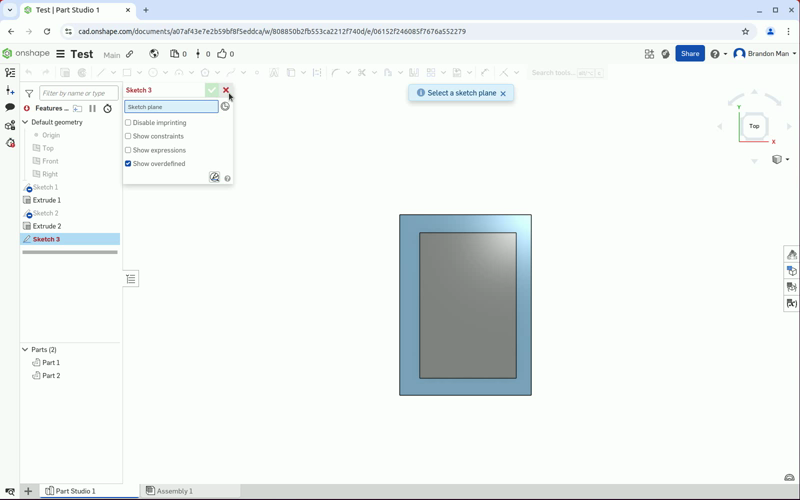
mouse_move(73, 150)
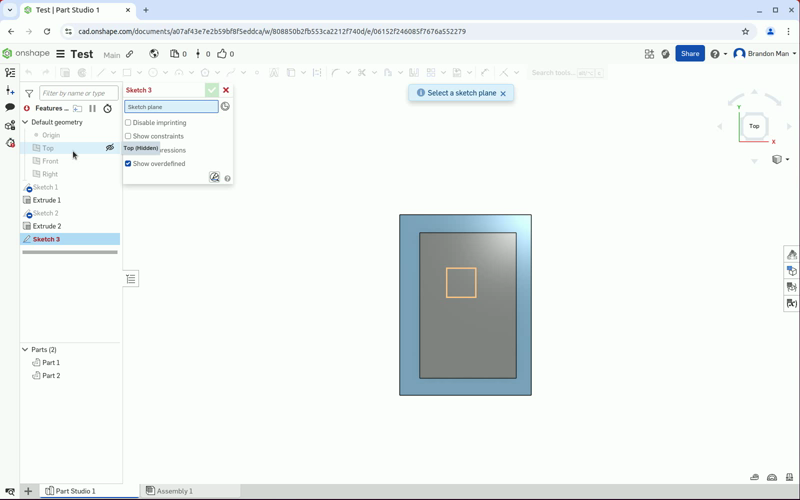
click(73, 150)
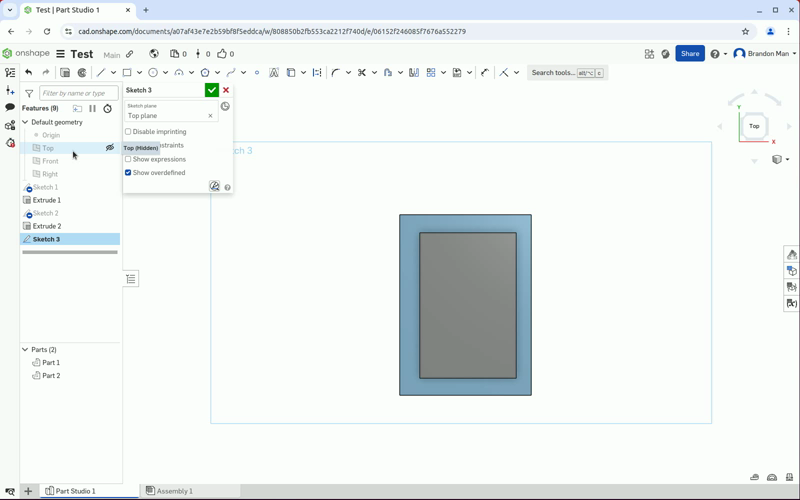
mouse_move(73, 352)
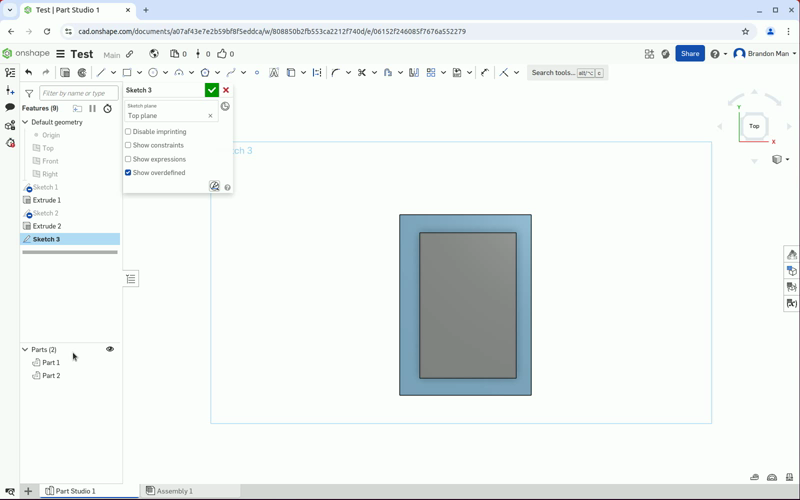
key(y)
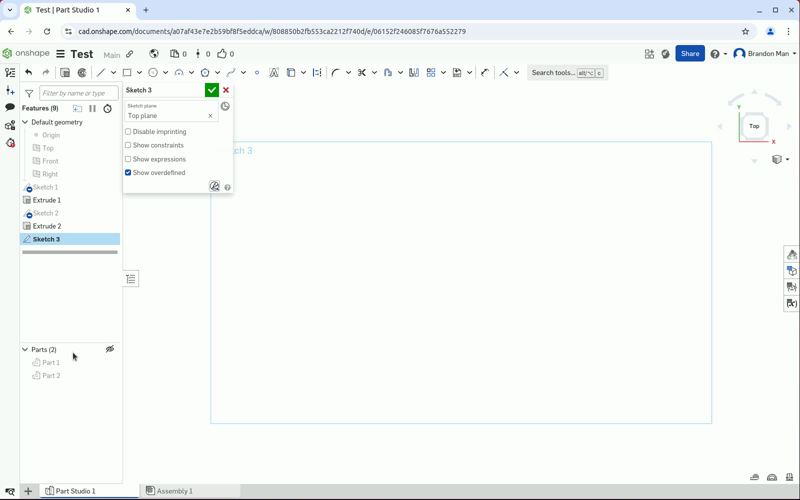
key(l)
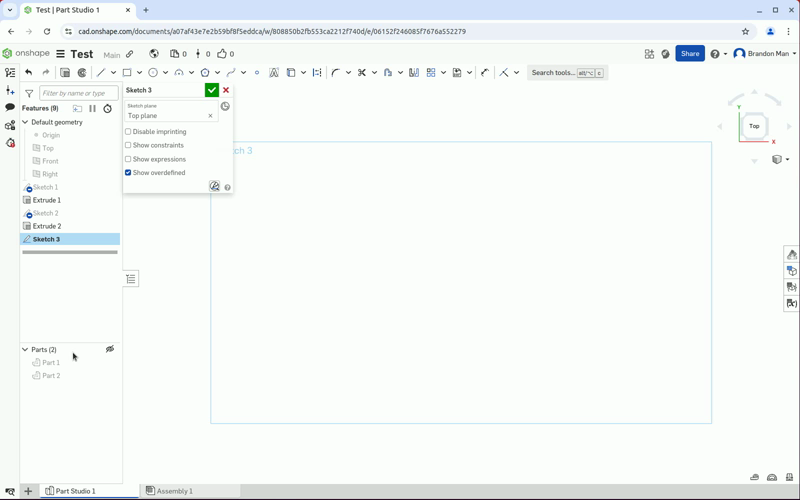
key_down(shift)
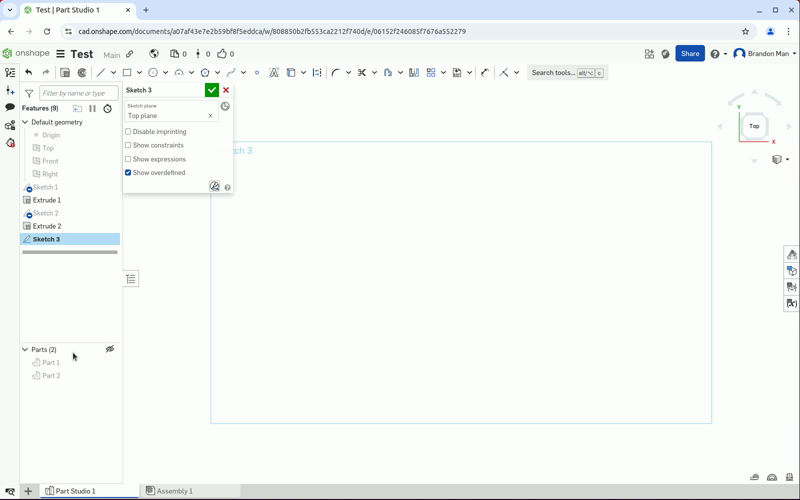
mouse_move(418, 282)
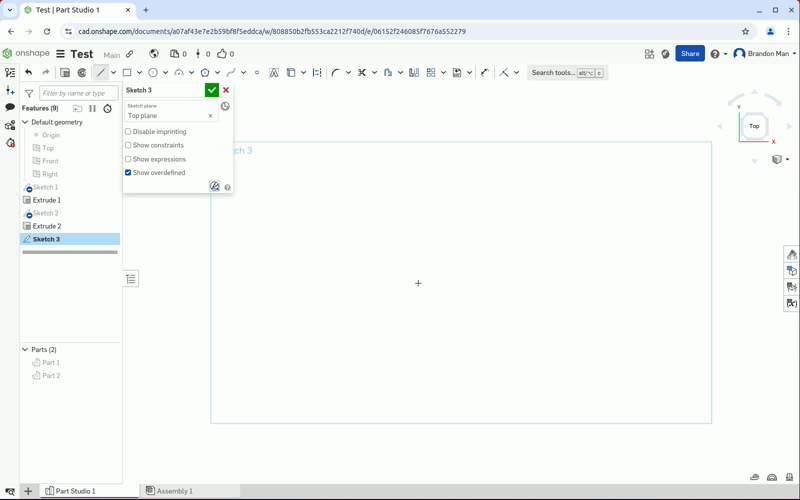
click(418, 282)
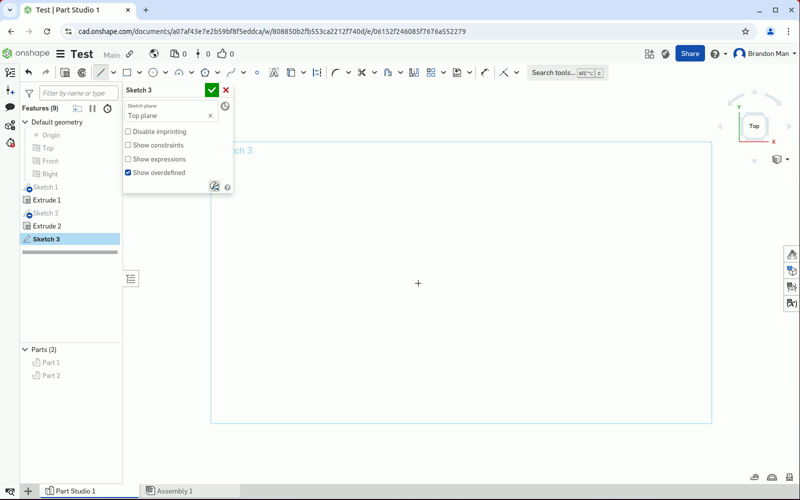
key_up(shift)
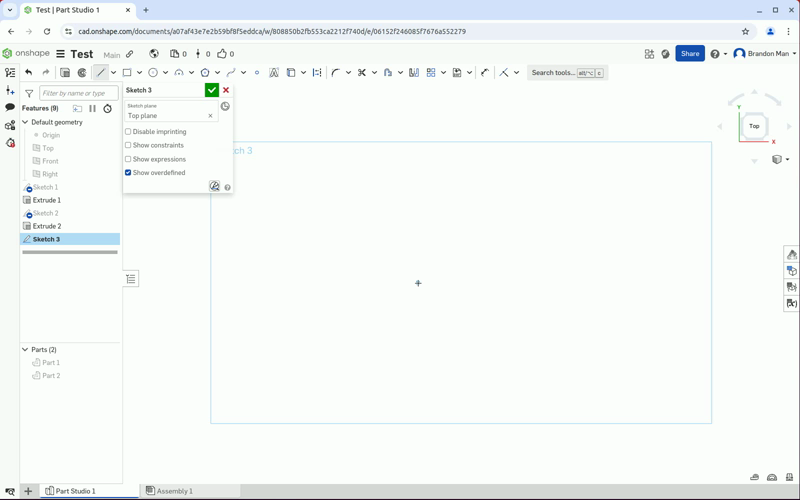
key_down(shift)
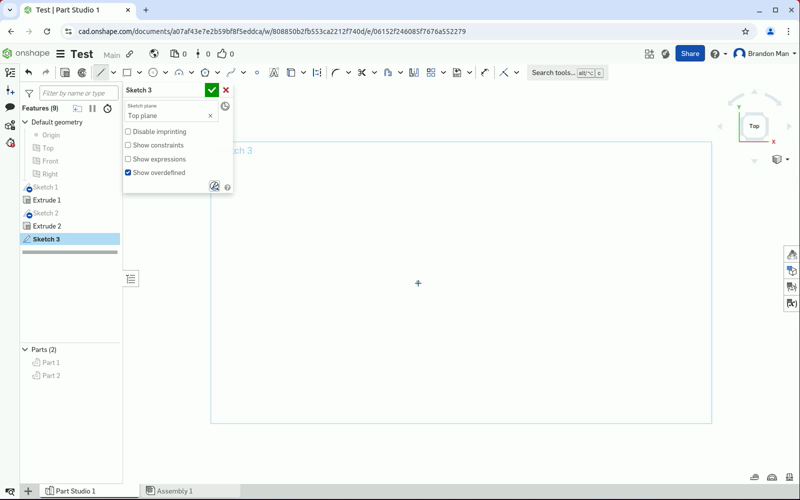
mouse_move(514, 282)
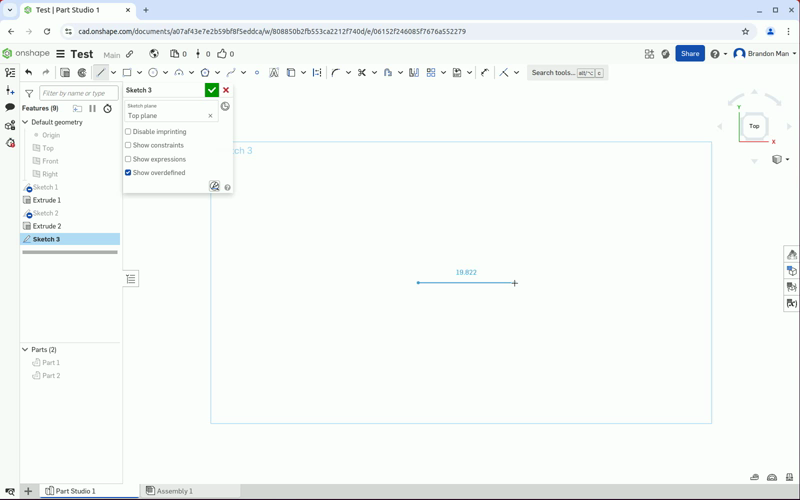
click(514, 282)
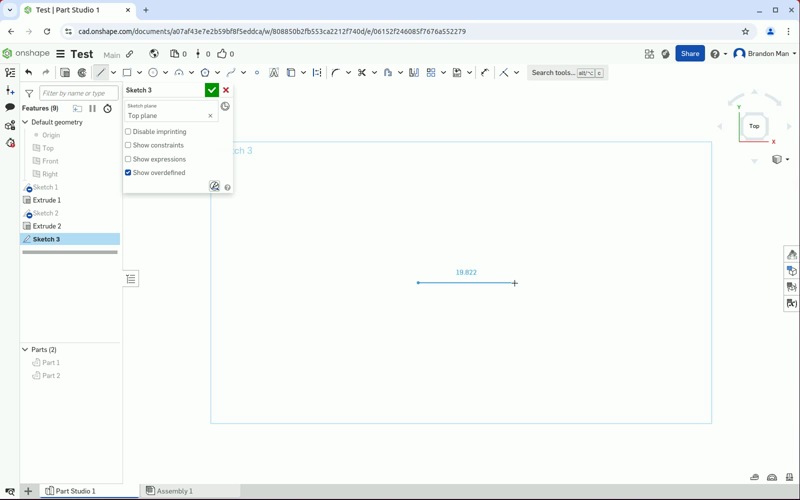
key_up(shift)
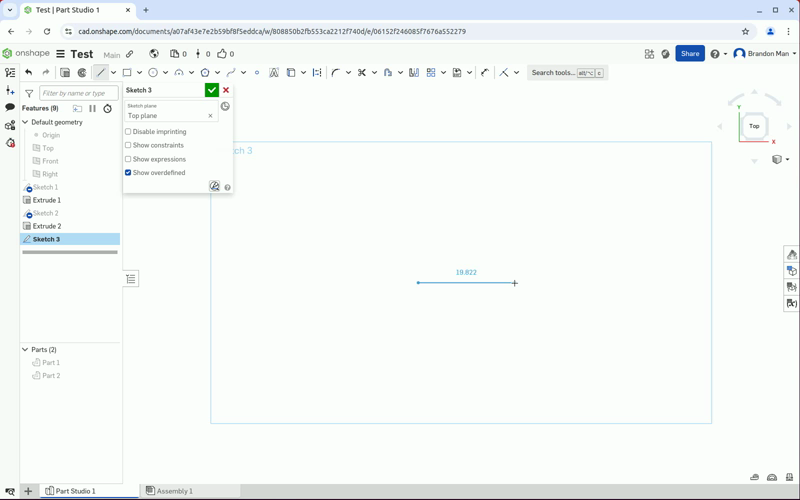
key_down(shift)
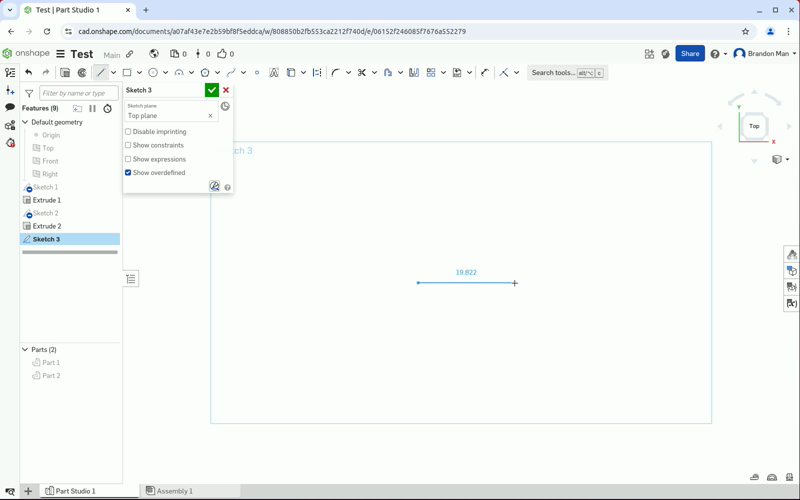
mouse_move(514, 213)
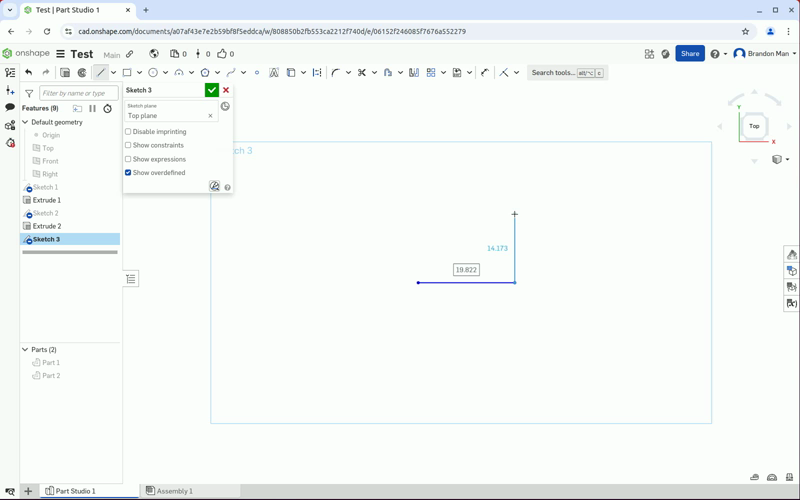
click(514, 213)
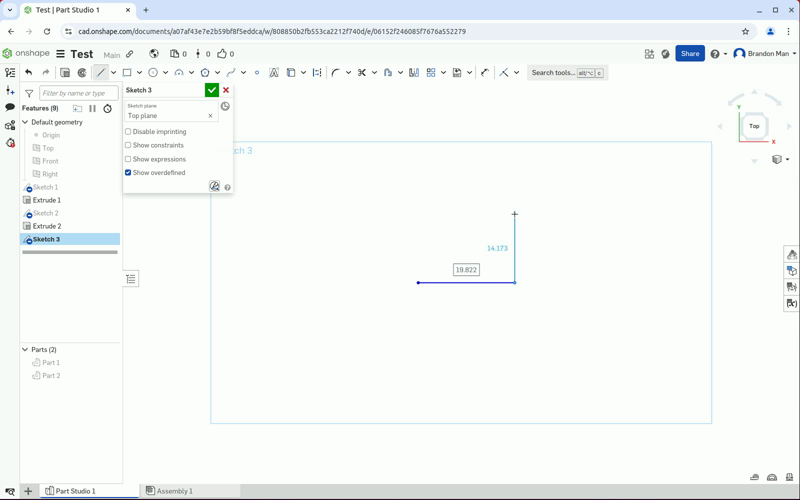
key_up(shift)
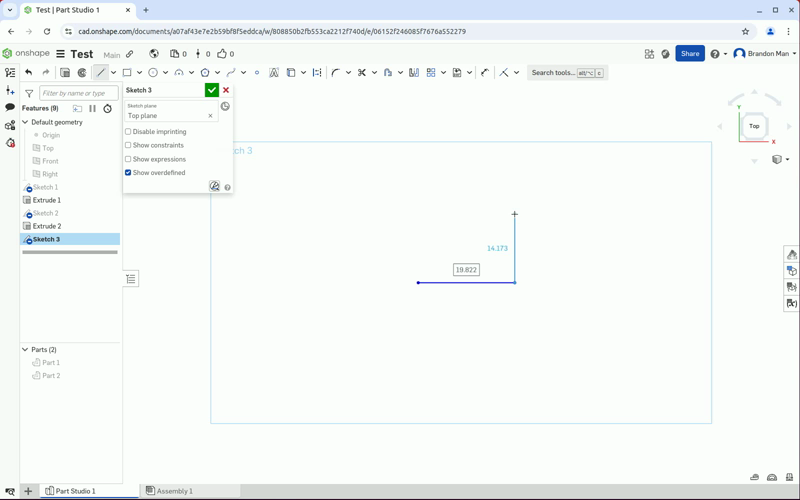
key_down(shift)
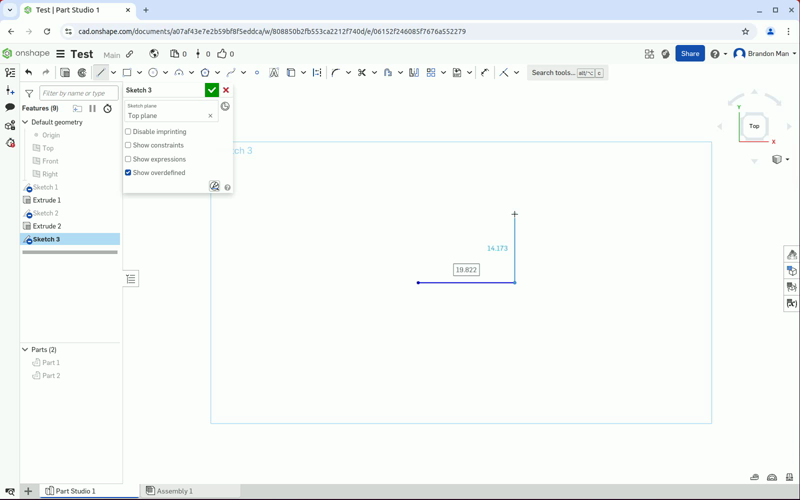
mouse_move(418, 213)
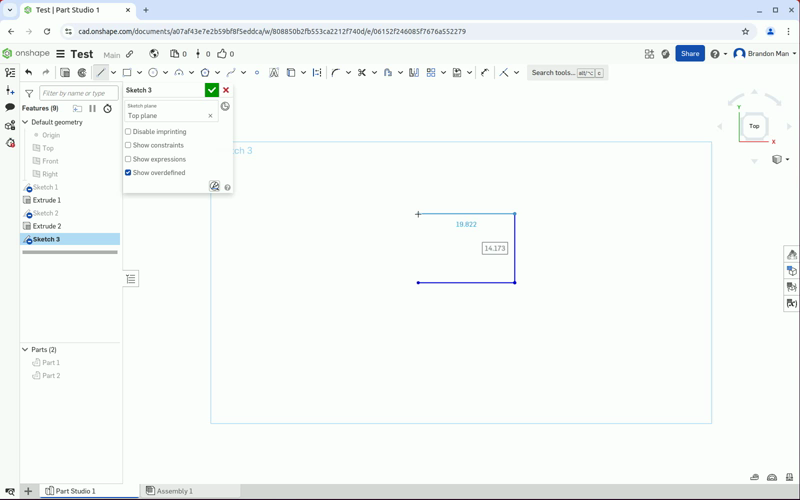
click(418, 213)
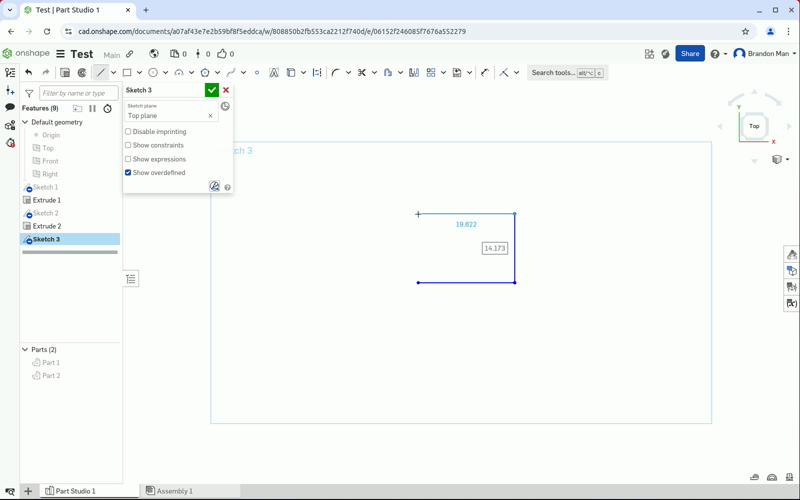
key_up(shift)
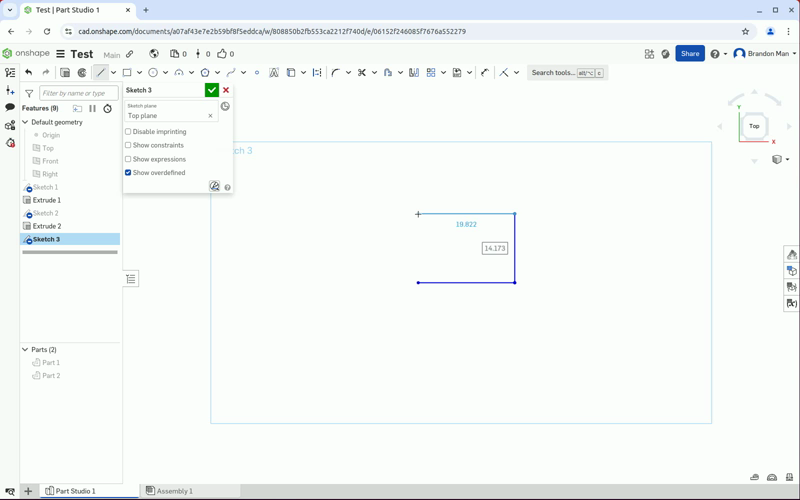
key_down(shift)
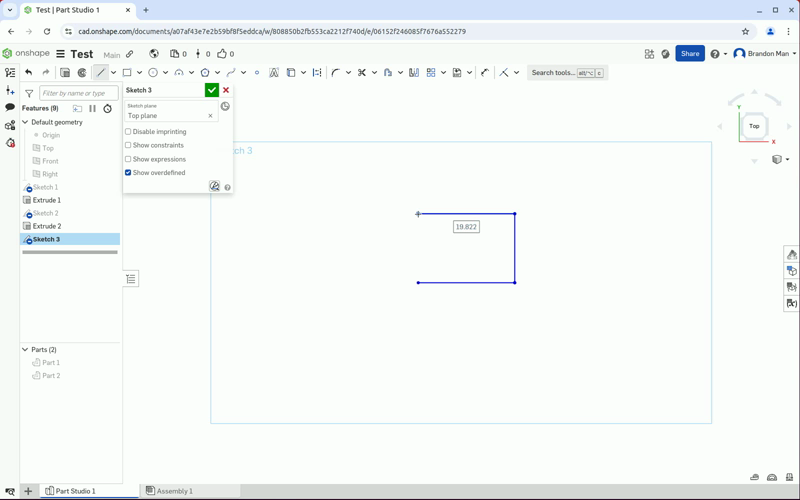
mouse_move(418, 282)
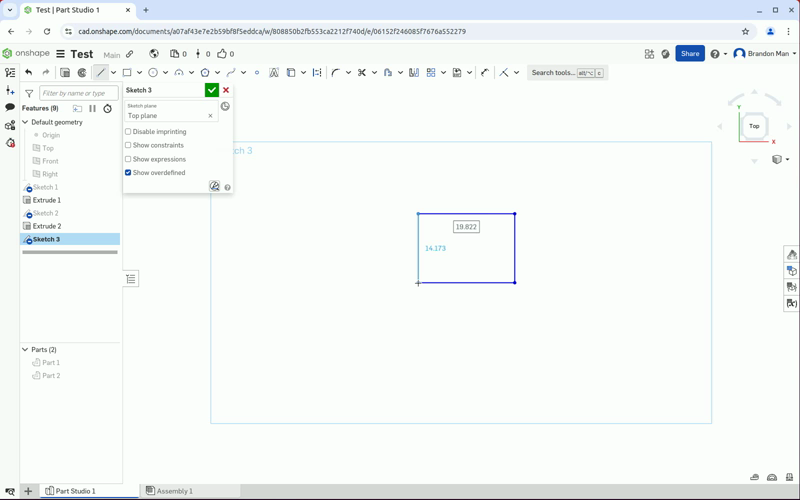
key_up(shift)
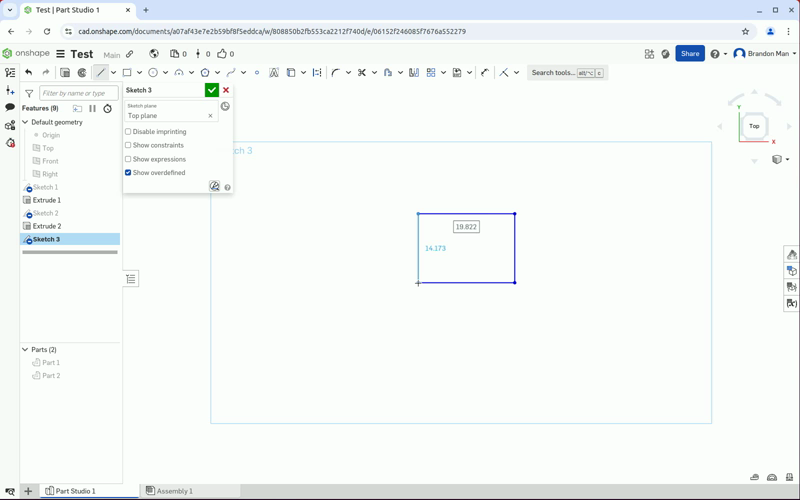
click(418, 282)
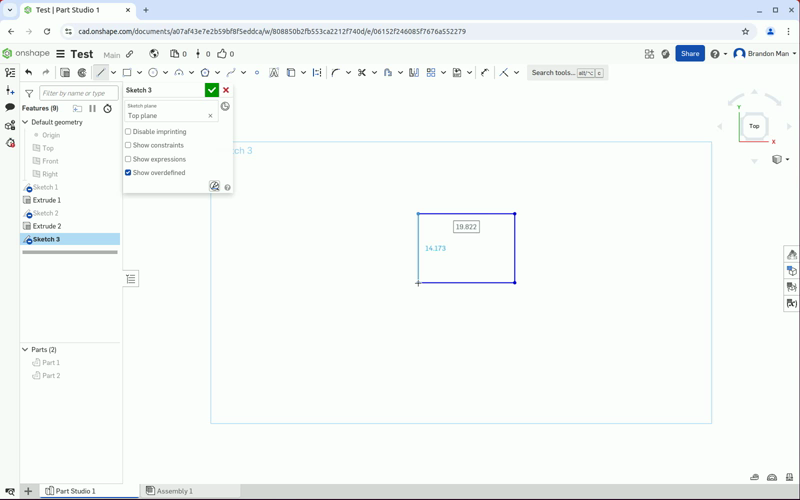
key(esc)
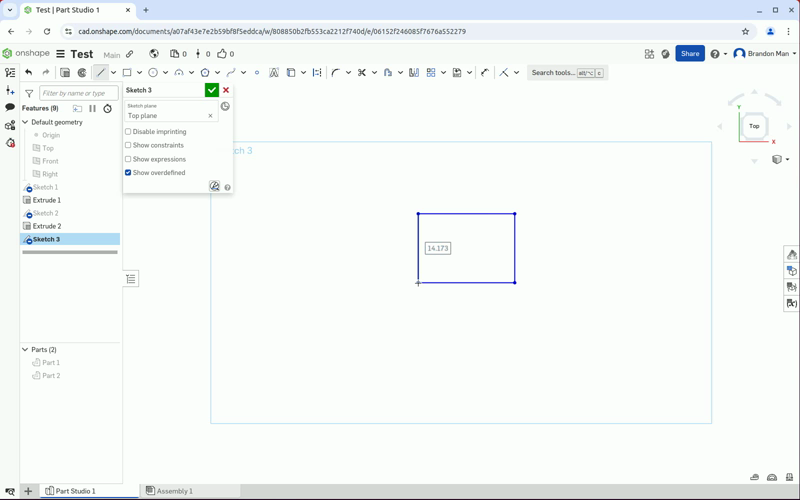
mouse_move(436, 268)
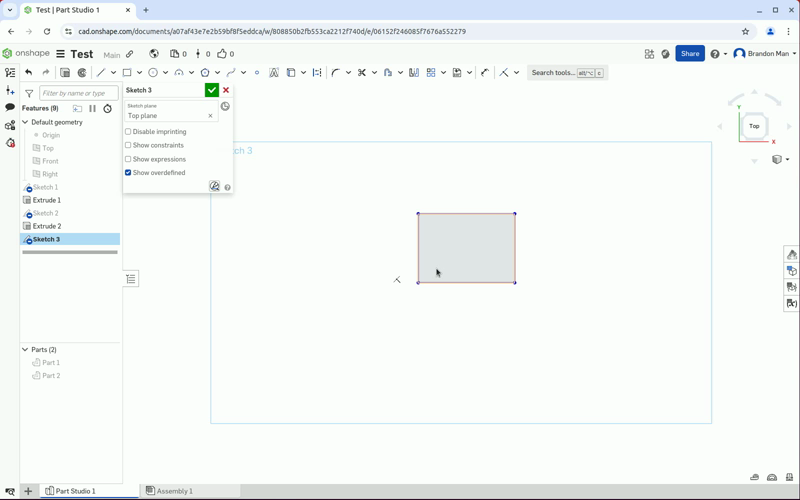
click(436, 268)
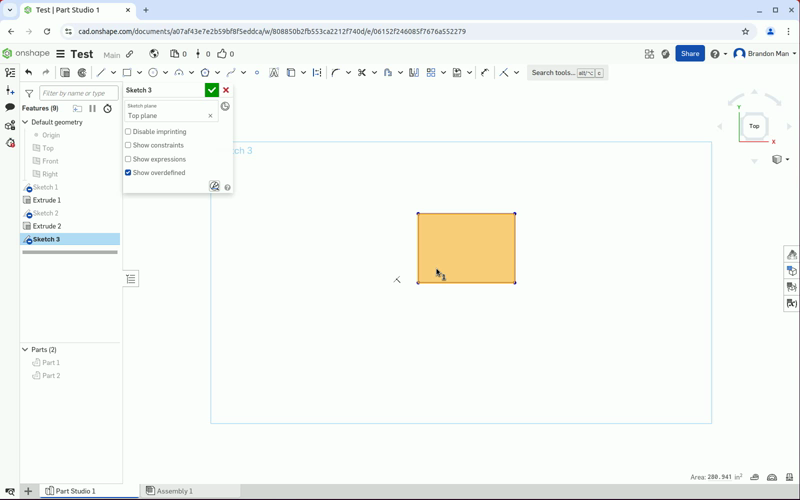
mouse_move(73, 352)
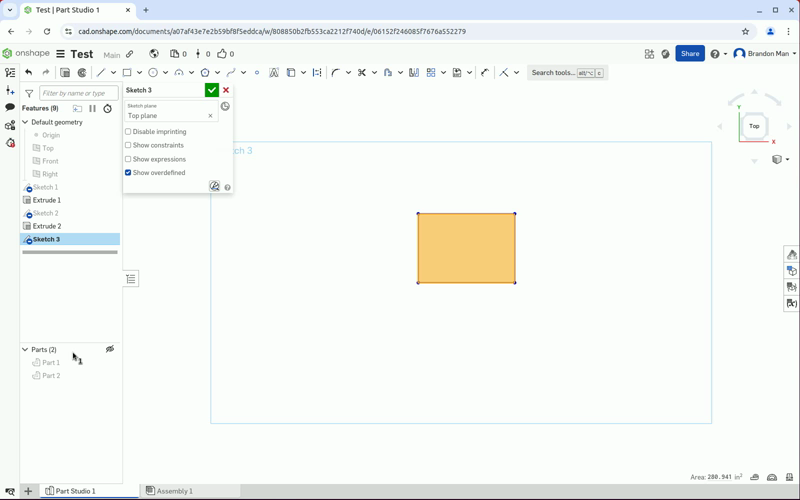
key(shift+y)
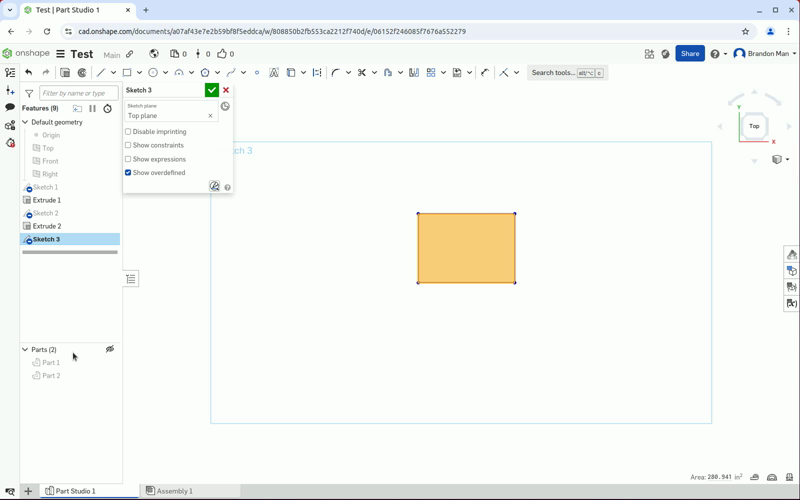
key(shift+e)
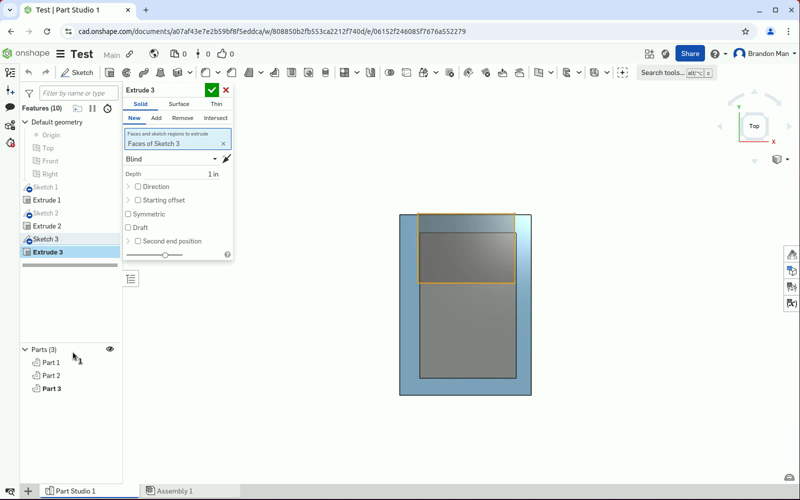
mouse_move(143, 106)
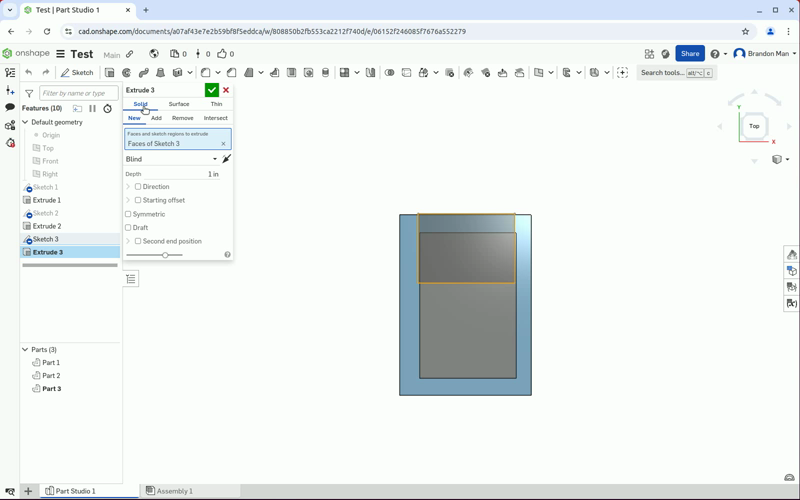
click(143, 106)
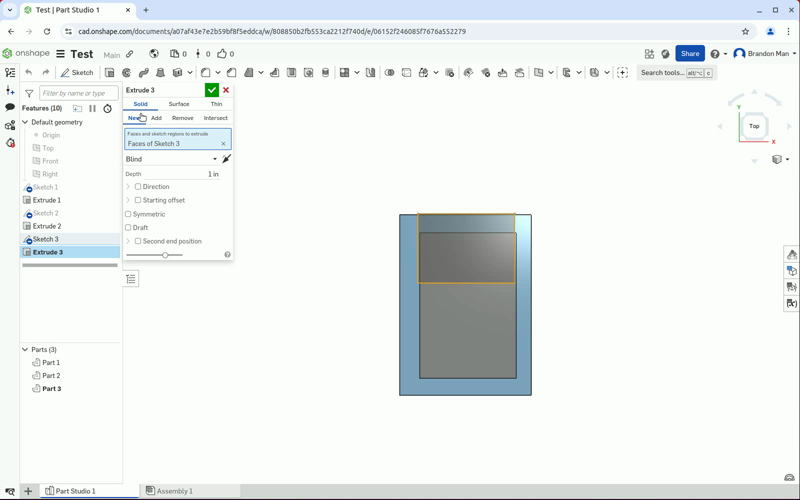
mouse_move(137, 120)
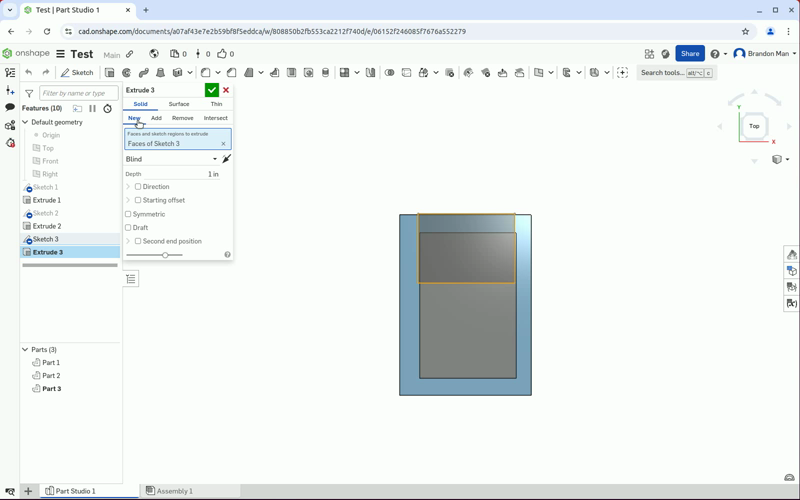
click(137, 120)
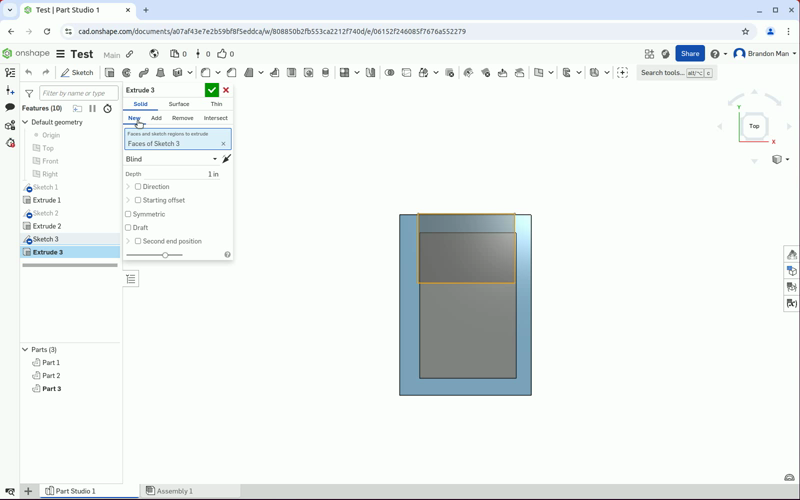
key(tab, 4)
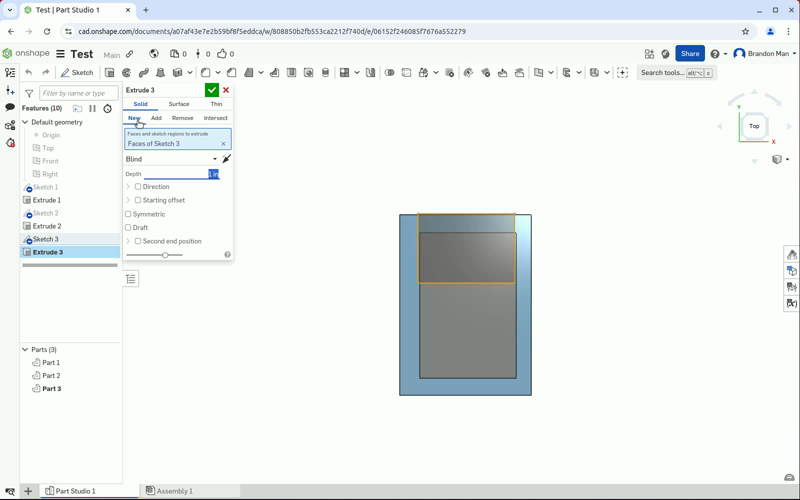
text(17.09)
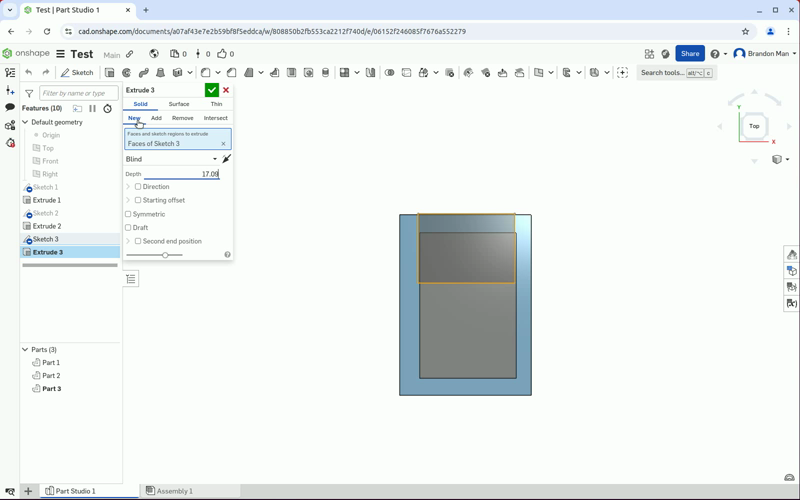
key(enter)
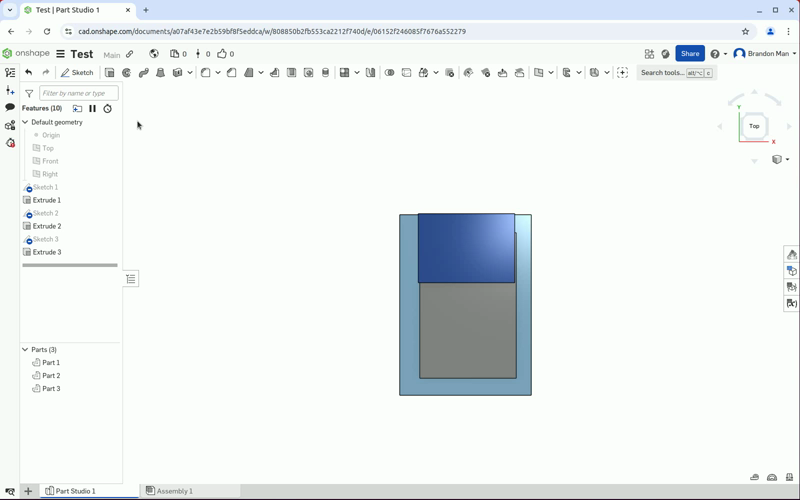
key(shift+h)
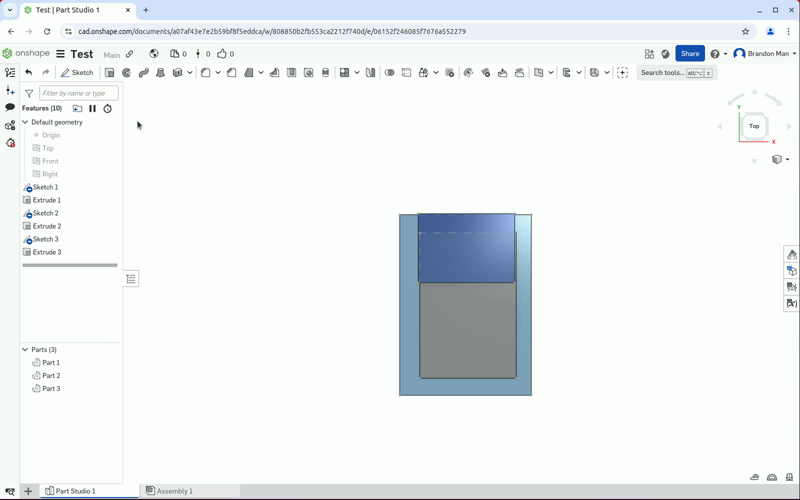
key(shift+h)
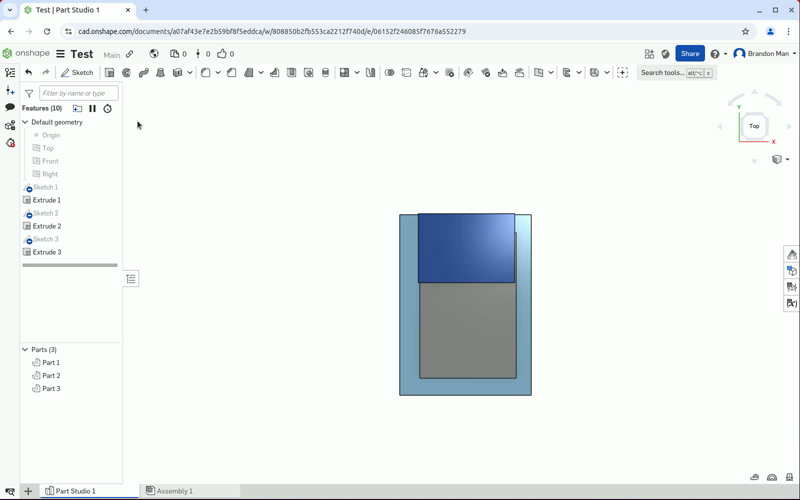
mouse_move(73, 189)
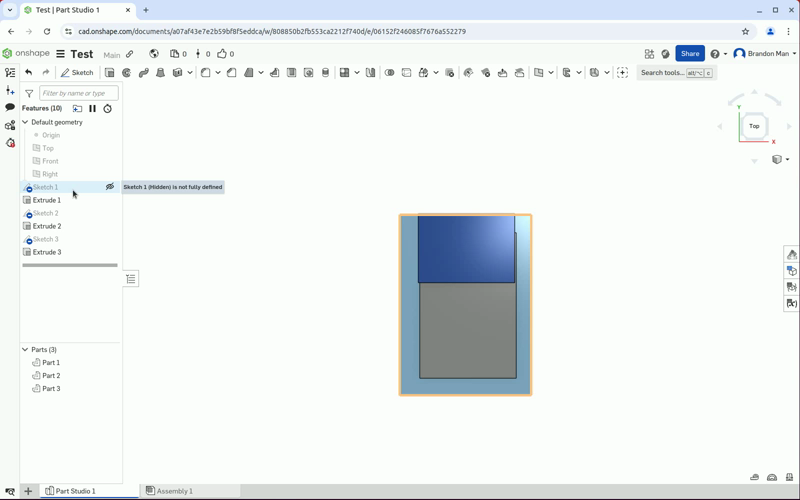
click(73, 189)
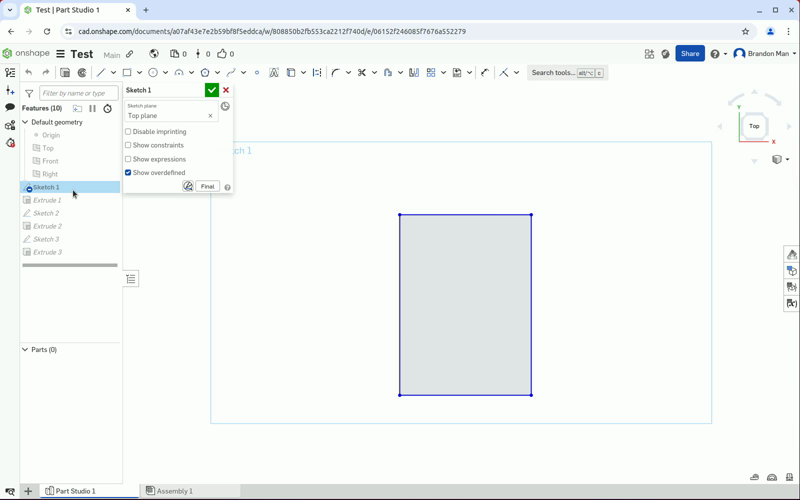
mouse_move(229, 92)
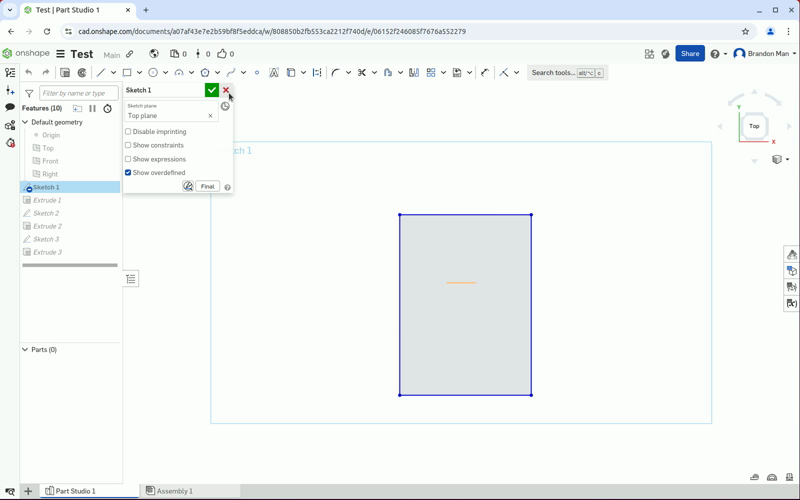
click(229, 92)
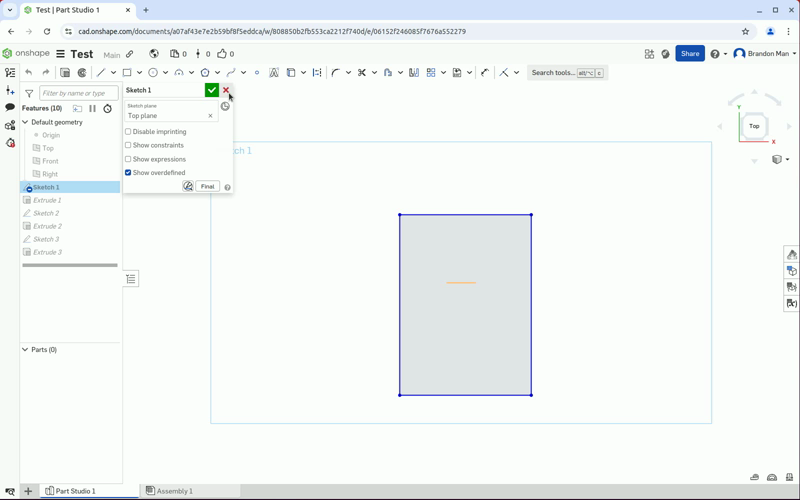
key(shift+s)
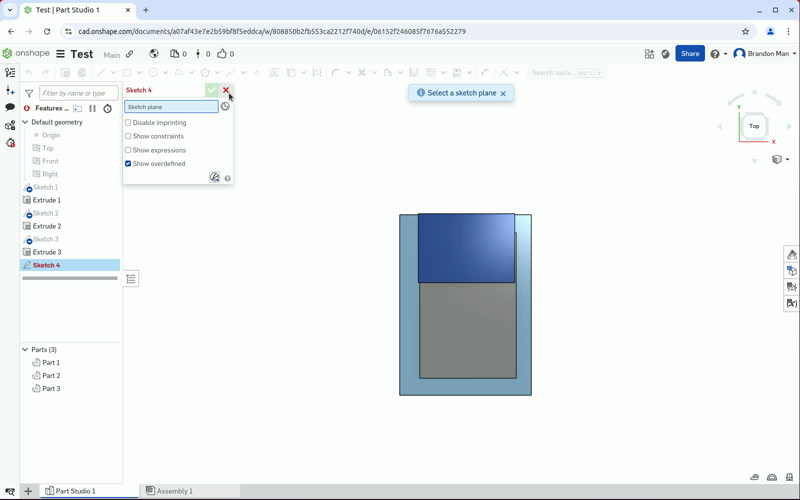
mouse_move(73, 150)
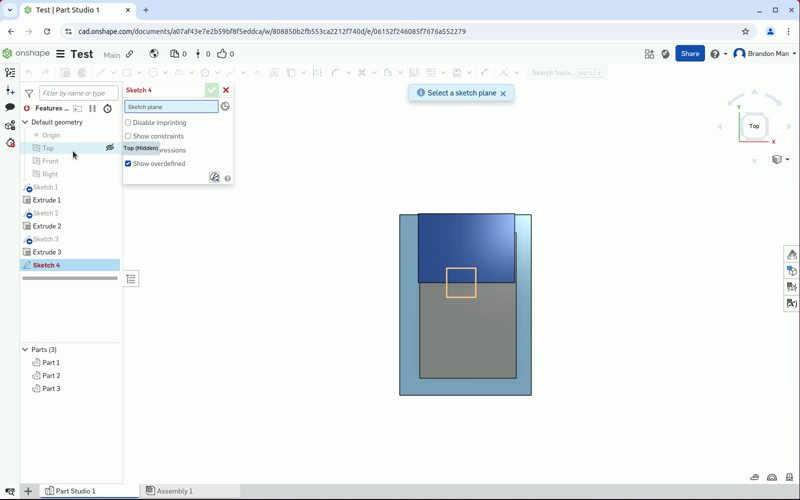
click(73, 150)
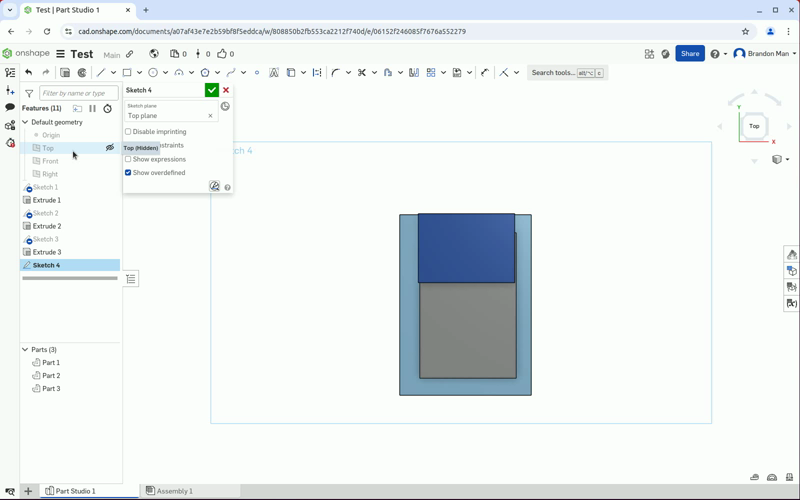
mouse_move(73, 352)
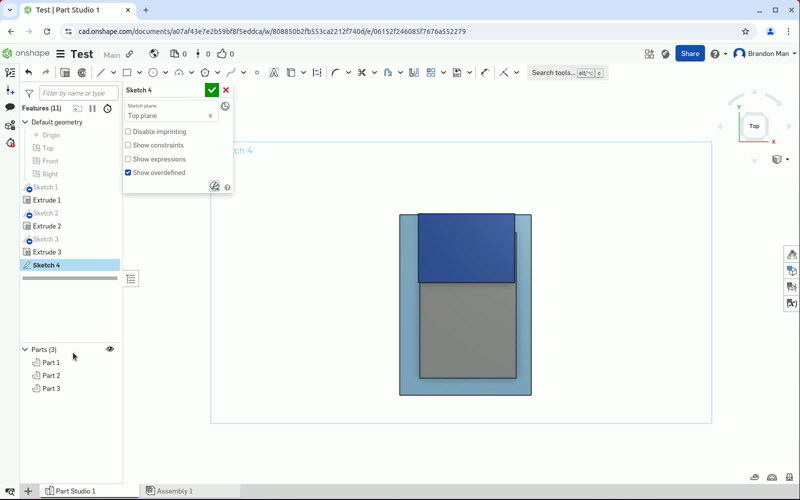
key(y)
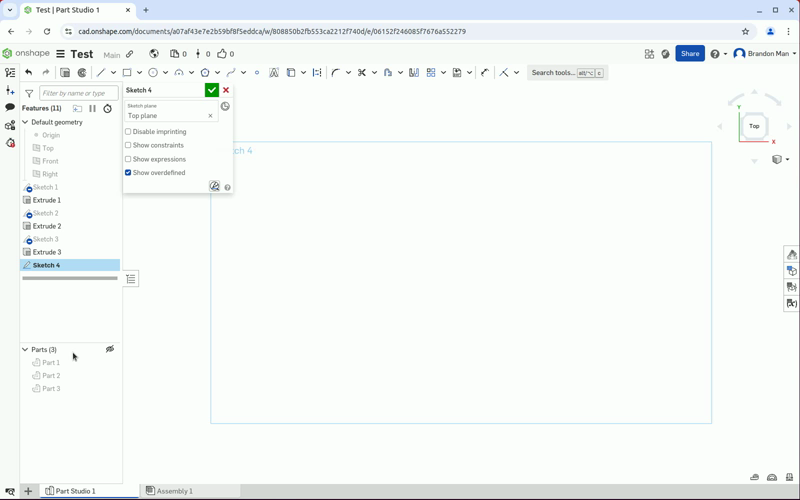
key(c)
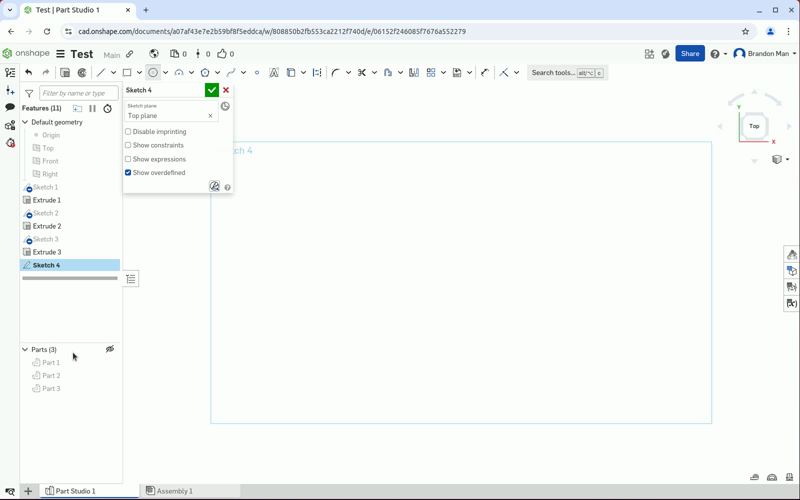
key_down(shift)
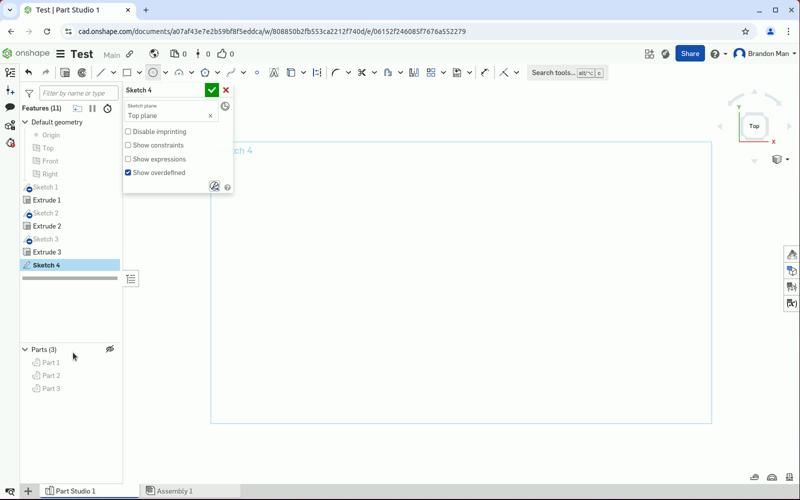
mouse_move(467, 244)
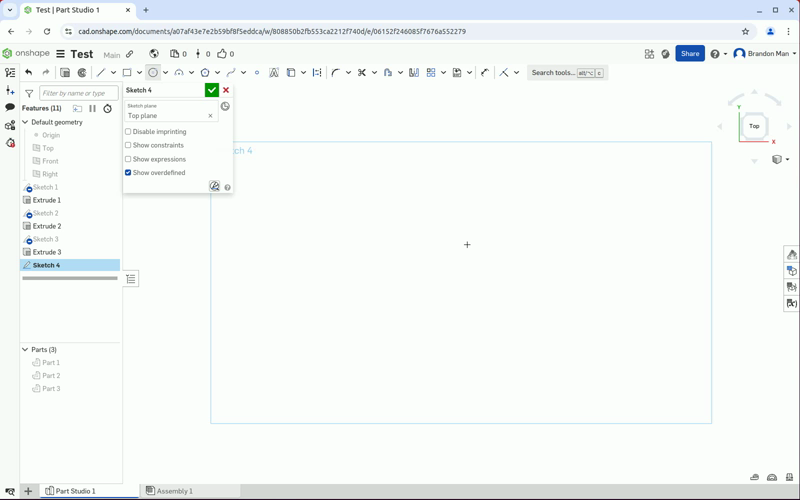
click(467, 244)
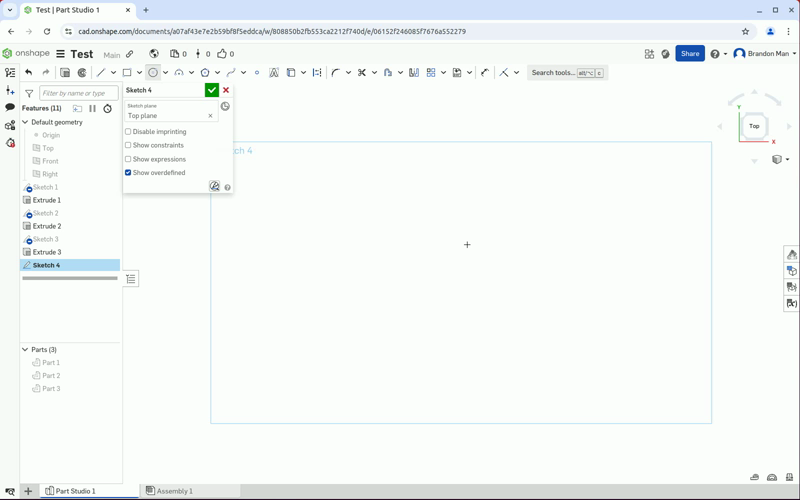
key_up(shift)
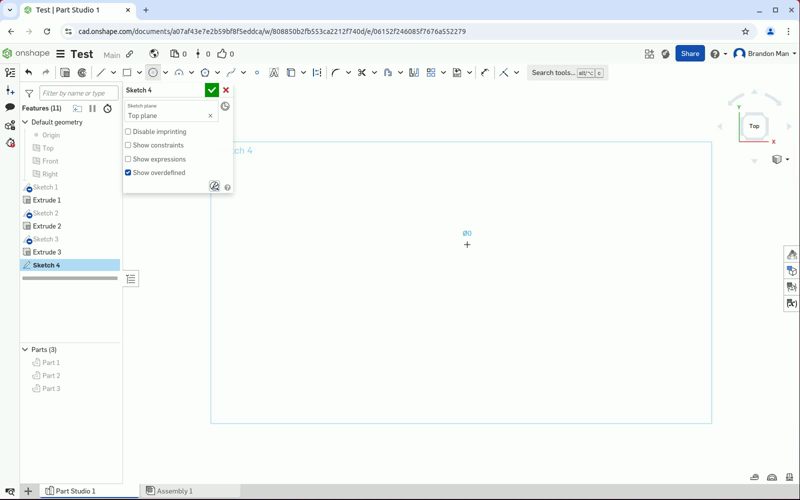
mouse_move(490, 244)
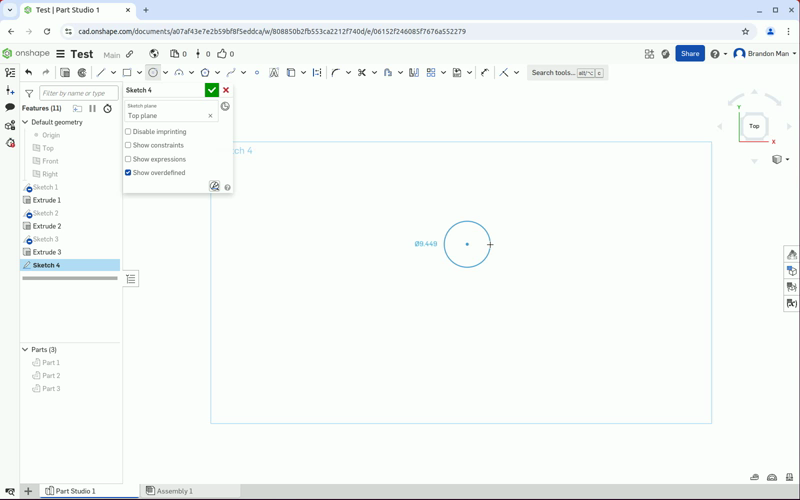
click(490, 244)
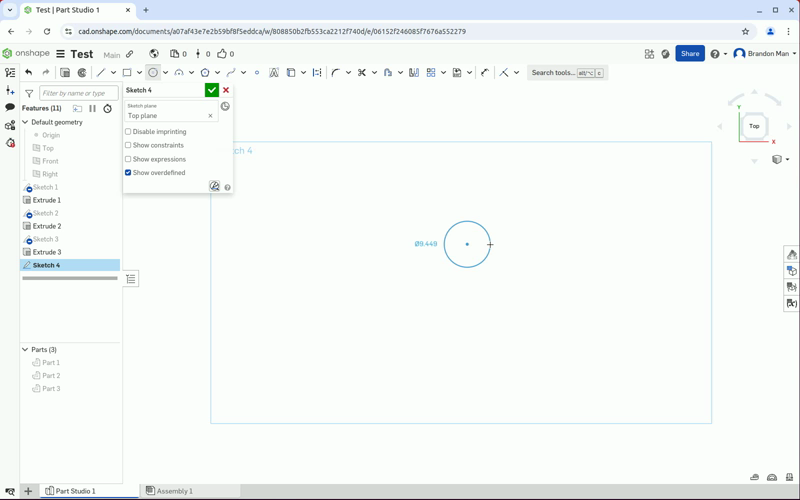
key(esc)
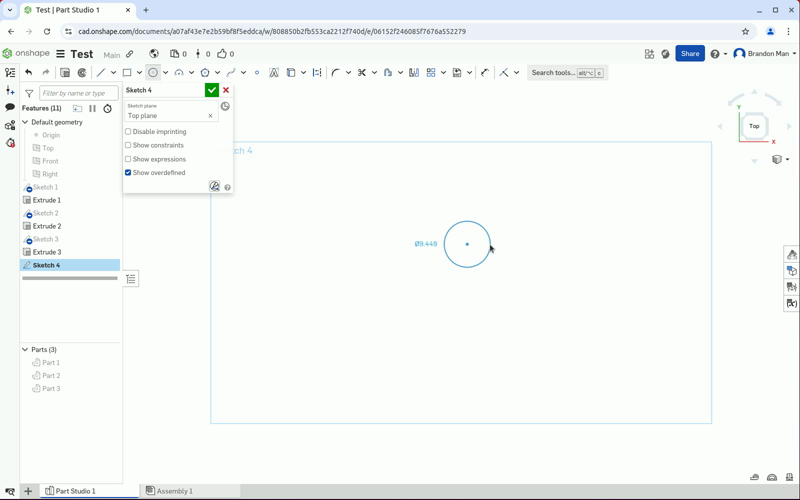
mouse_move(451, 250)
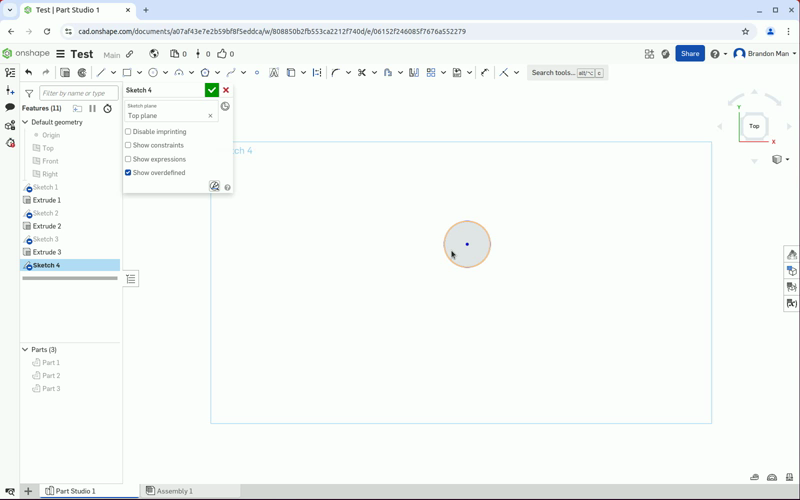
scroll(6)
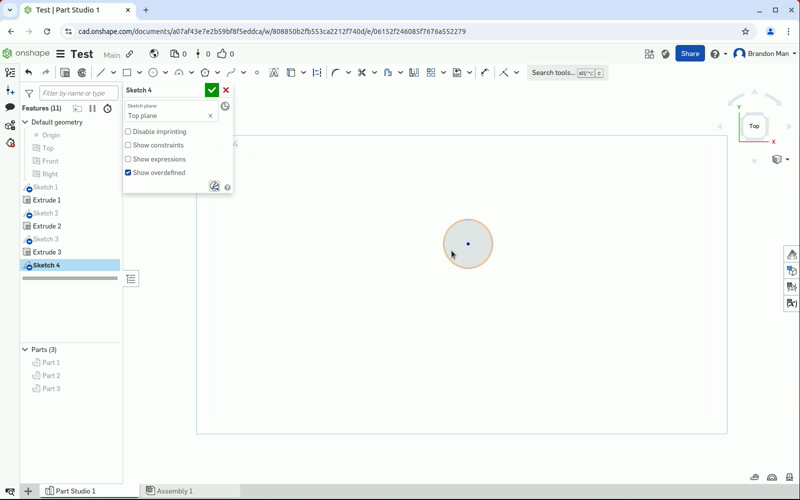
scroll(6)
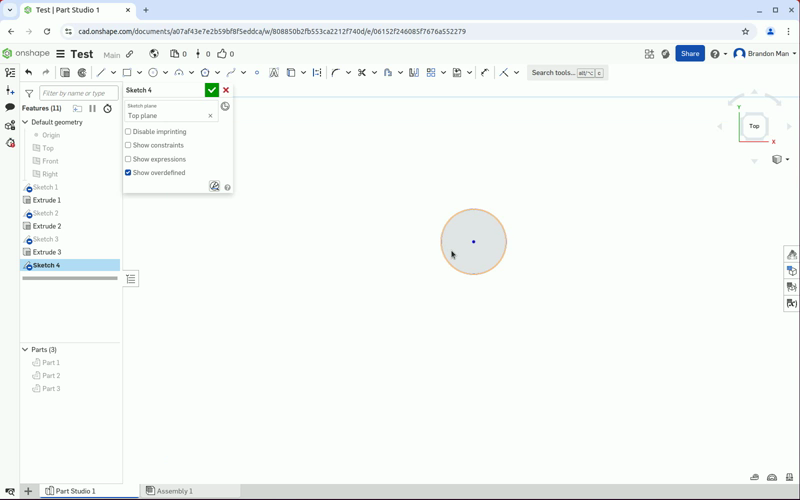
scroll(6)
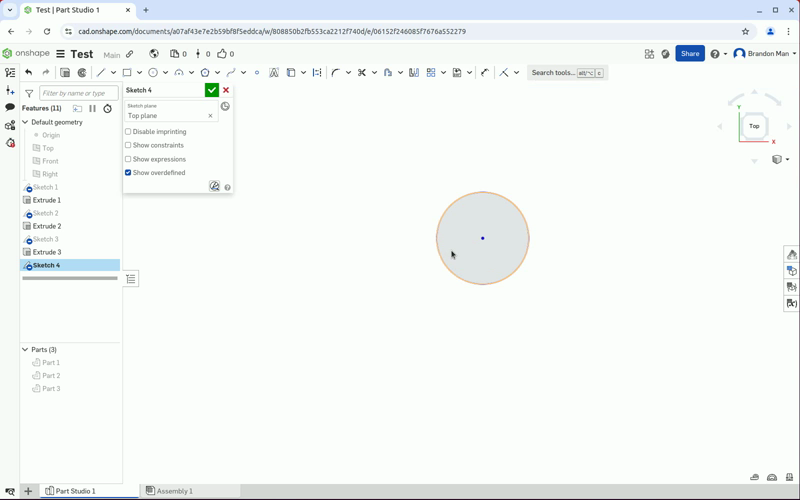
scroll(6)
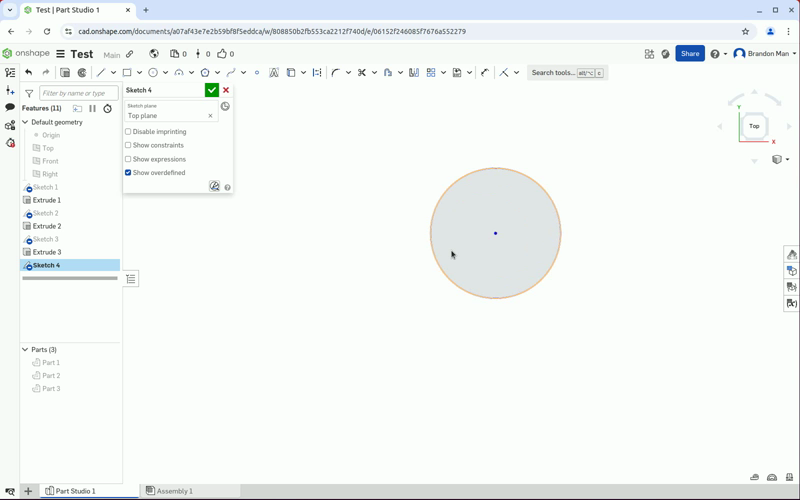
scroll(6)
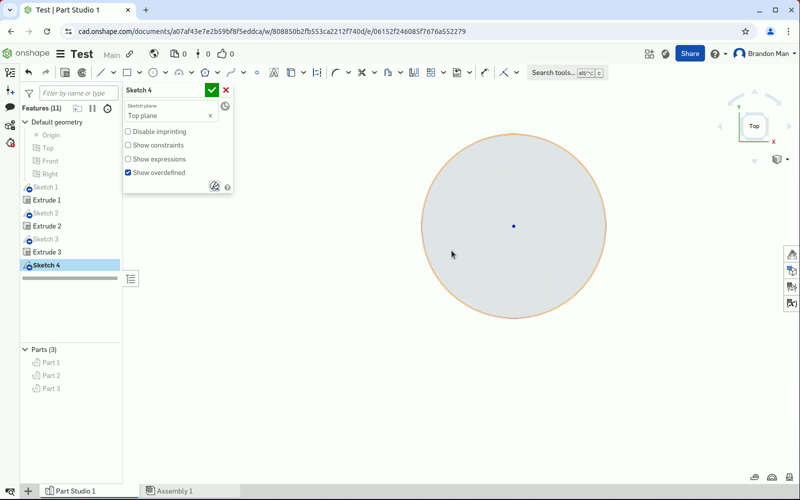
scroll(6)
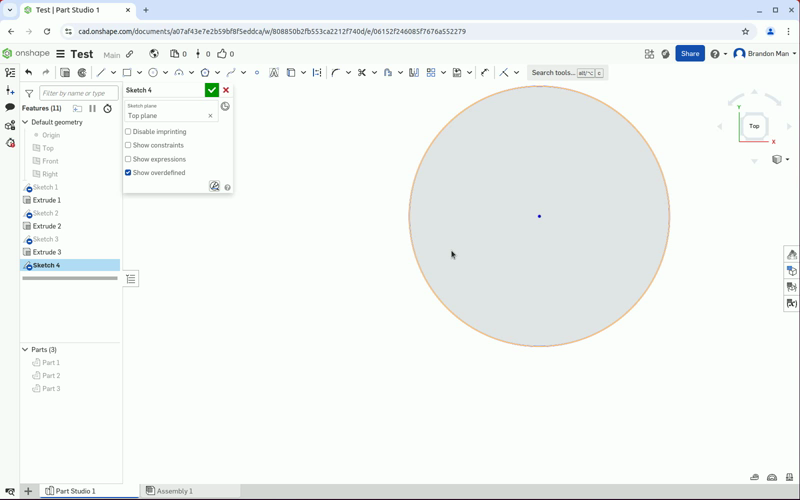
scroll(6)
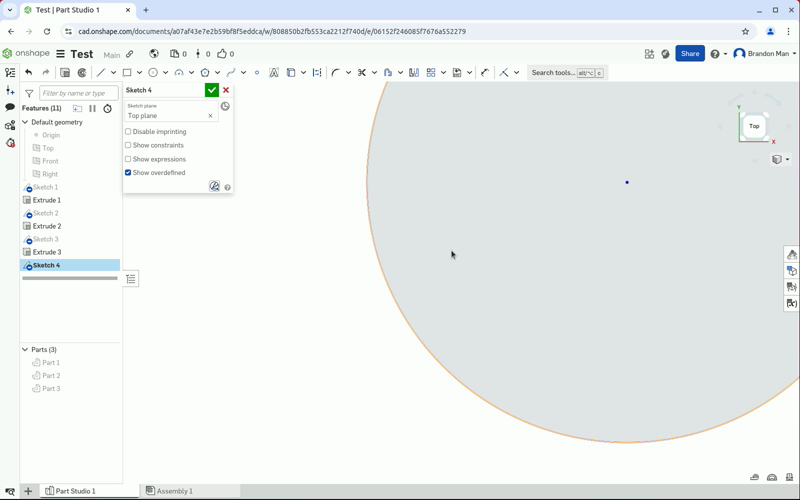
click(451, 250)
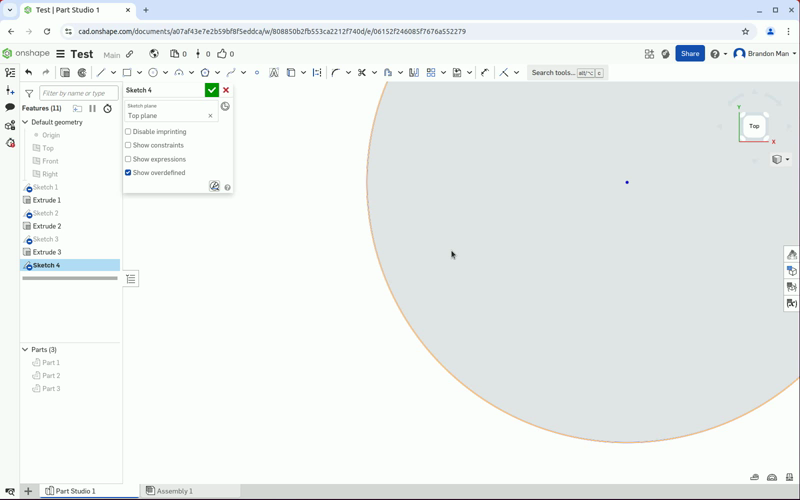
scroll(-6)
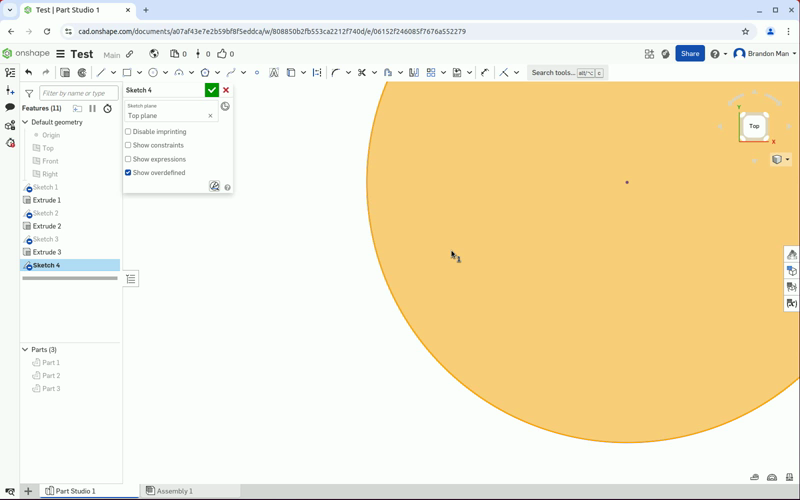
scroll(-6)
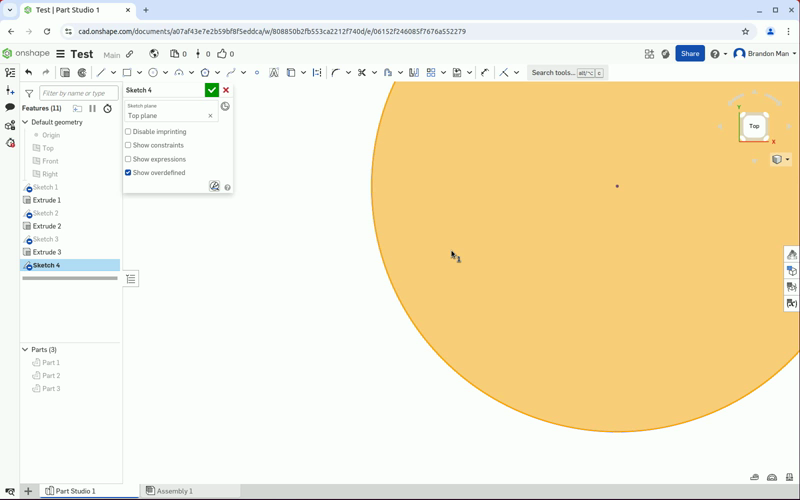
scroll(-6)
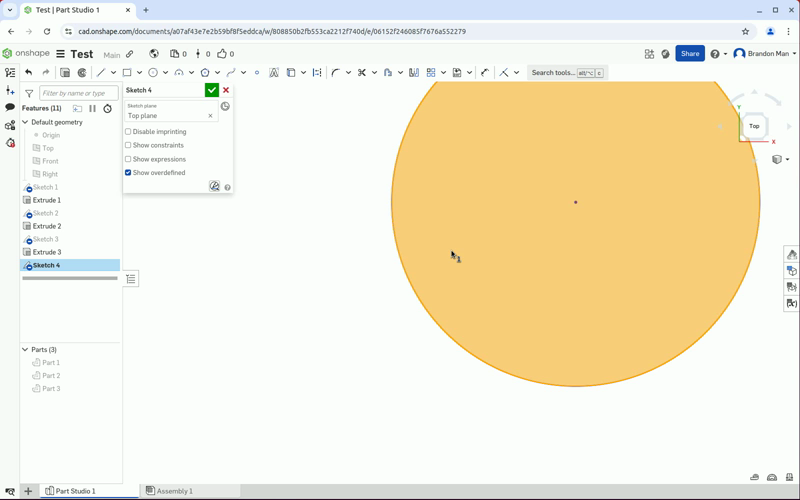
scroll(-6)
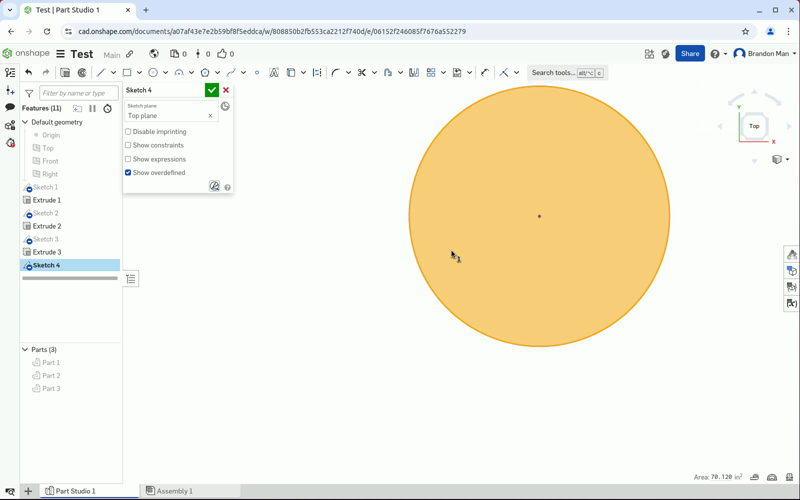
scroll(-6)
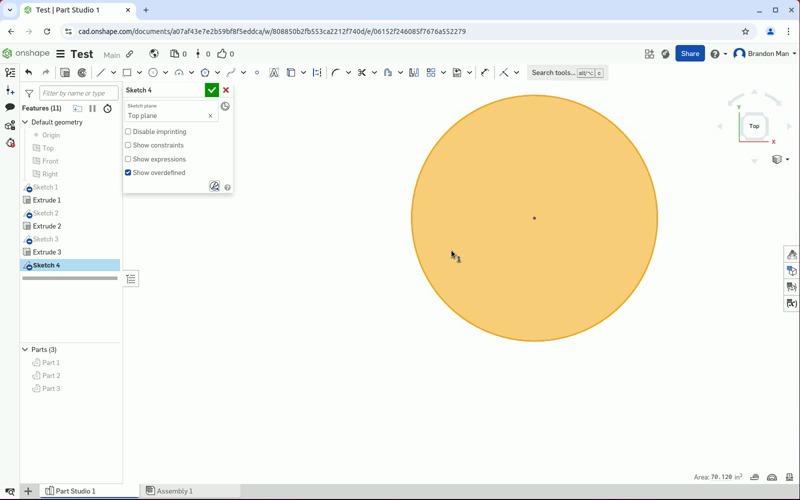
scroll(-6)
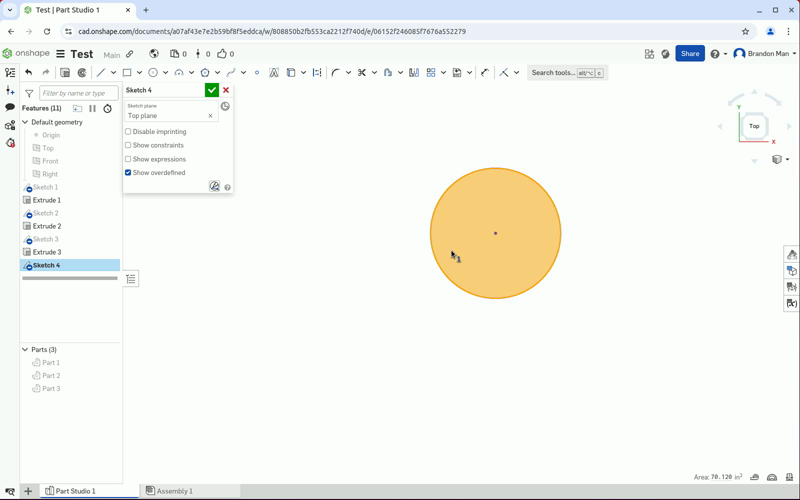
scroll(-6)
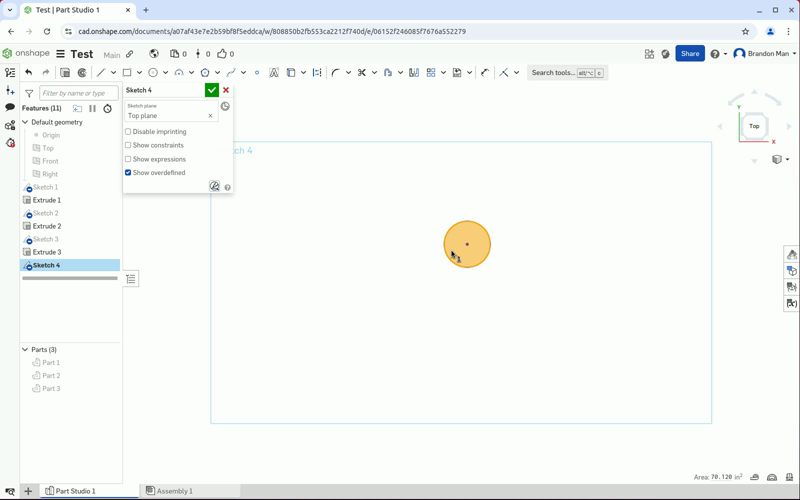
mouse_move(73, 352)
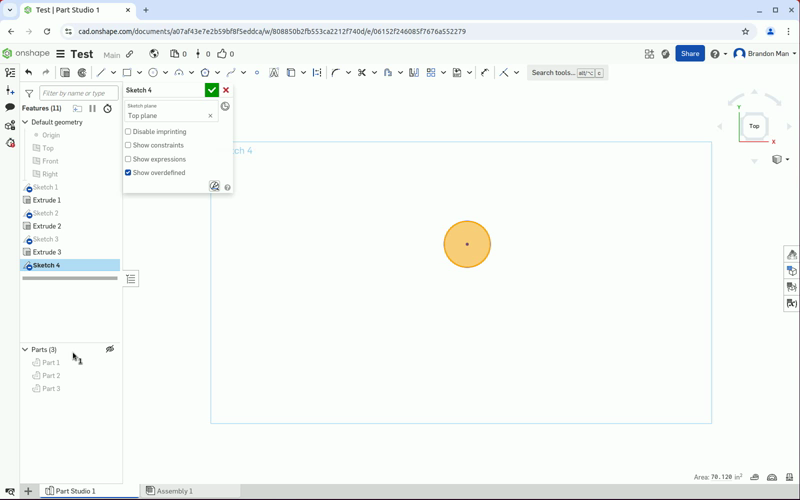
key(shift+y)
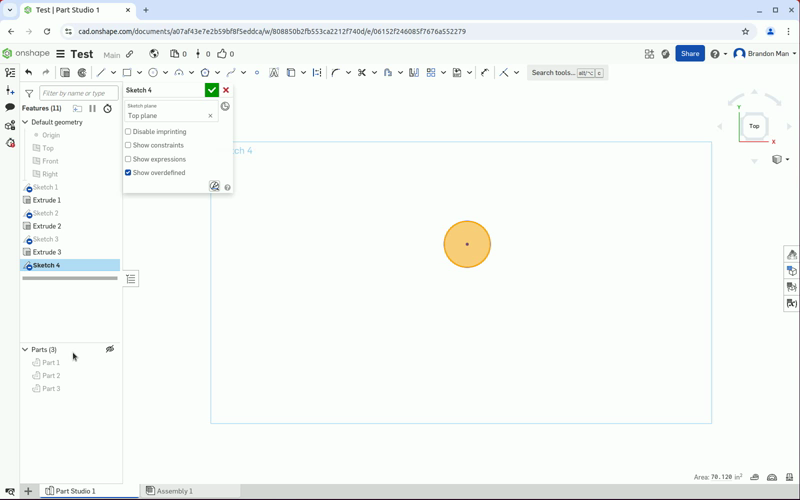
key(shift+e)
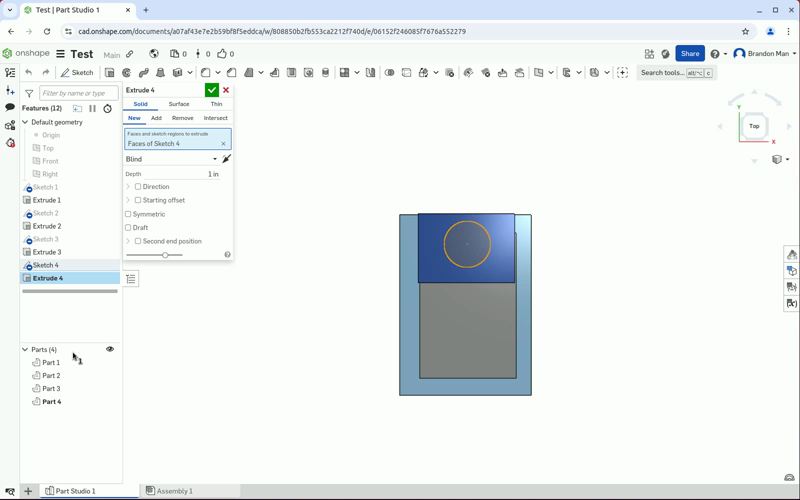
mouse_move(143, 106)
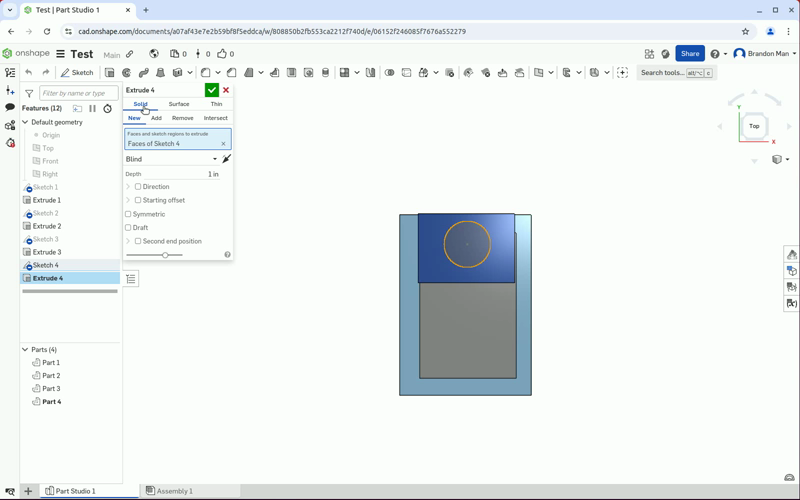
click(143, 106)
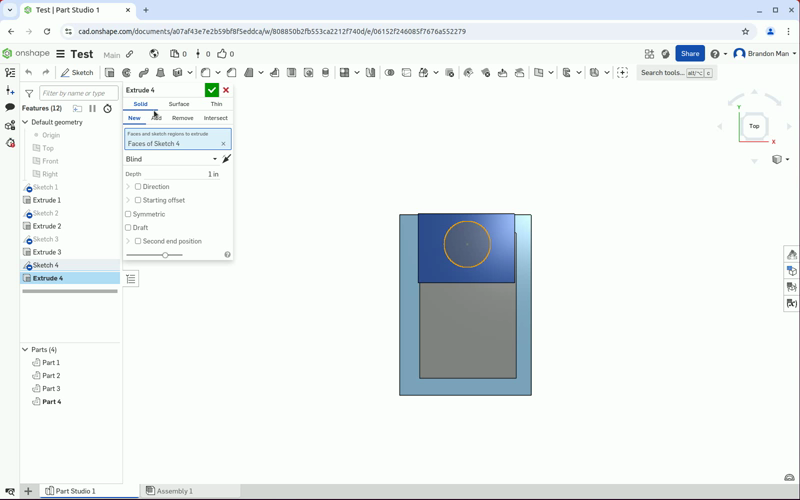
mouse_move(186, 120)
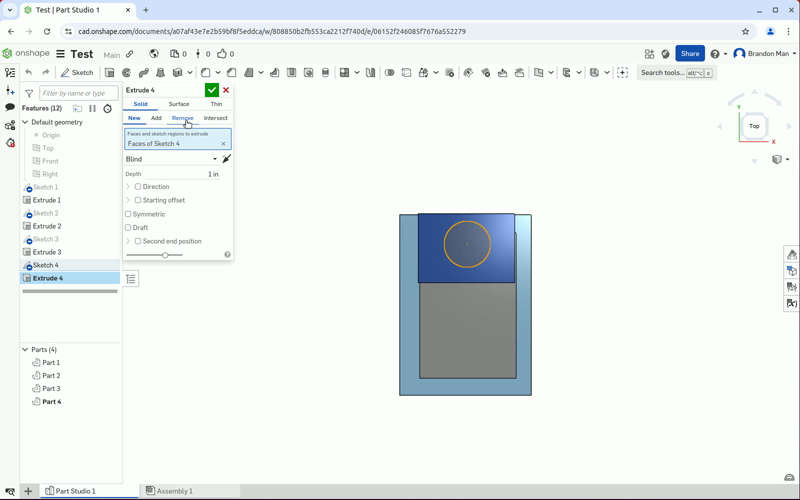
click(186, 120)
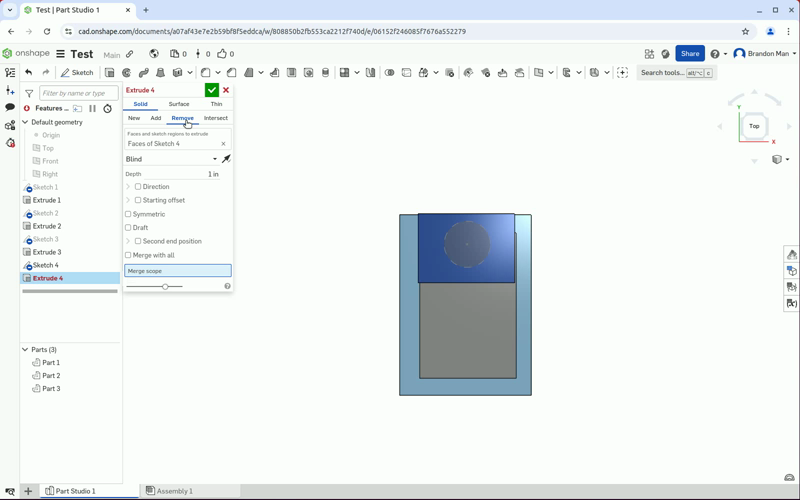
key(tab, 4)
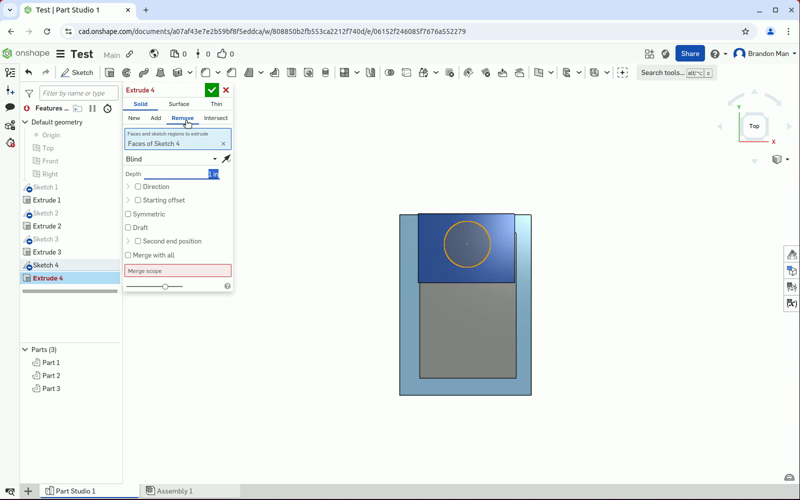
text(-30.57)
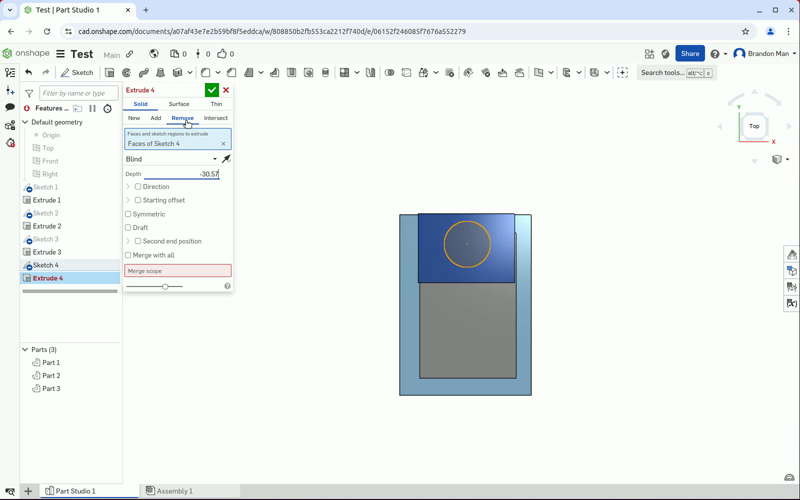
key(tab, 6)
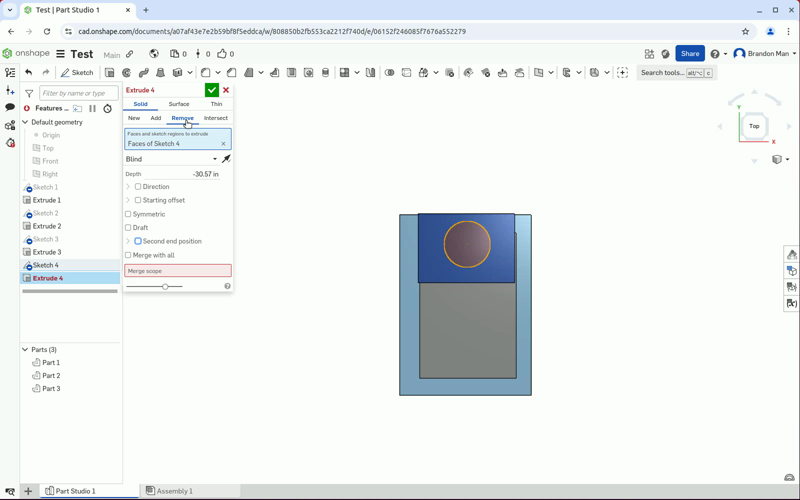
key(space)
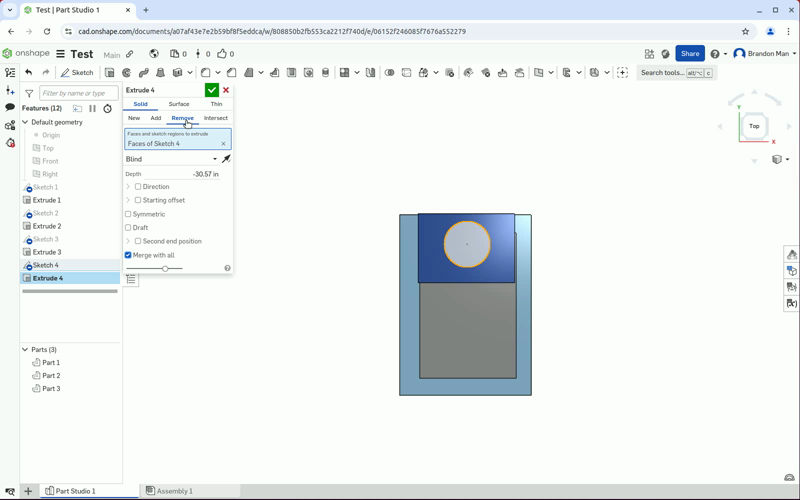
key(enter)
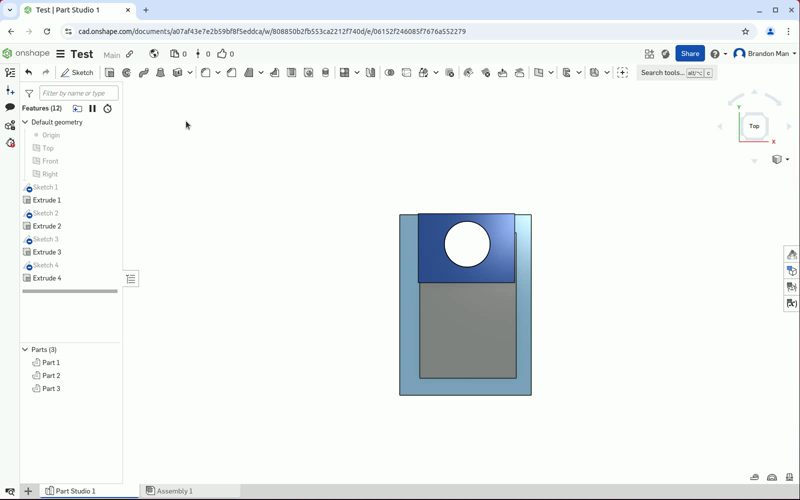
key(shift+h)
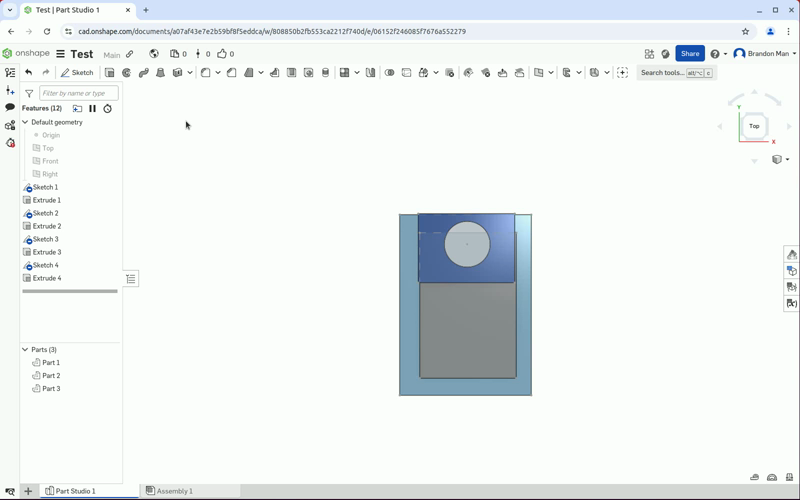
key(shift+h)
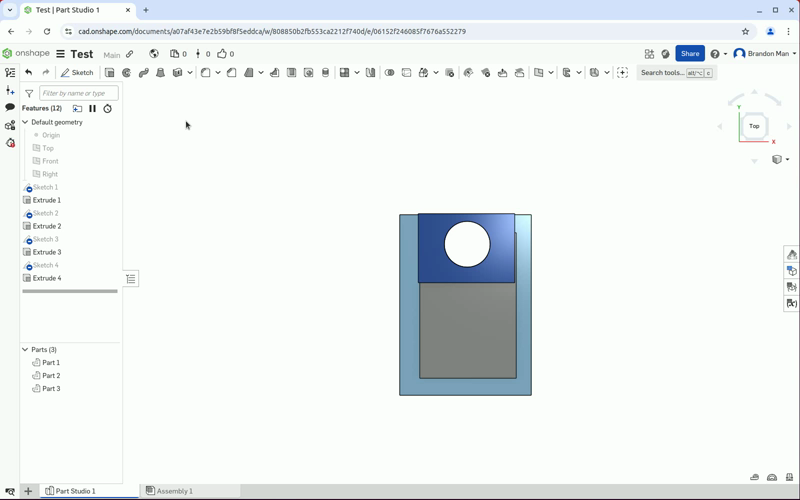
mouse_move(73, 189)
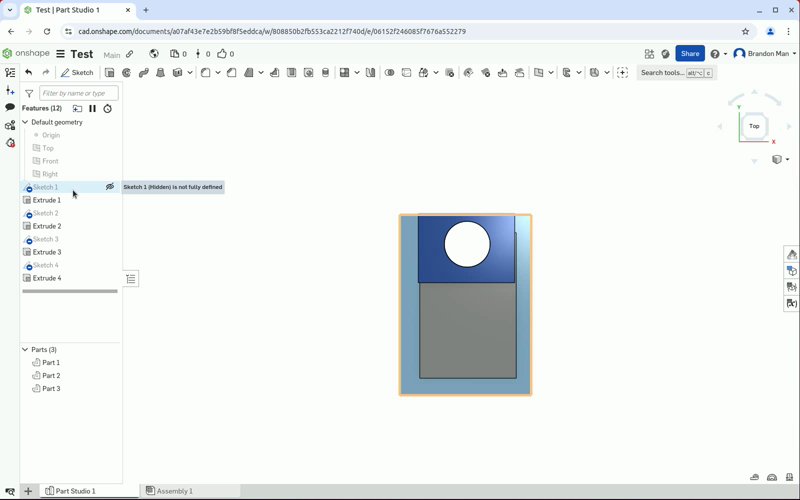
click(73, 189)
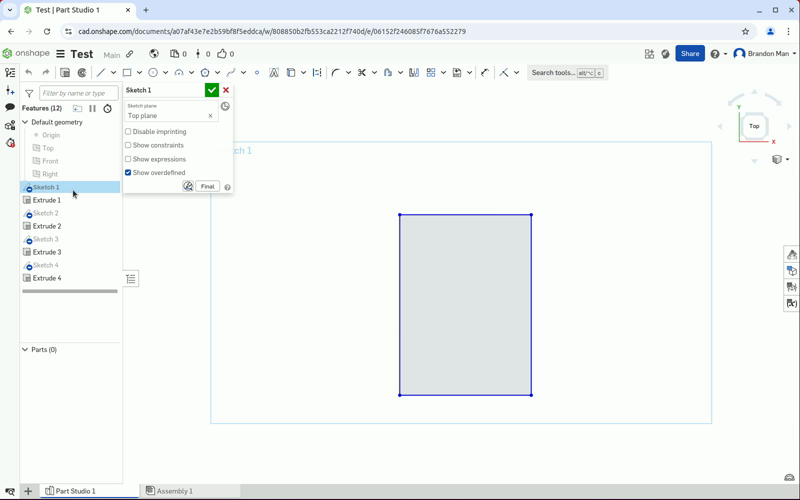
mouse_move(229, 92)
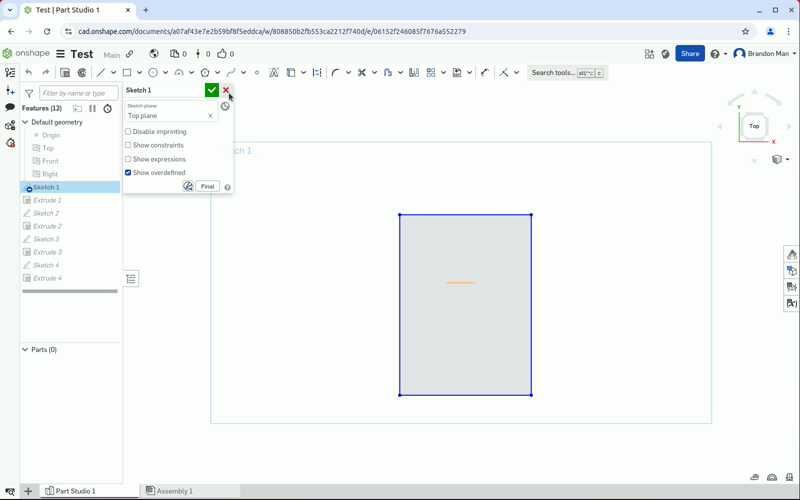
click(229, 92)
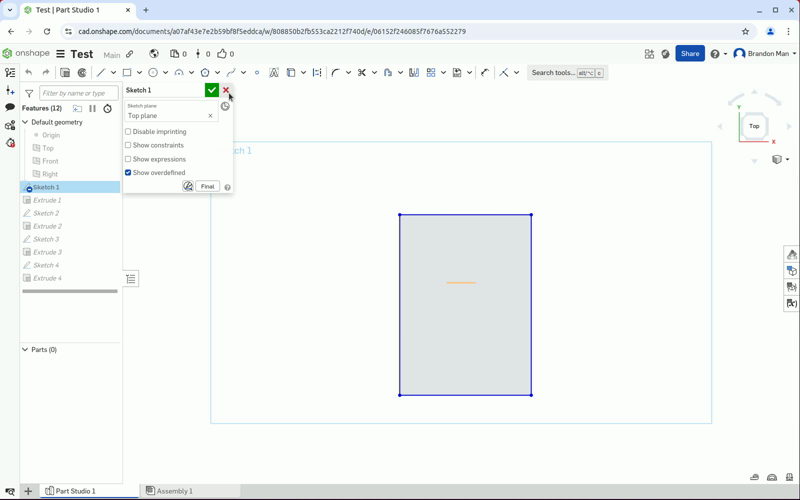
key(shift+s)
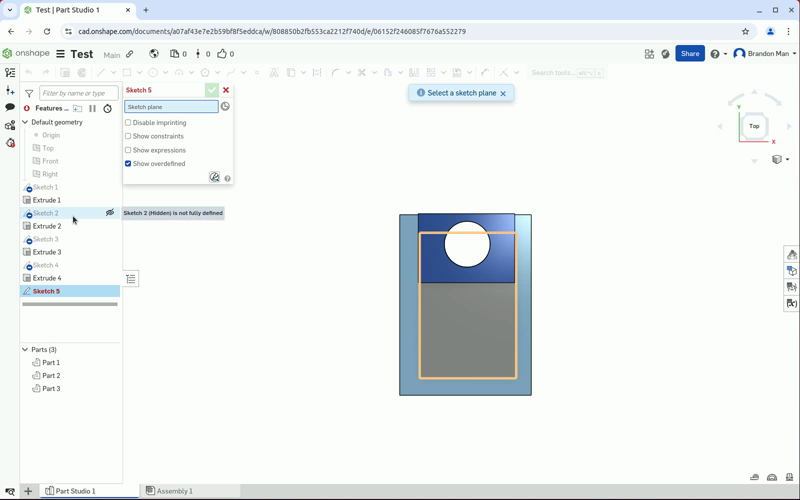
scroll(3)
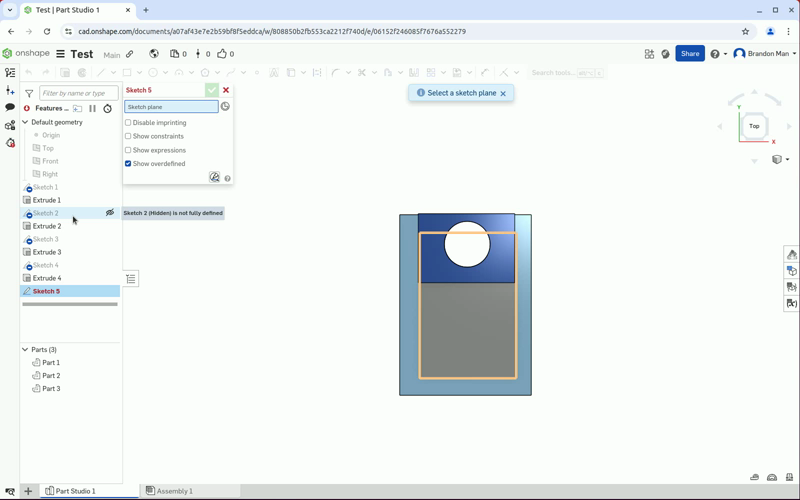
mouse_move(73, 150)
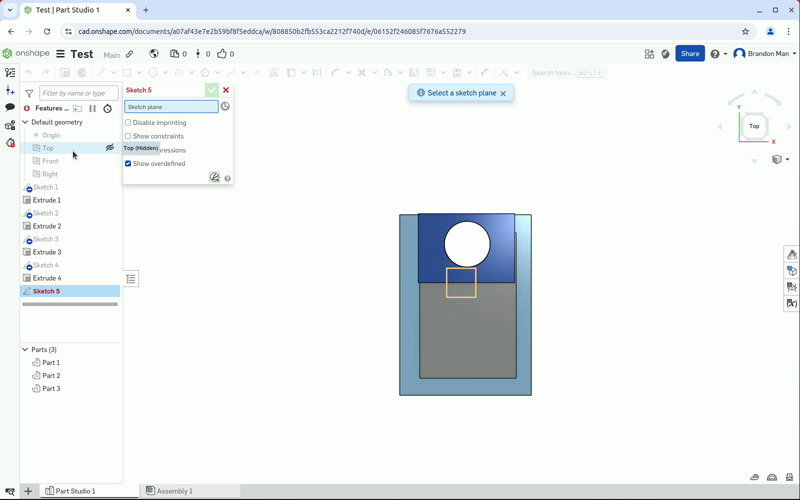
click(73, 150)
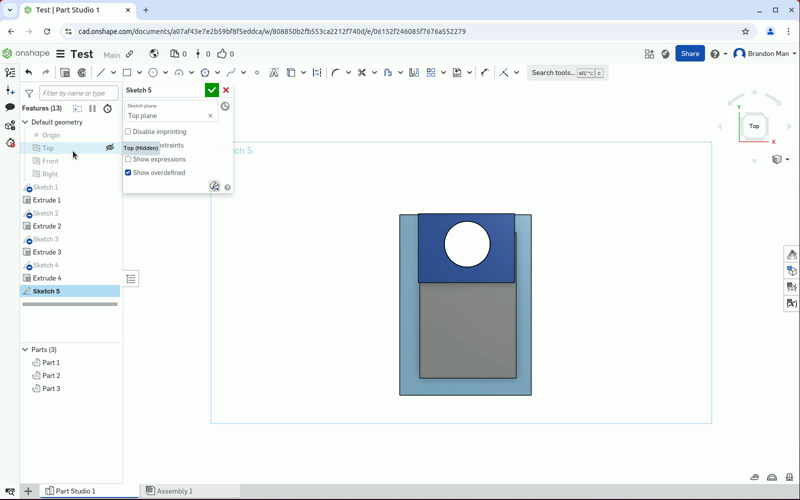
mouse_move(73, 352)
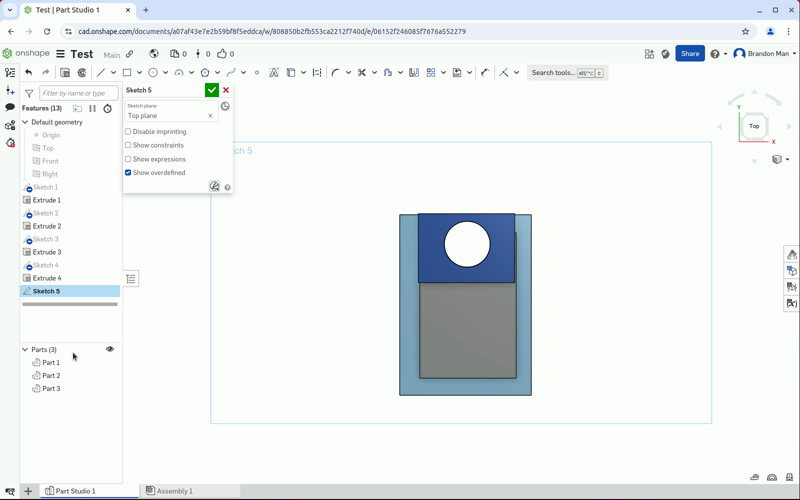
key(y)
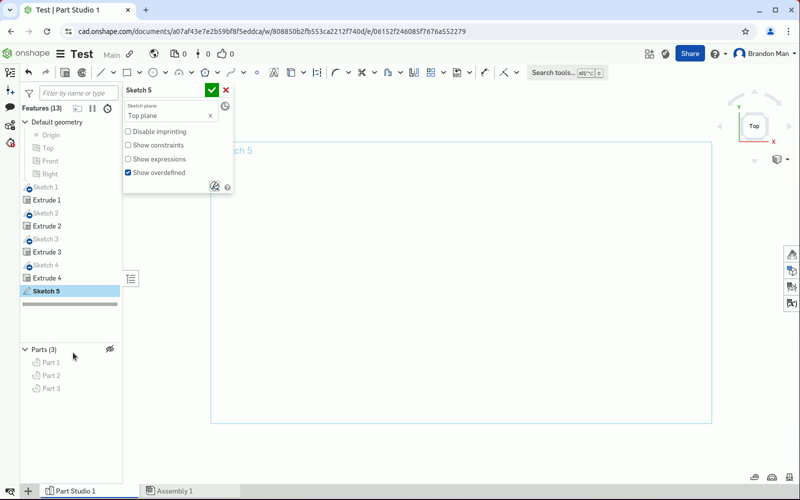
key(c)
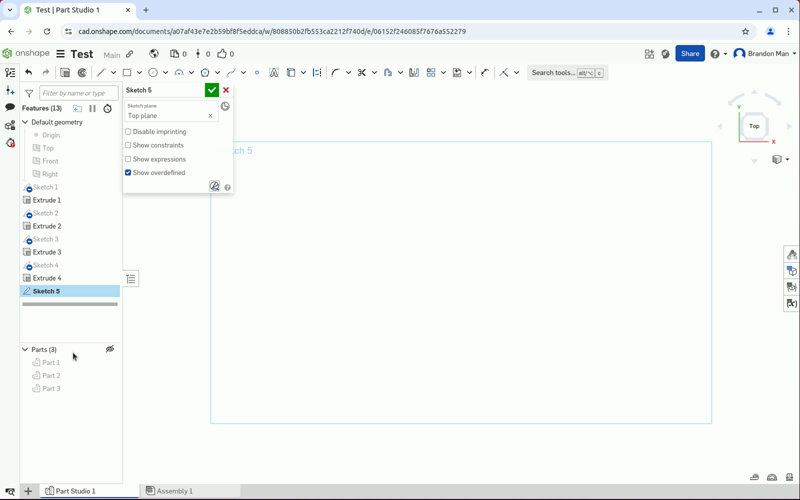
key_down(shift)
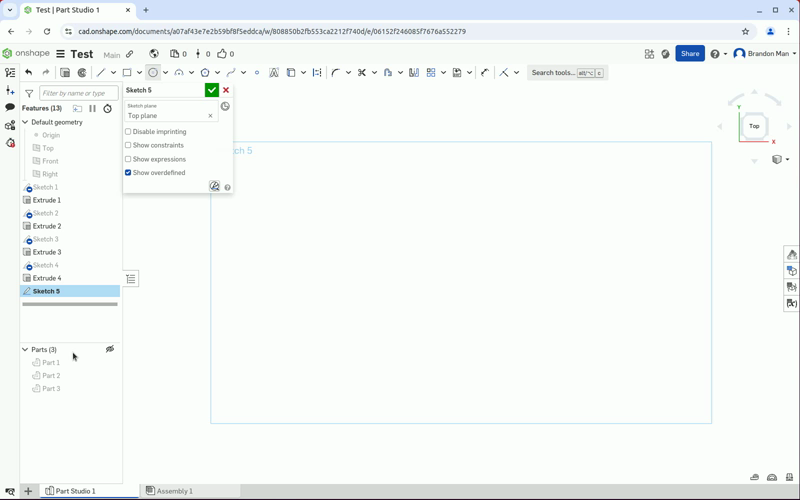
mouse_move(467, 330)
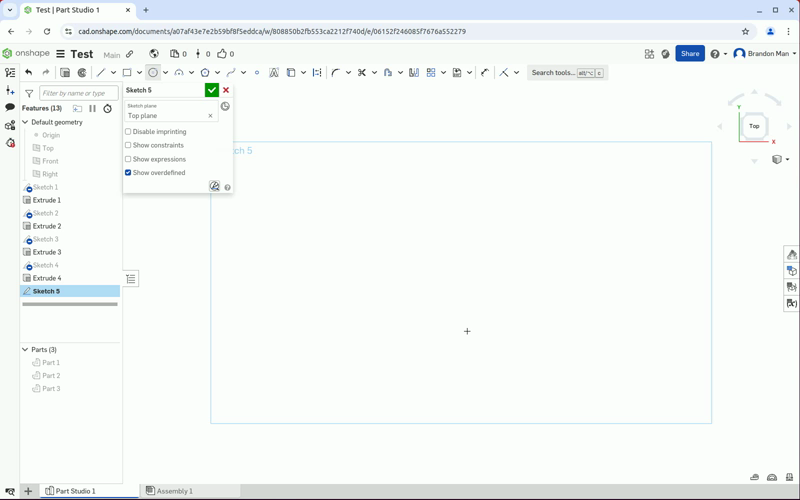
click(467, 330)
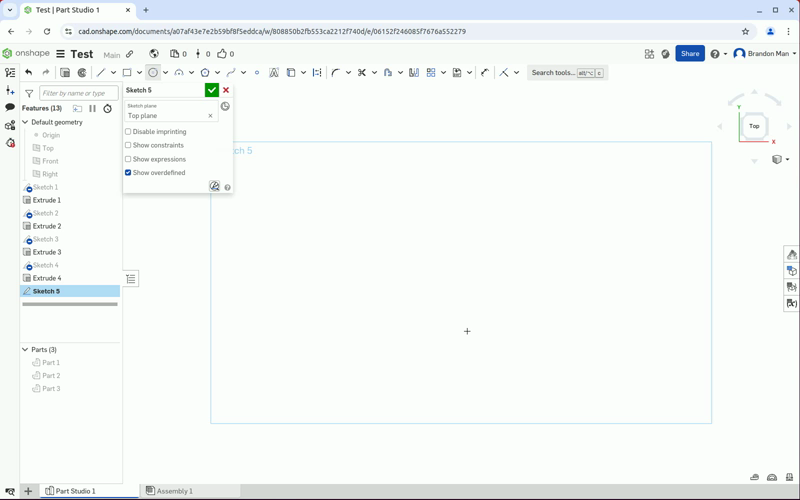
key_up(shift)
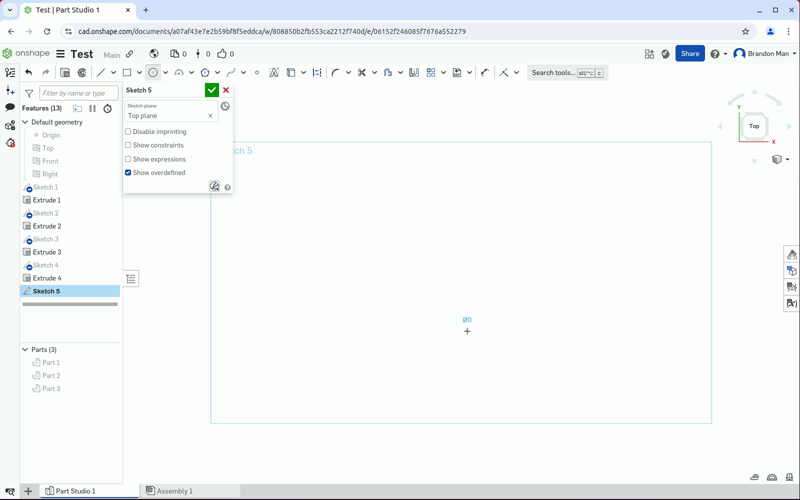
mouse_move(496, 330)
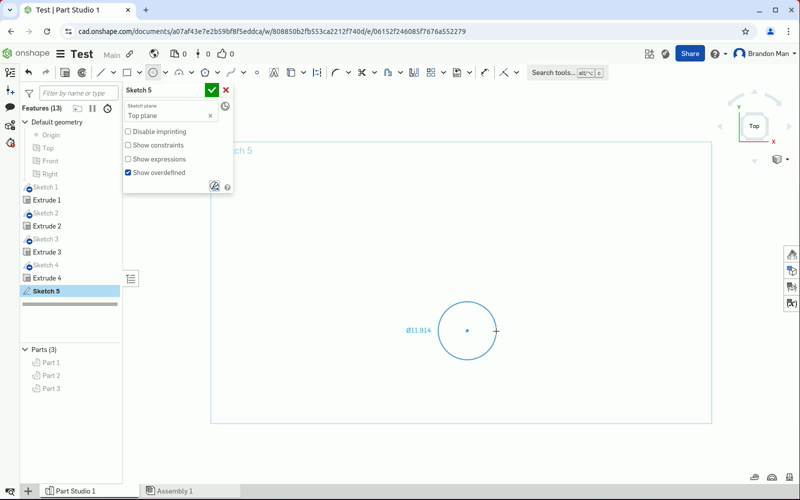
click(496, 330)
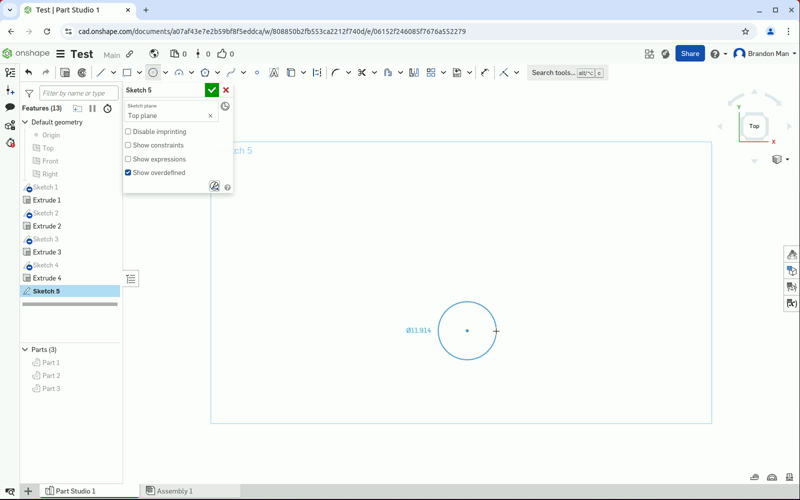
key(esc)
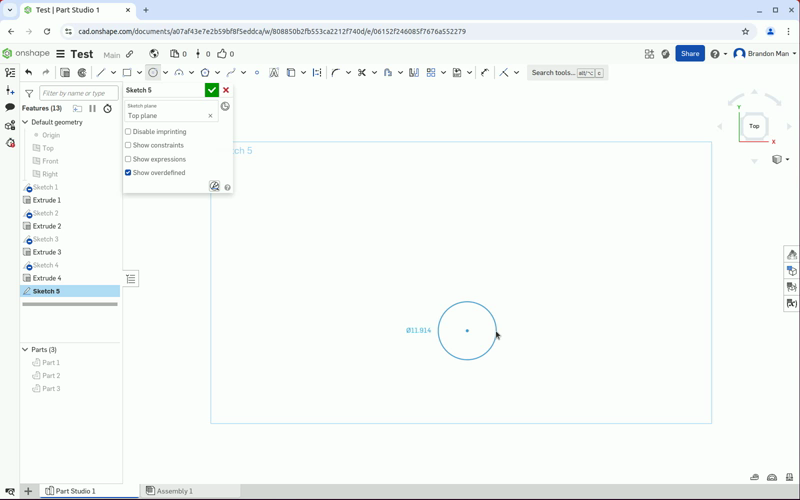
mouse_move(472, 341)
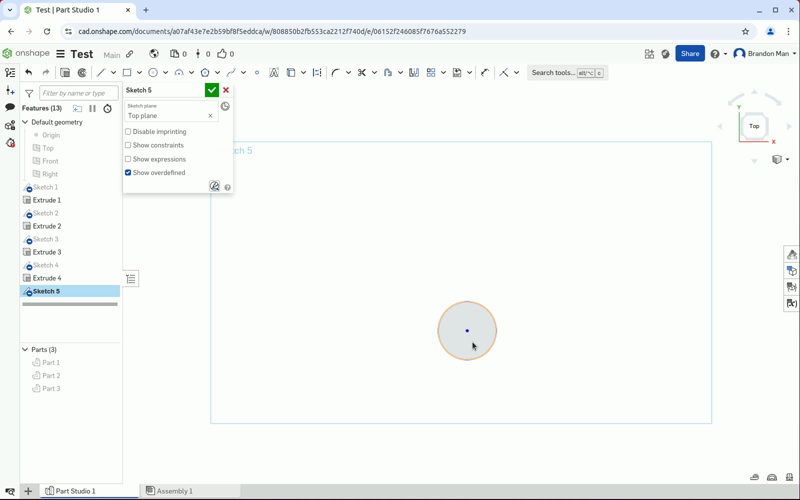
click(472, 341)
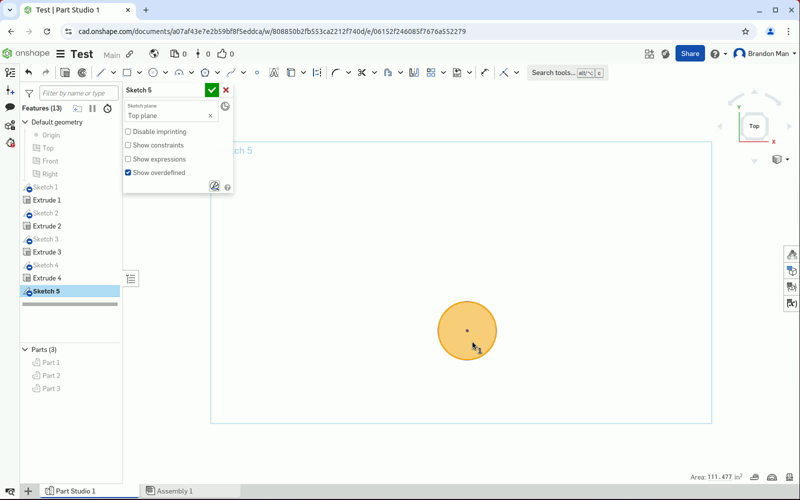
mouse_move(73, 352)
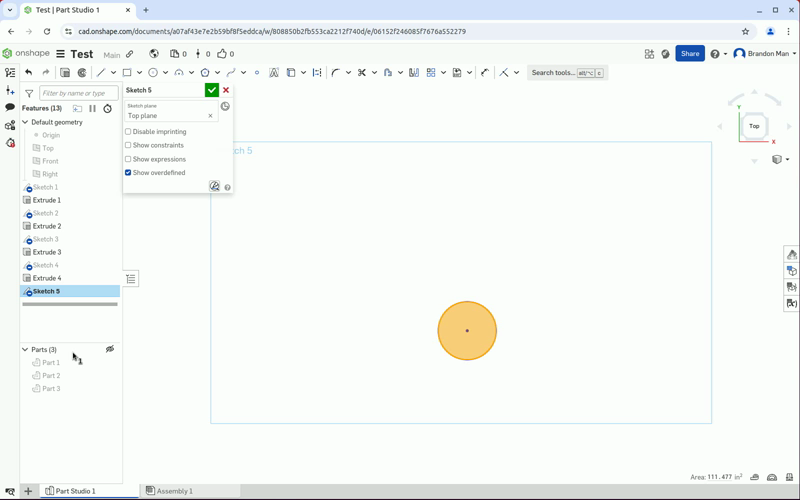
key(shift+y)
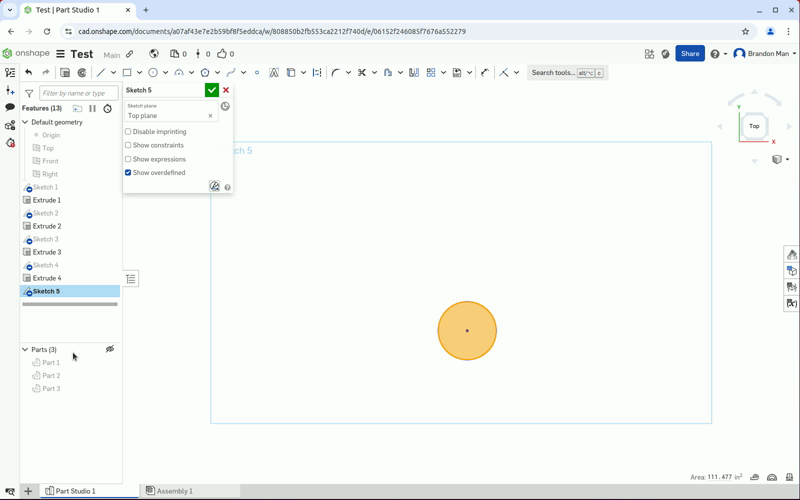
key(shift+e)
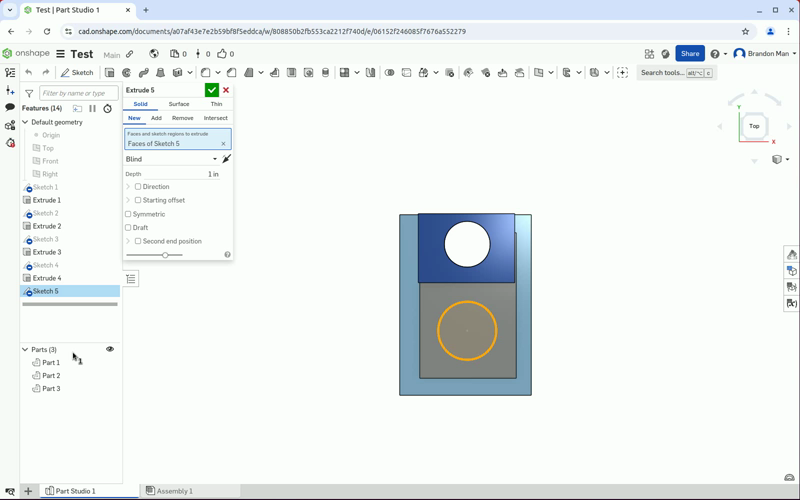
mouse_move(143, 106)
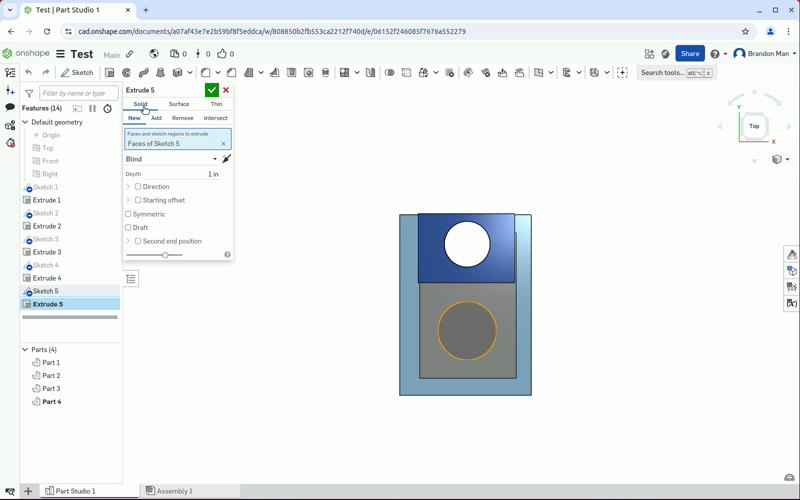
click(143, 106)
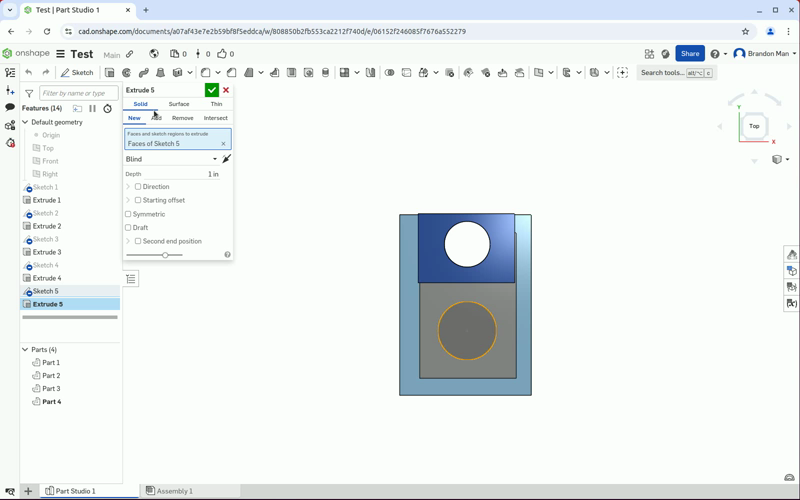
mouse_move(186, 120)
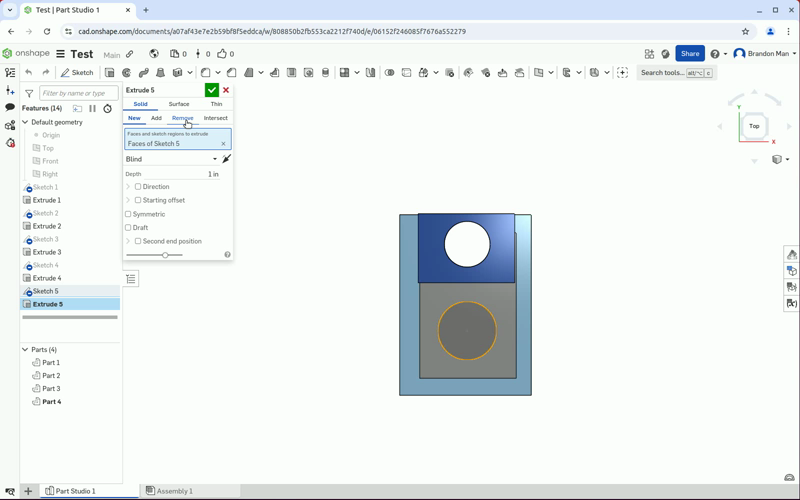
click(186, 120)
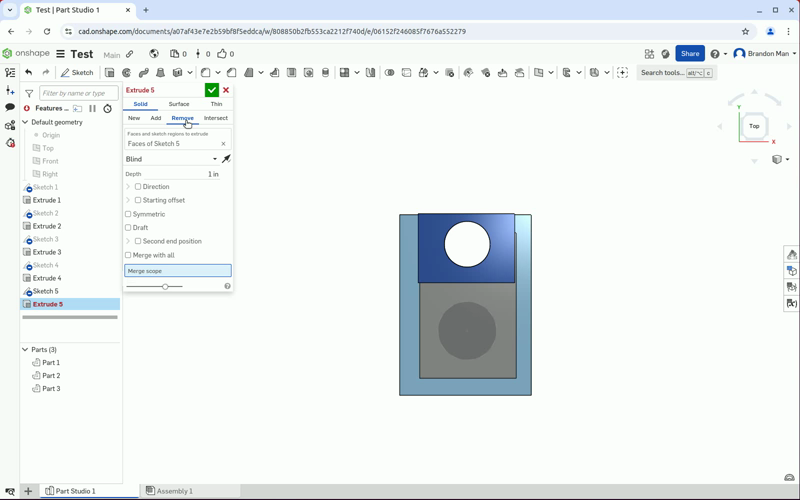
key(tab, 4)
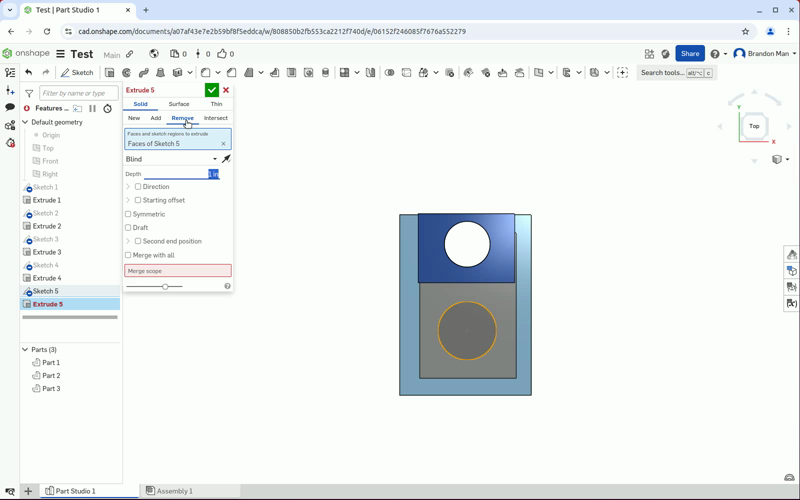
text(-26.478)
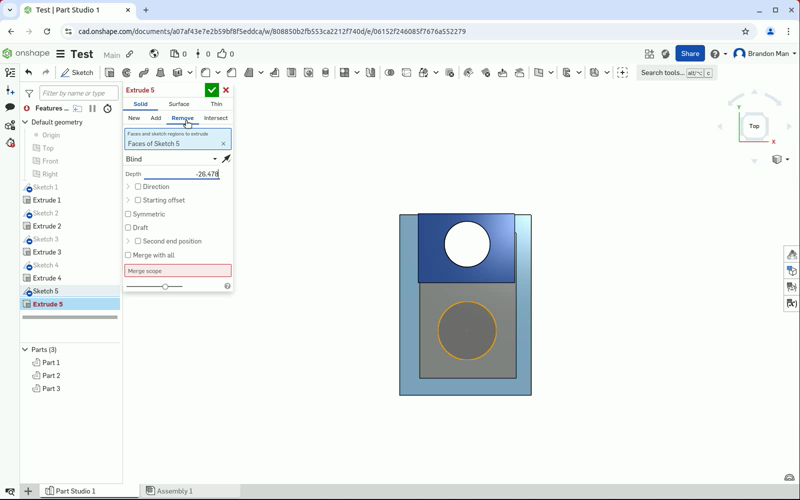
key(tab, 6)
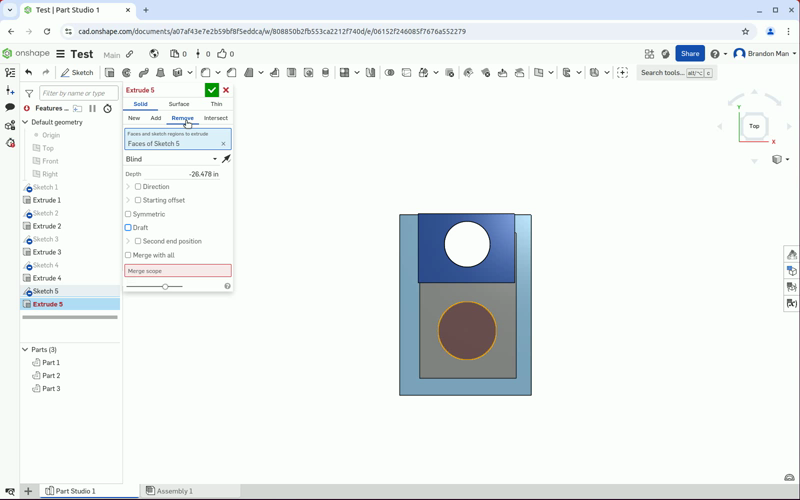
key(space)
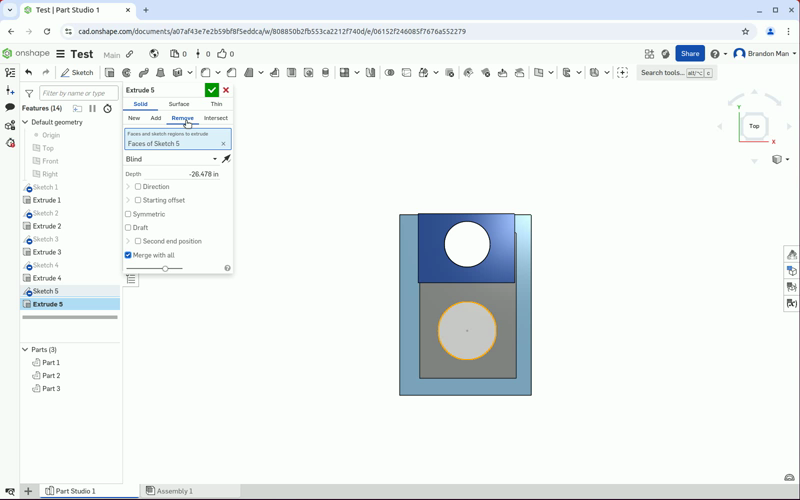
key(enter)
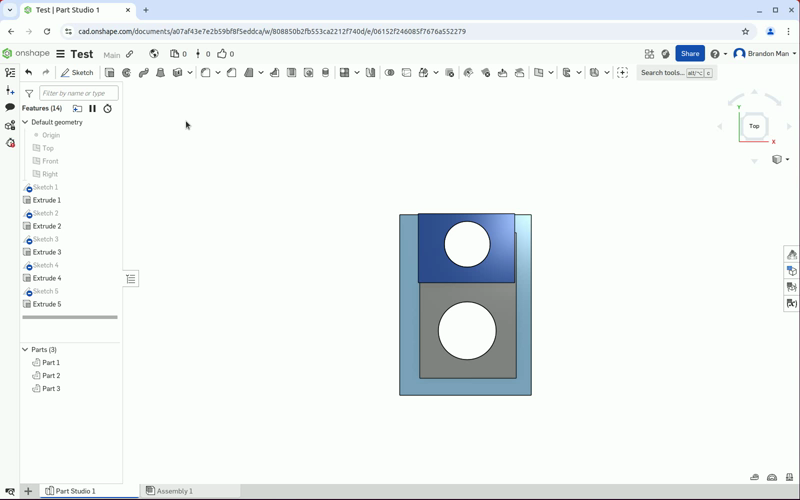
key(shift+h)
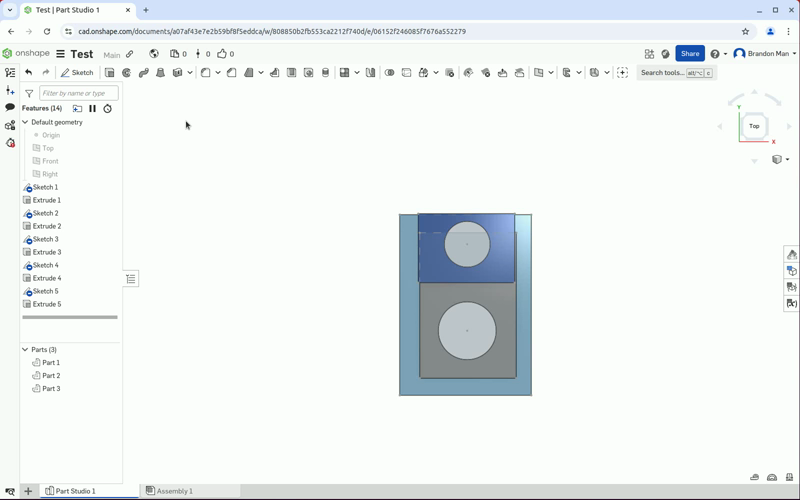
key(shift+h)
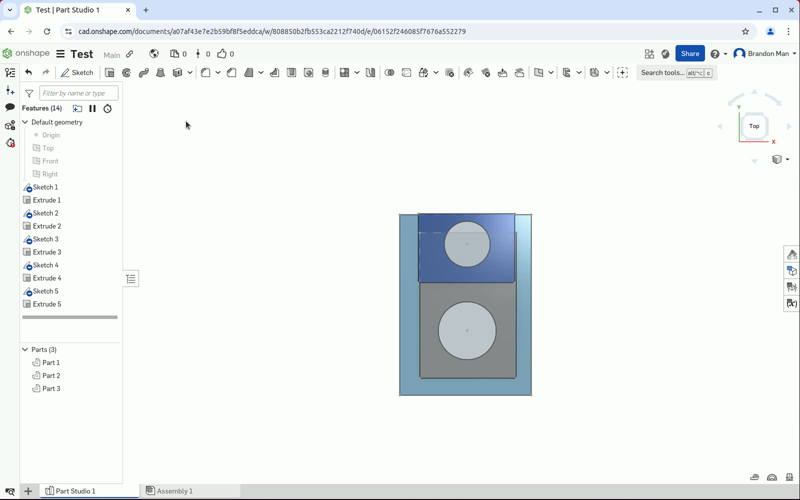
key(shift+7)
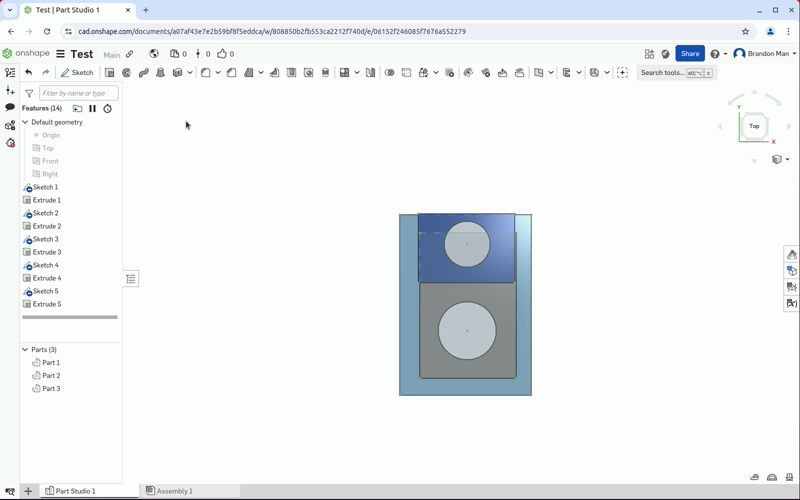
key(up, 3)
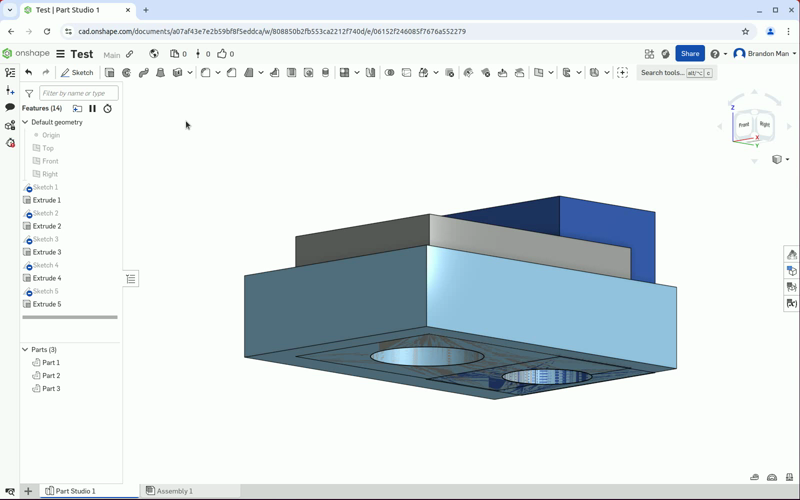
key(left, 3)
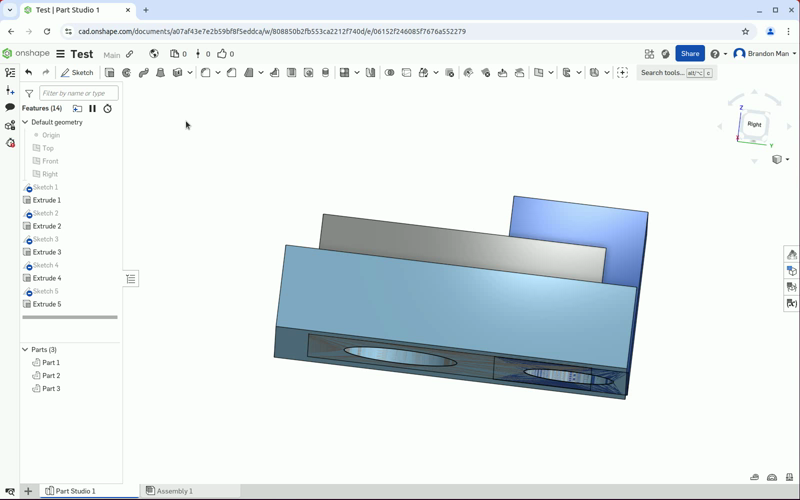
key(right, 3)
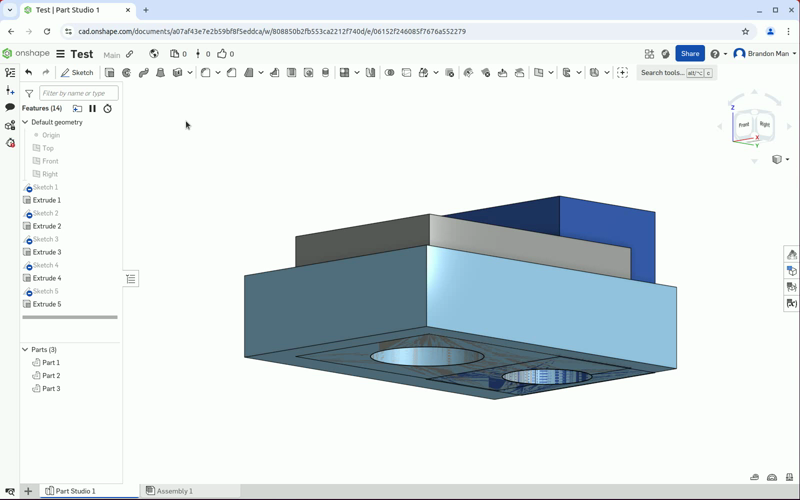
key(down, 3)
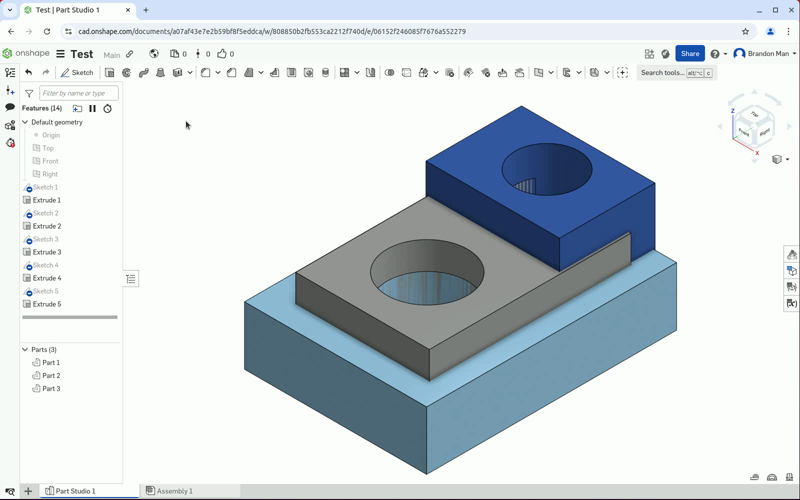
mouse_move(73, 189)
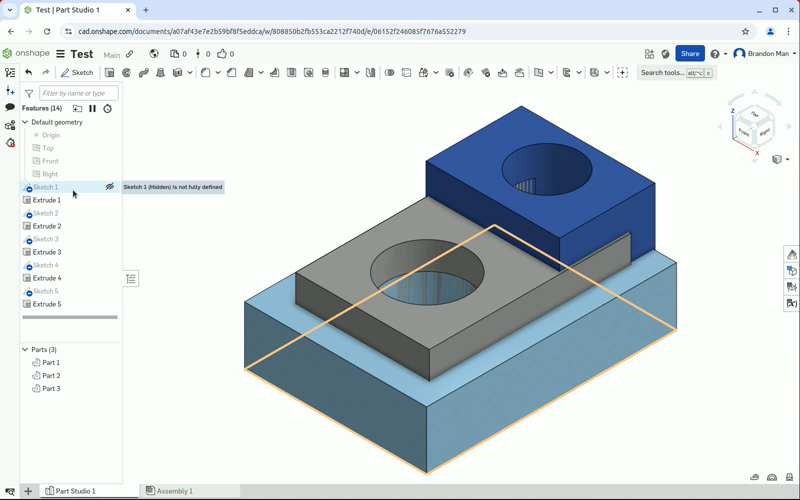
click(73, 189)